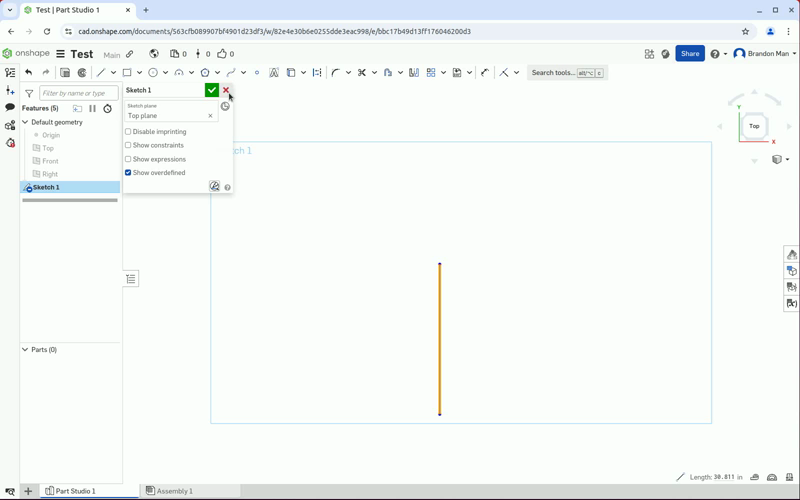
key(shift+h)
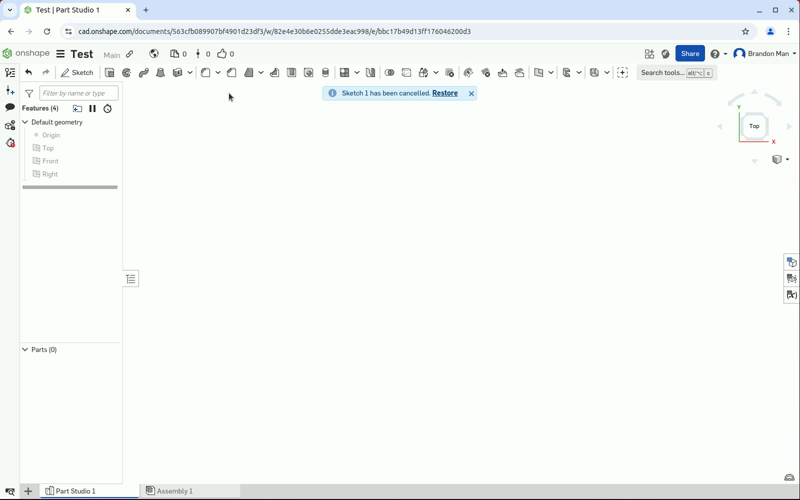
mouse_move(73, 352)
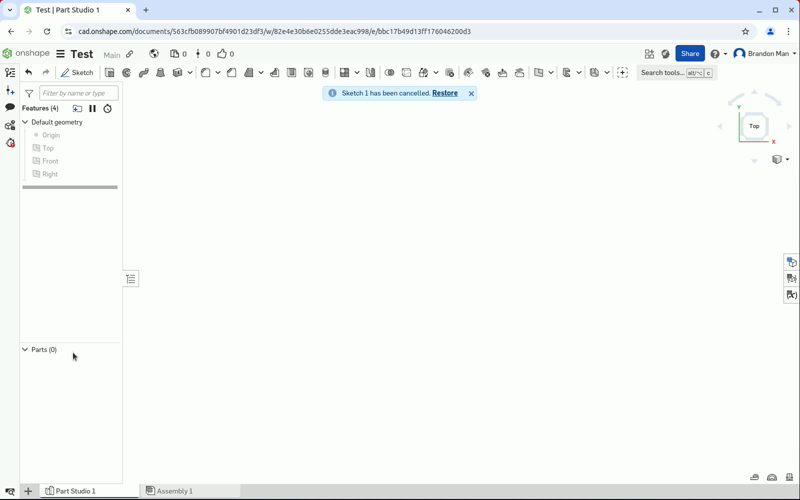
key(y)
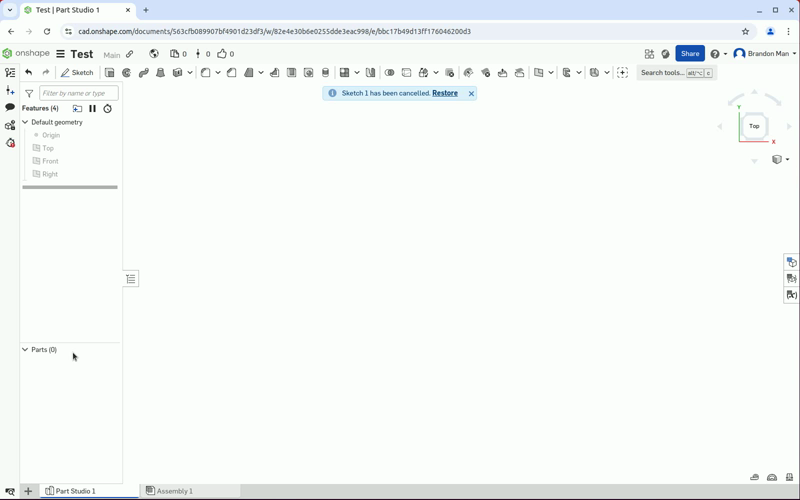
key(shift+p)
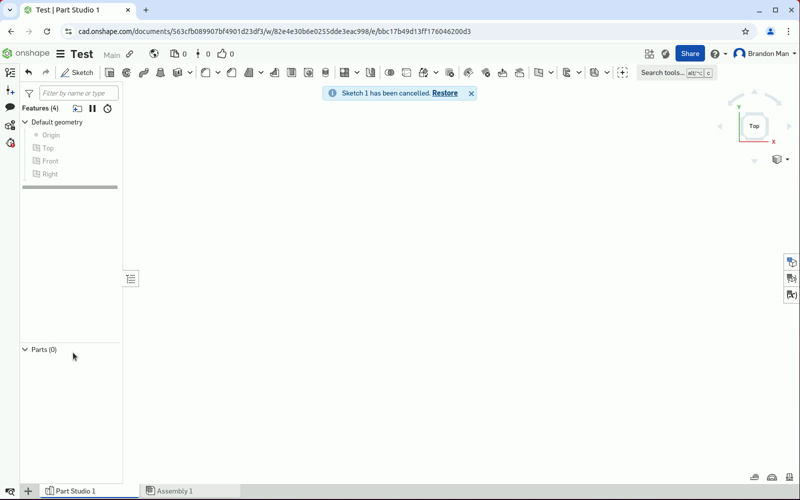
key(space)
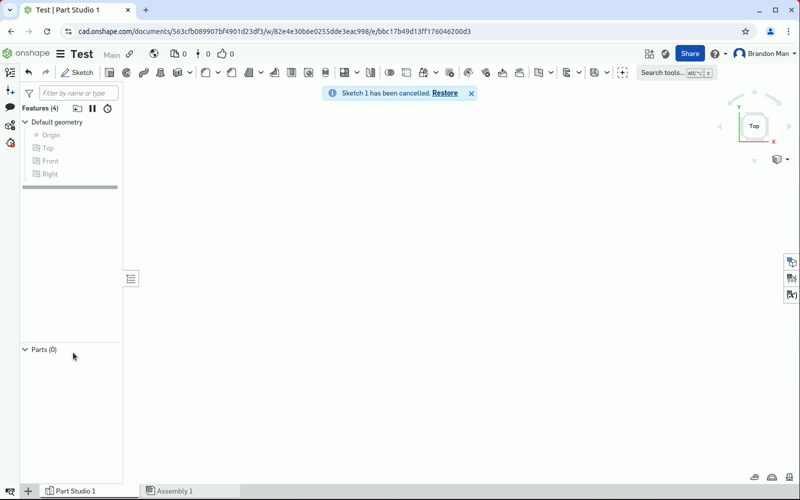
key_down(shift)
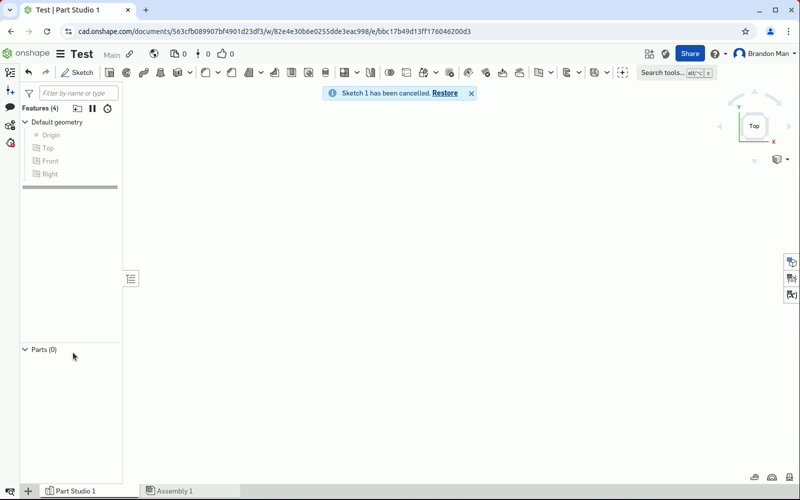
key(up)
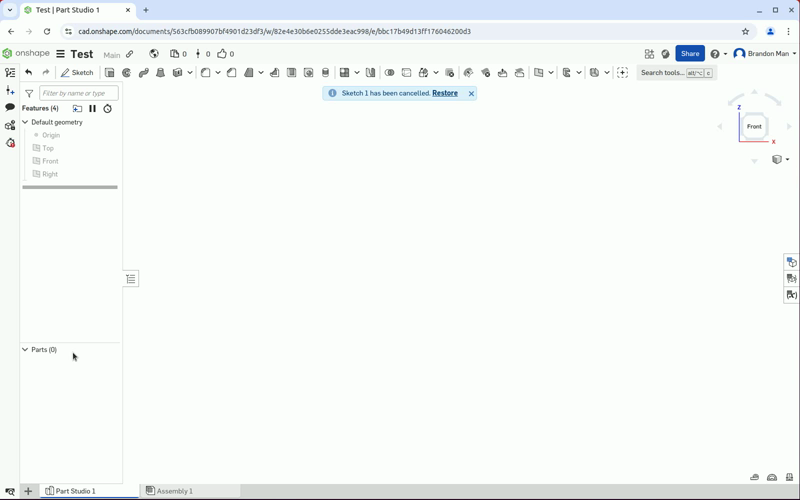
key_up(shift)
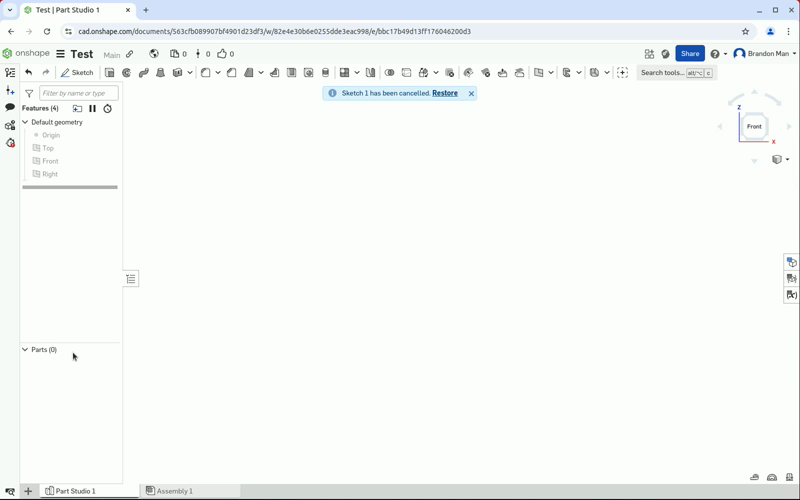
mouse_move(73, 352)
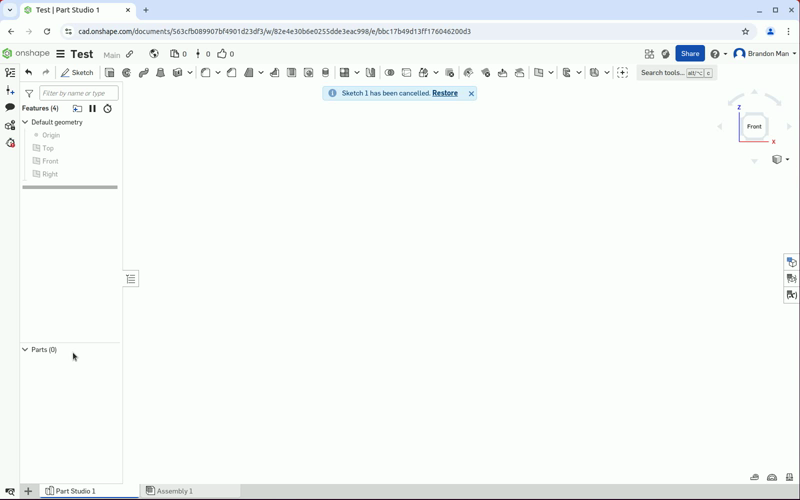
key(shift+y)
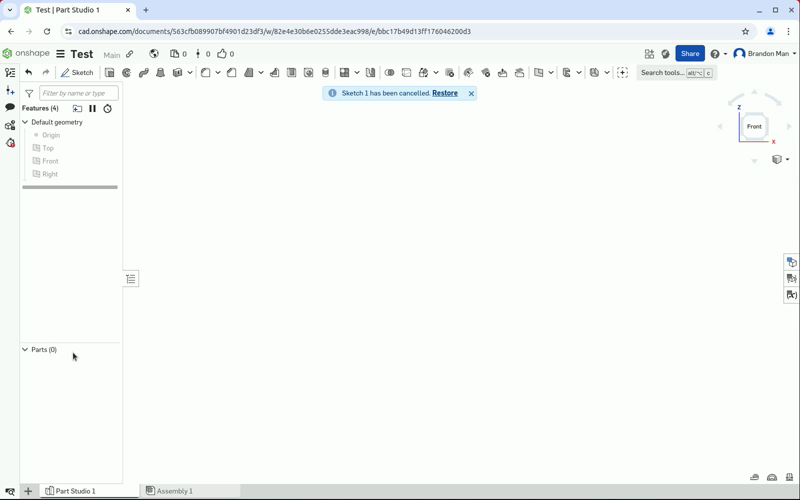
key(shift+s)
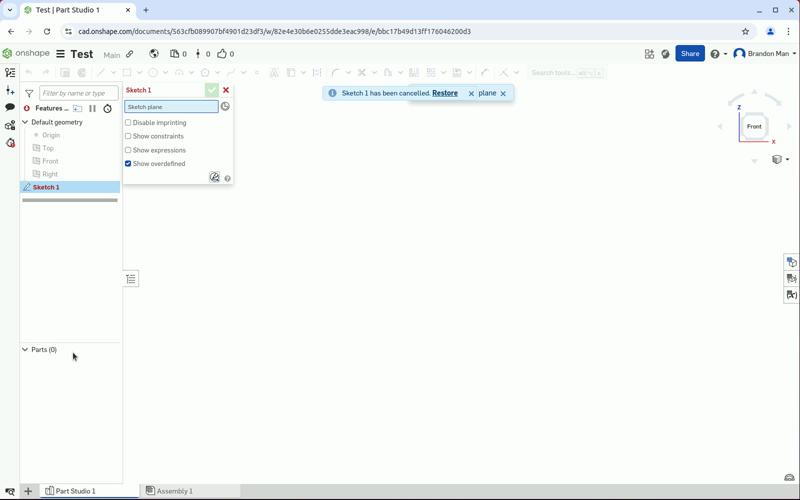
mouse_move(73, 163)
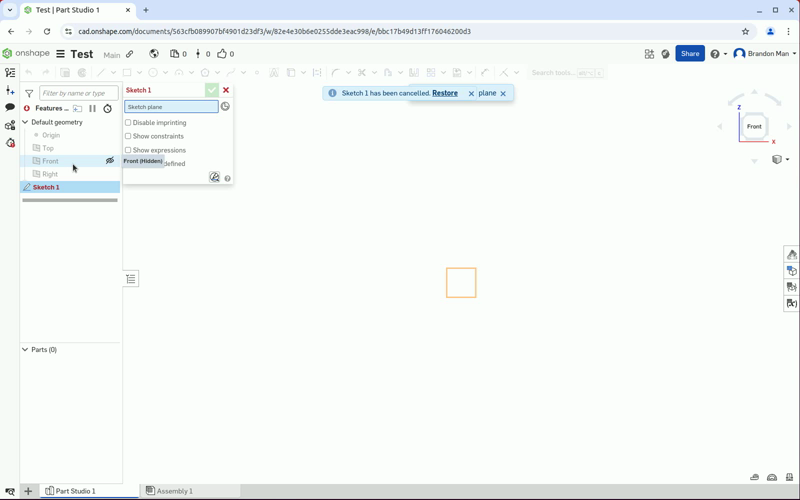
click(73, 163)
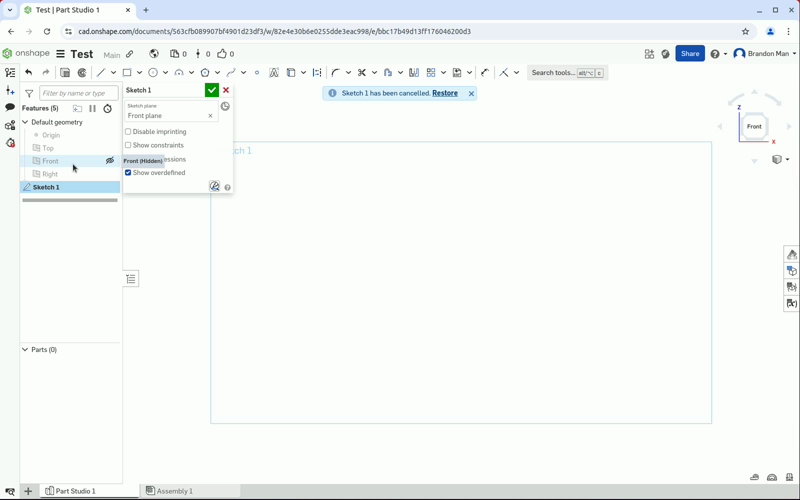
mouse_move(73, 352)
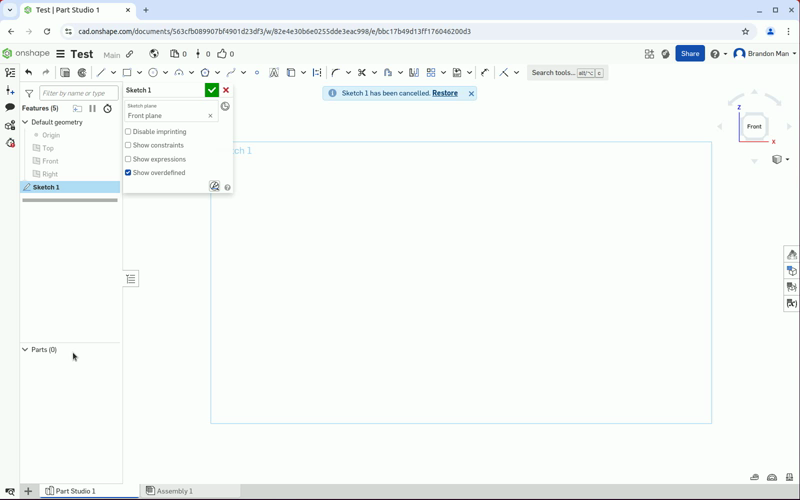
key(y)
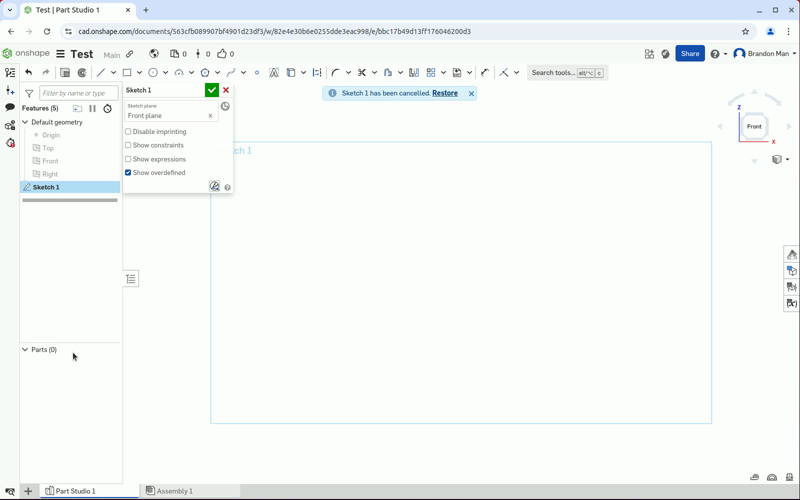
key(l)
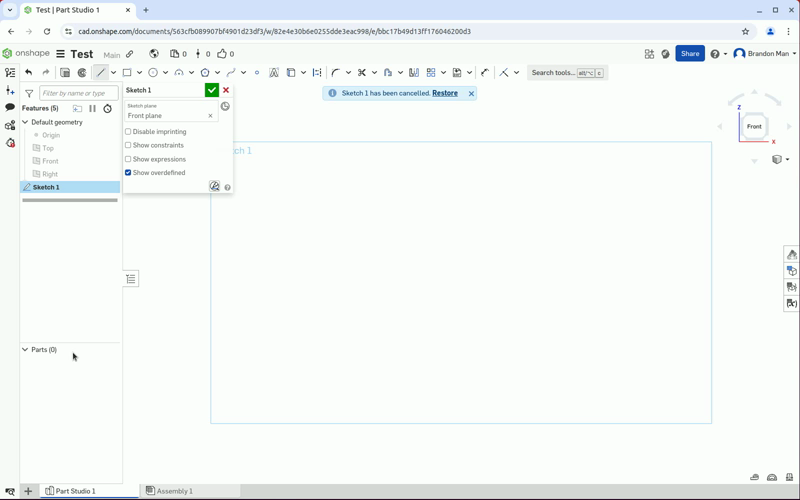
key_down(shift)
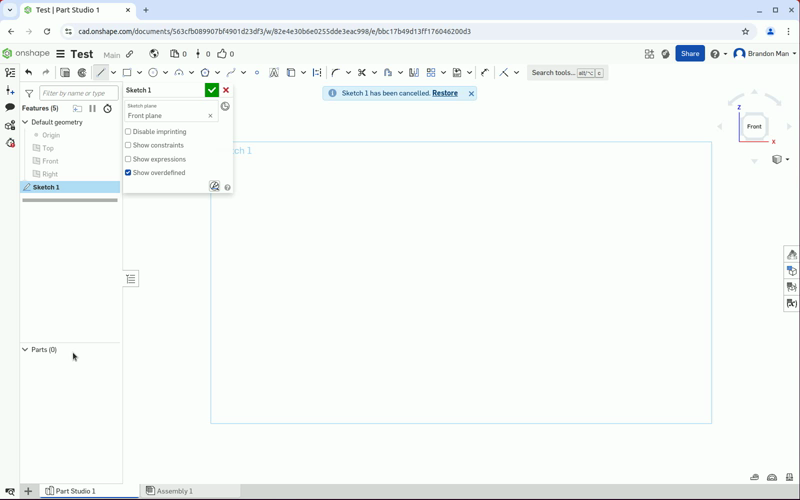
mouse_move(460, 282)
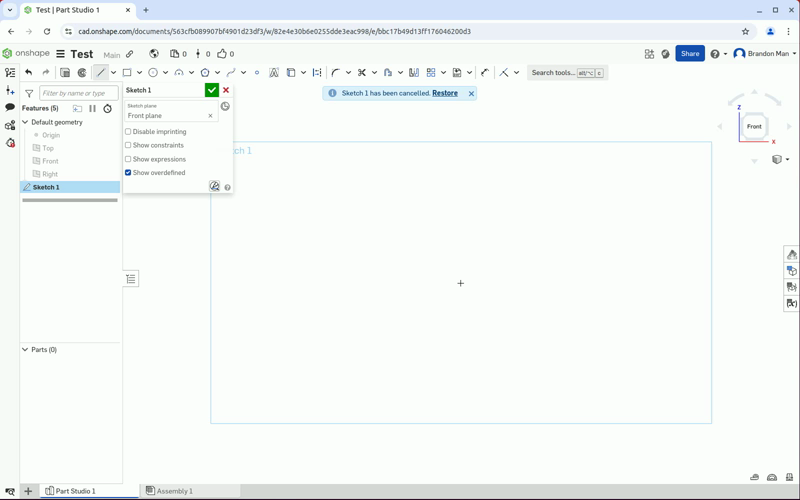
click(460, 282)
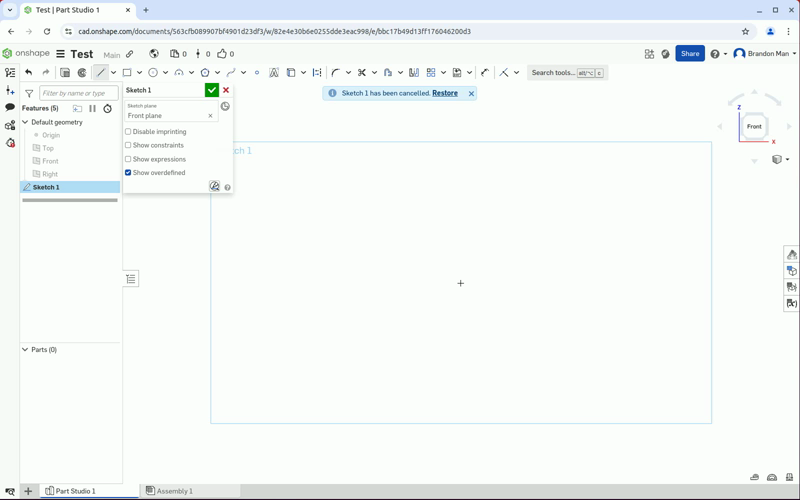
key_up(shift)
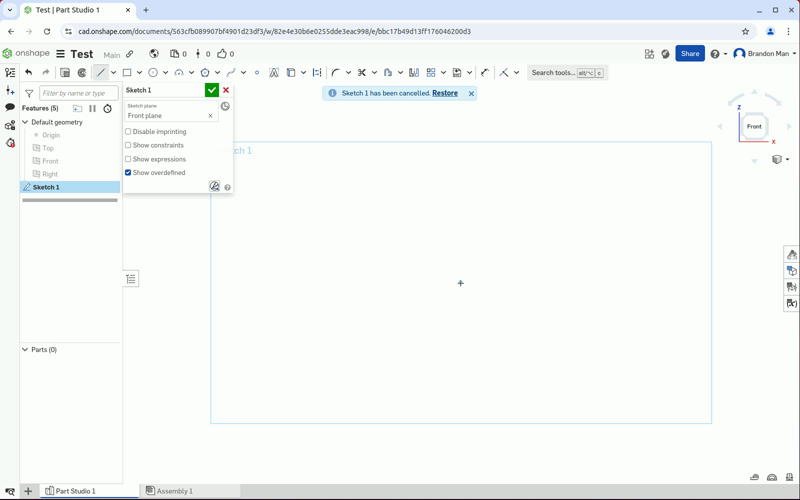
key_down(shift)
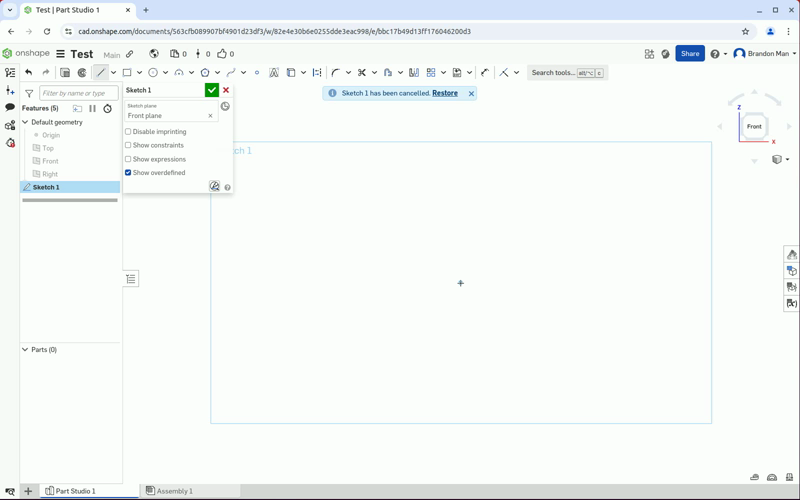
mouse_move(490, 282)
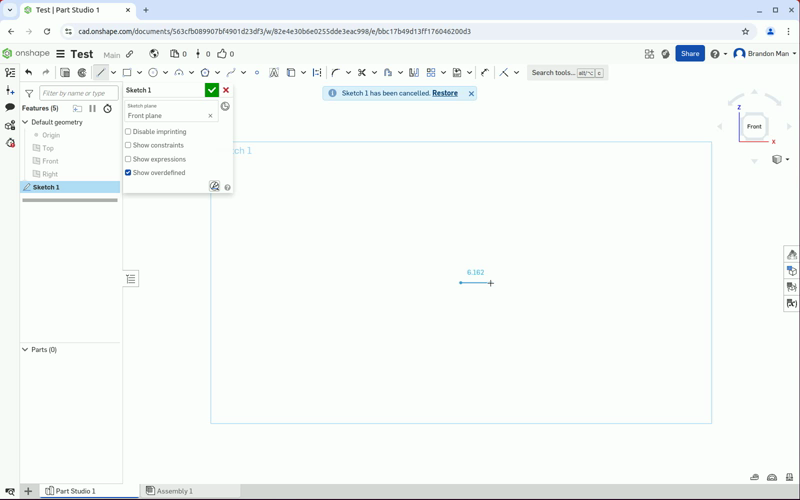
mouse_move(511, 282)
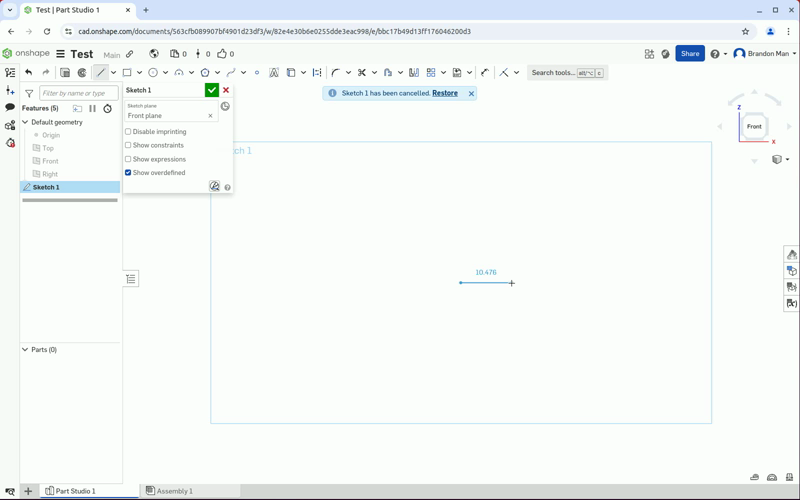
click(511, 282)
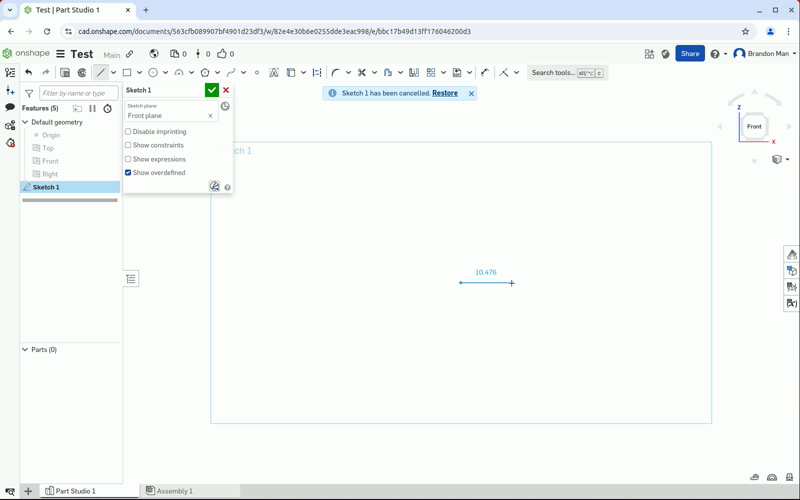
key_up(shift)
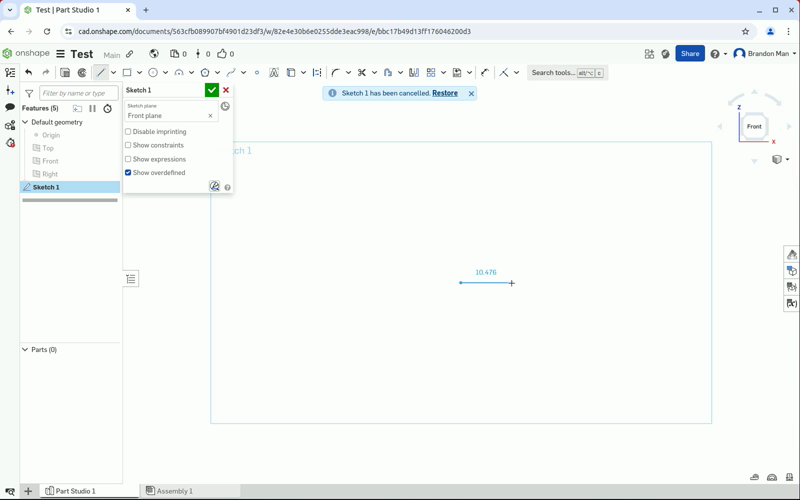
key_down(shift)
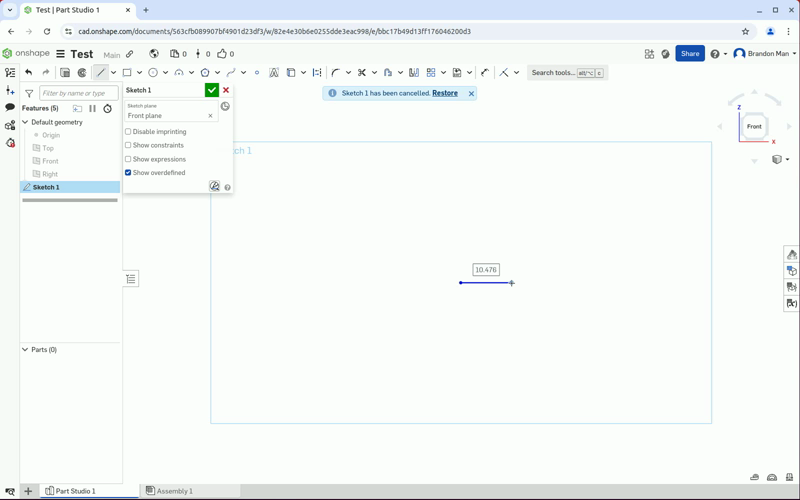
mouse_move(541, 282)
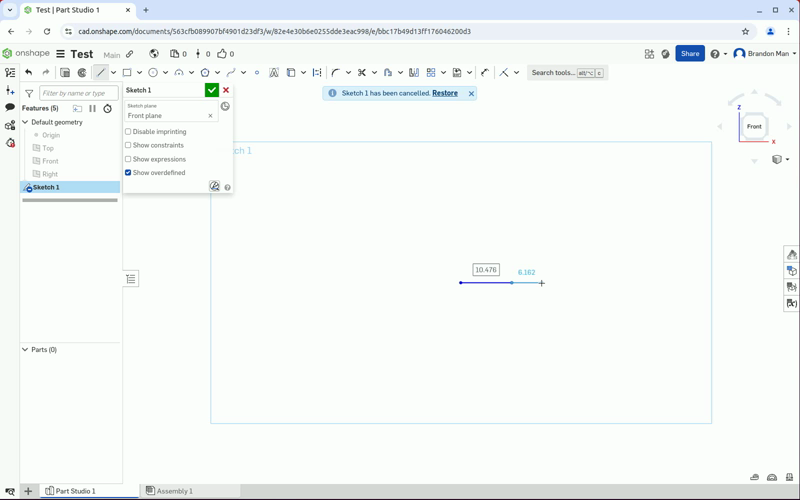
mouse_move(511, 279)
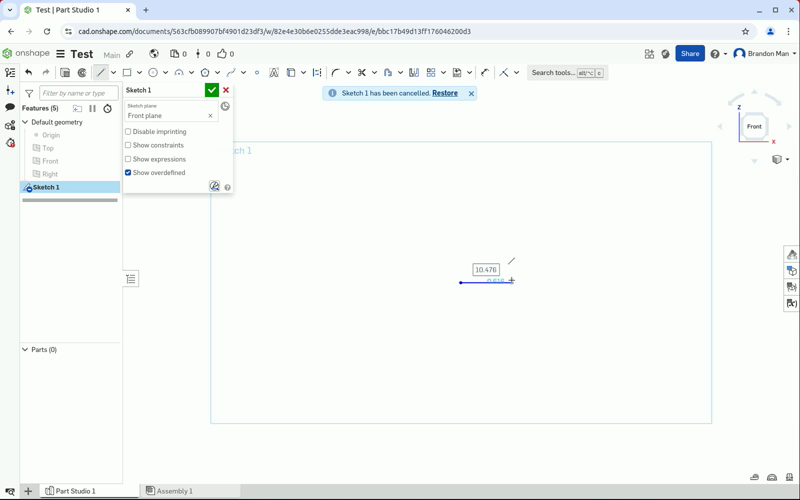
scroll(6)
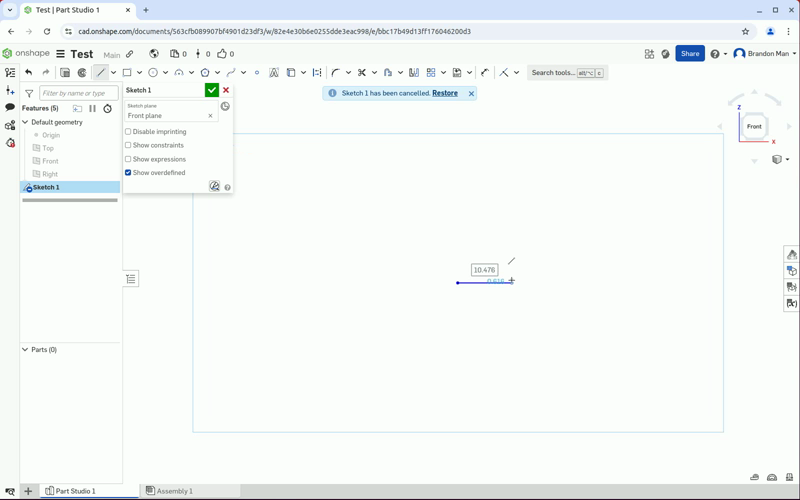
scroll(6)
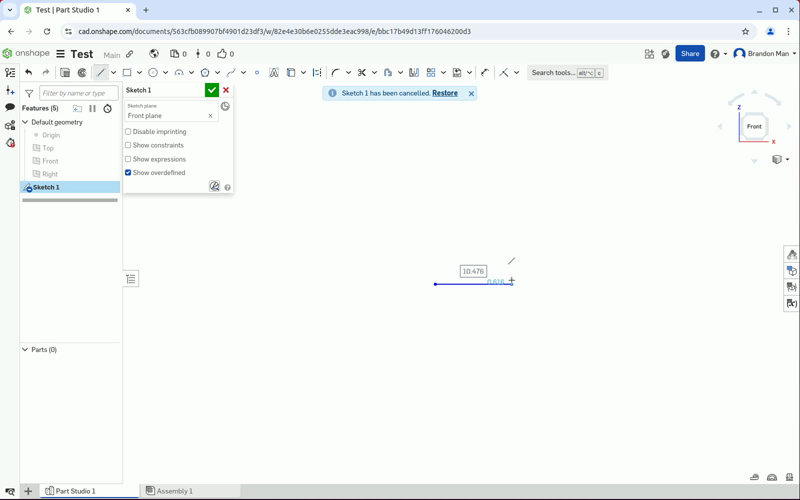
scroll(6)
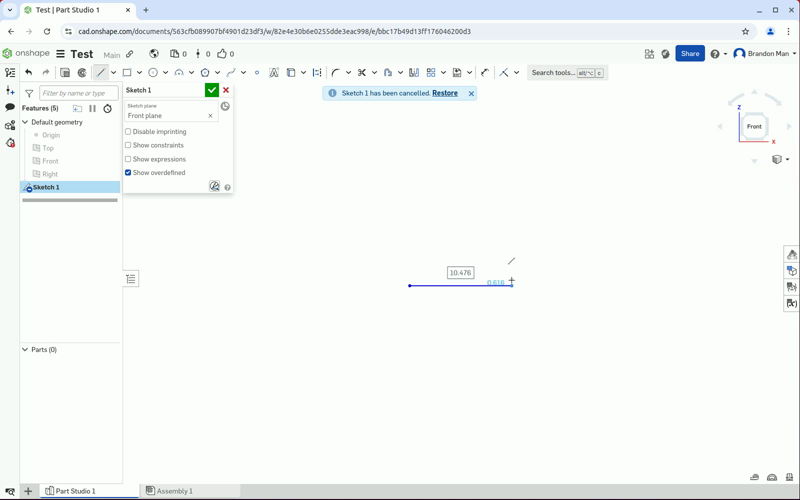
scroll(6)
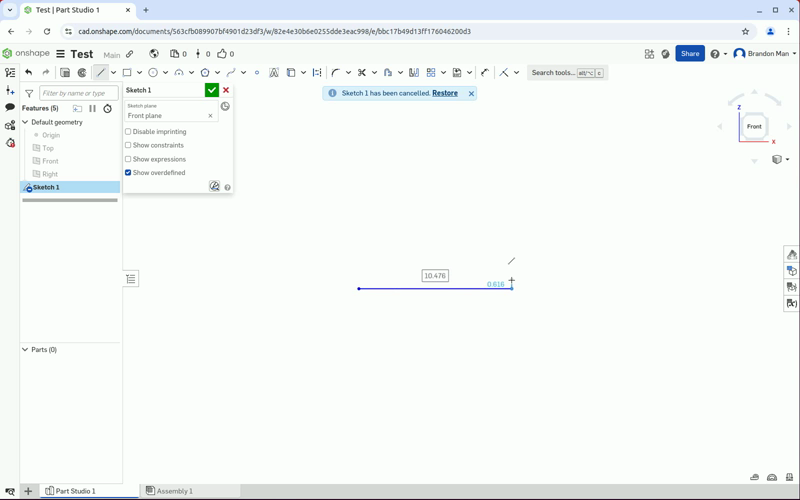
scroll(6)
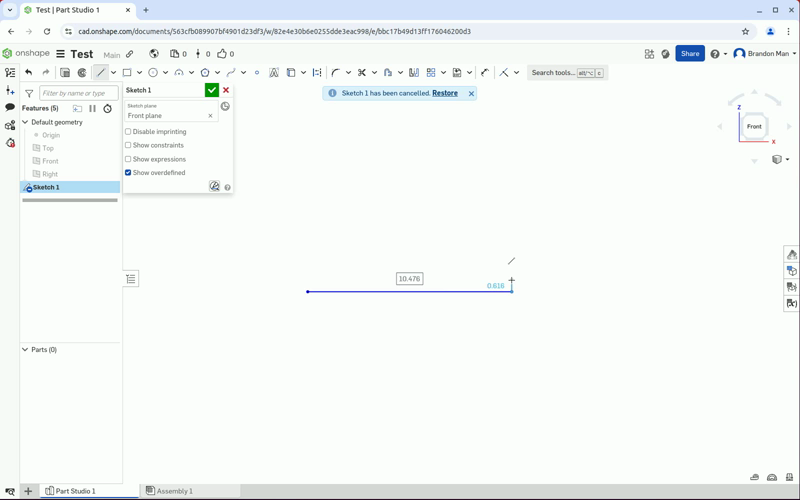
scroll(6)
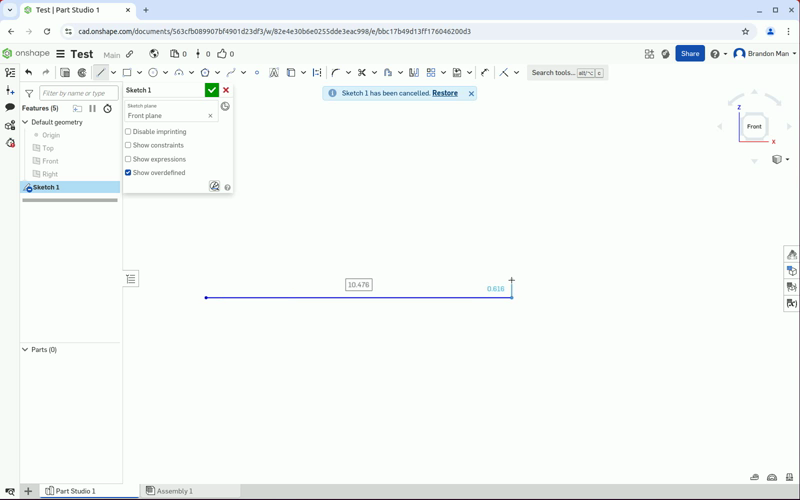
scroll(6)
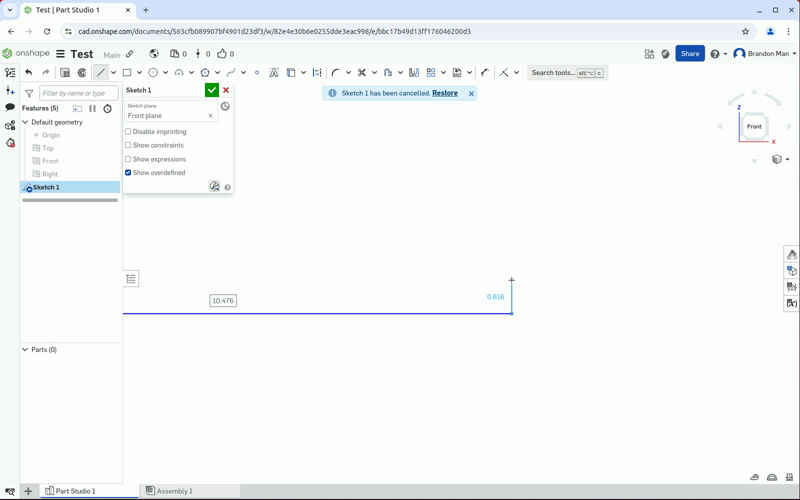
click(511, 279)
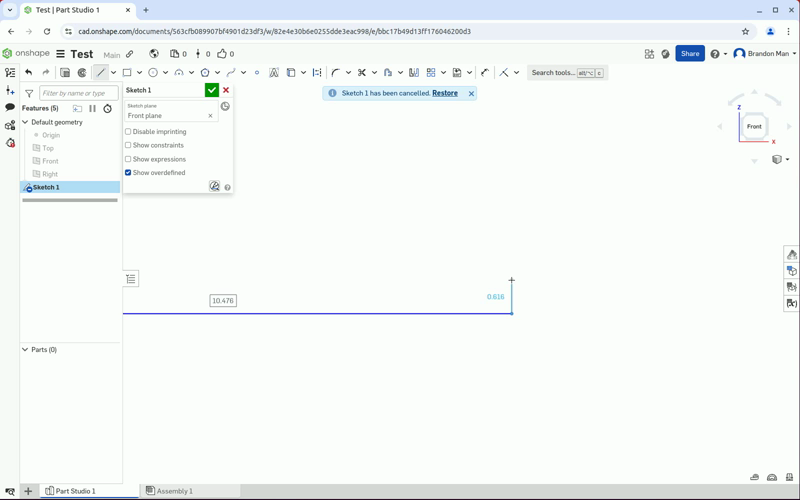
scroll(-6)
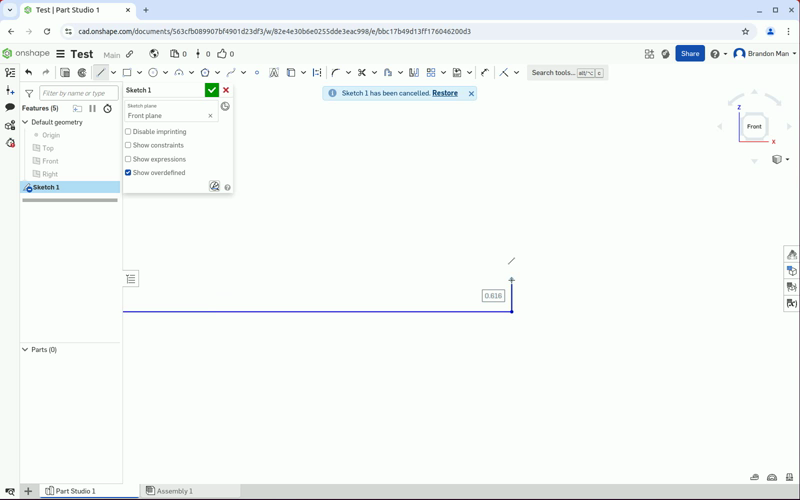
scroll(-6)
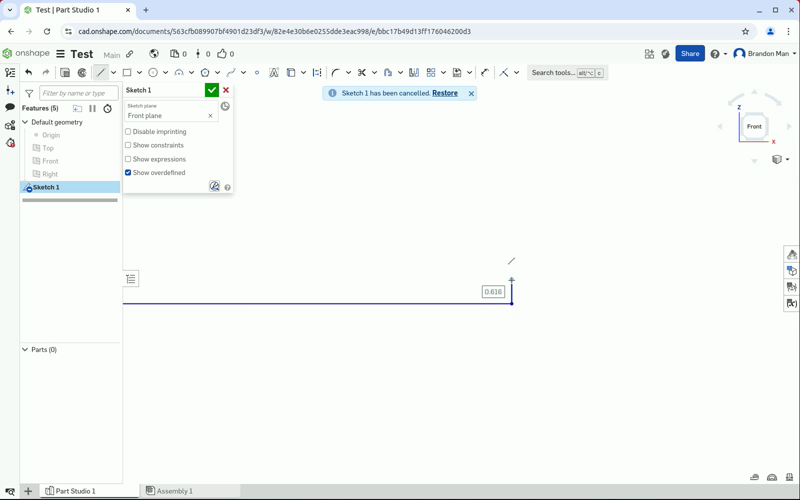
scroll(-6)
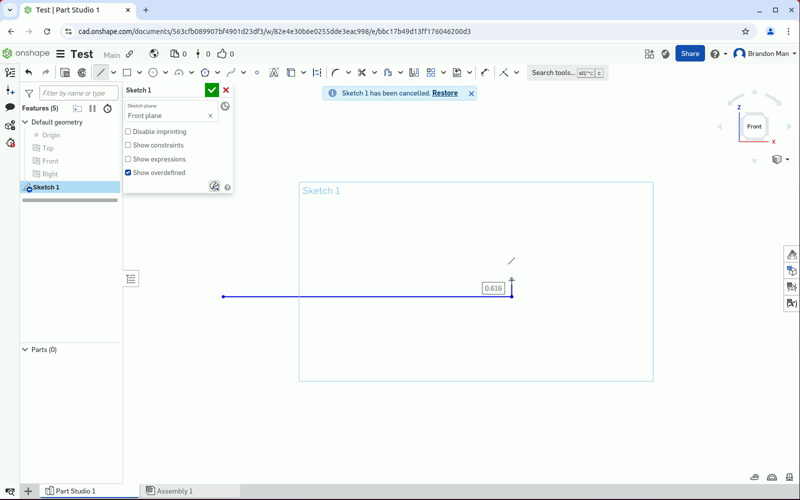
scroll(-6)
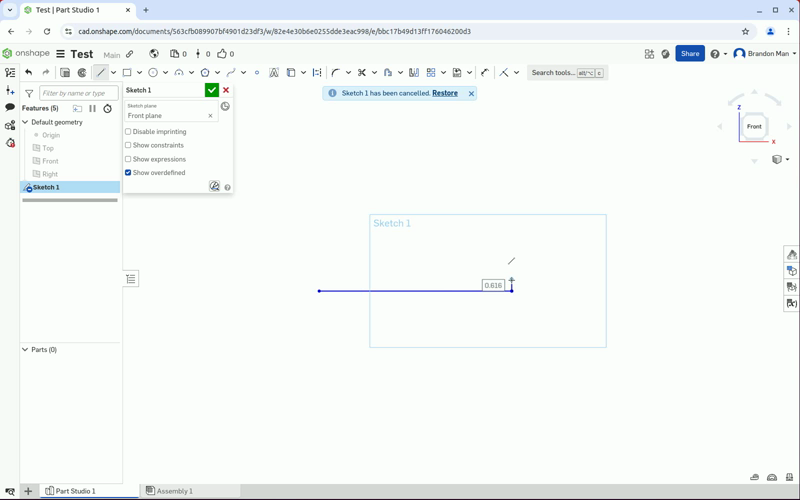
scroll(-6)
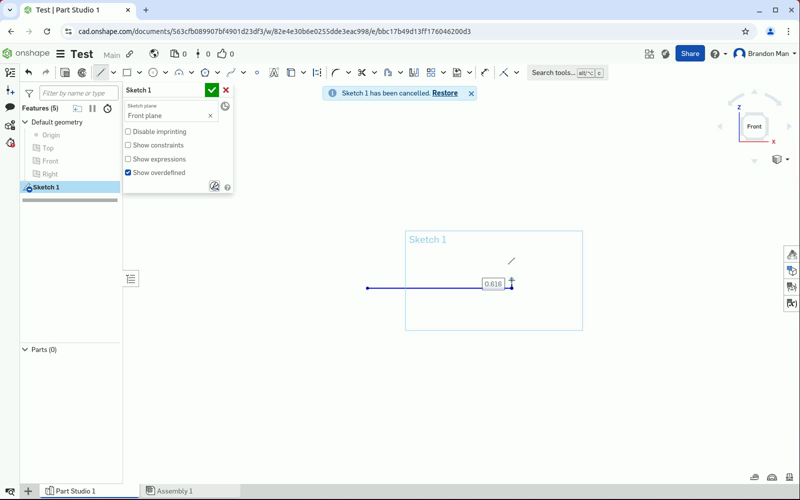
scroll(-6)
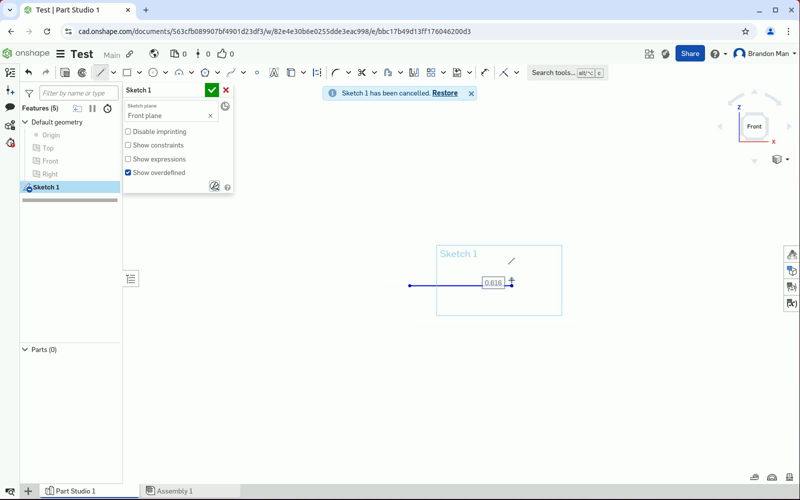
scroll(-6)
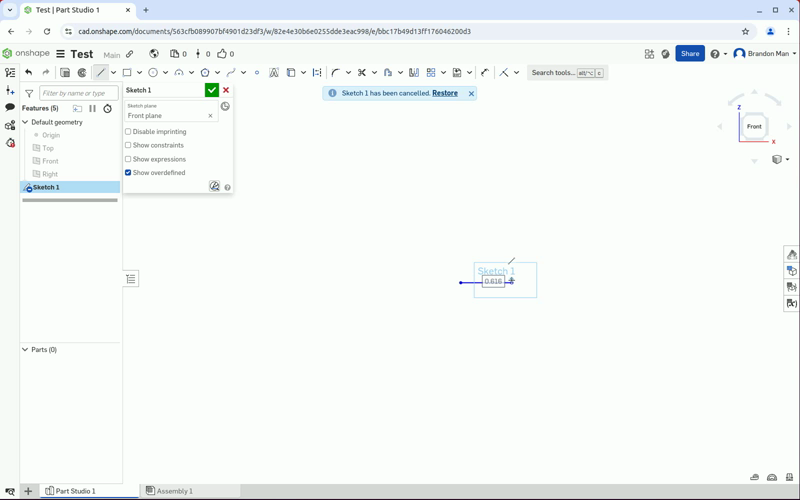
key_up(shift)
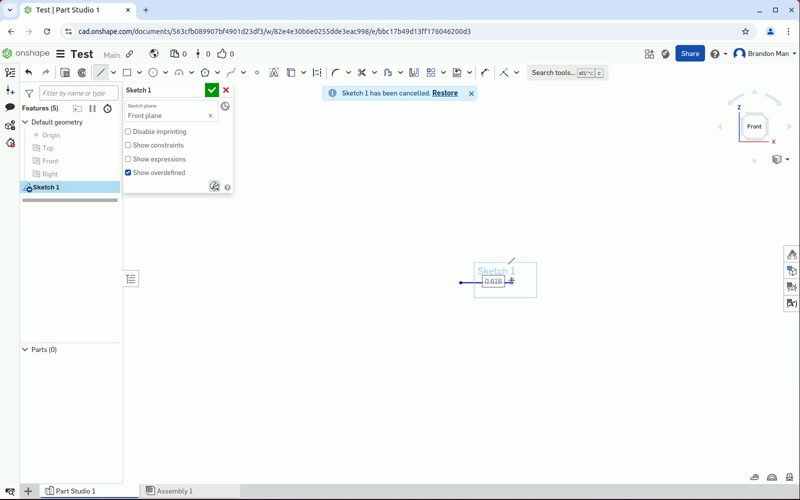
key_down(shift)
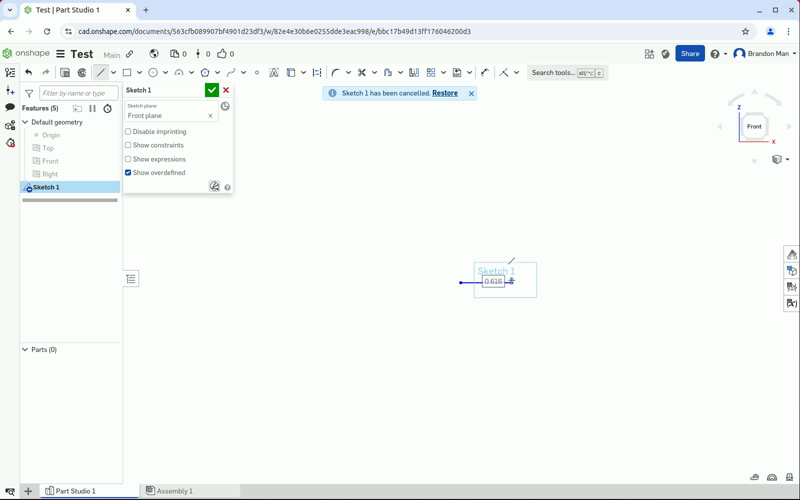
mouse_move(541, 279)
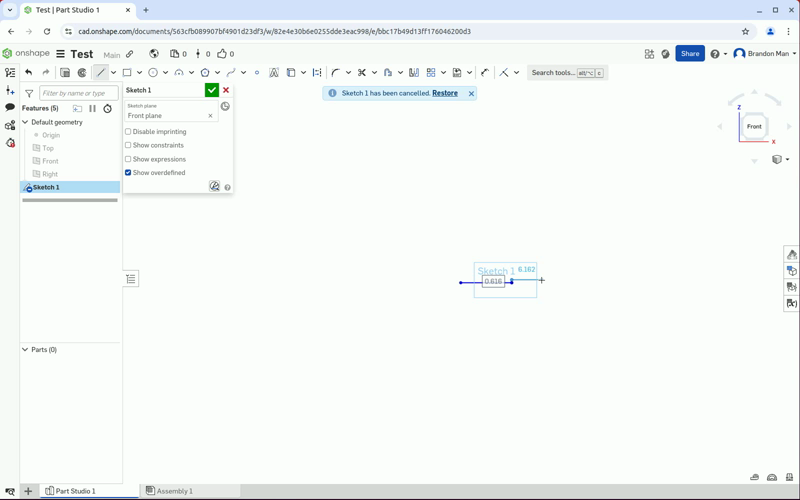
mouse_move(460, 279)
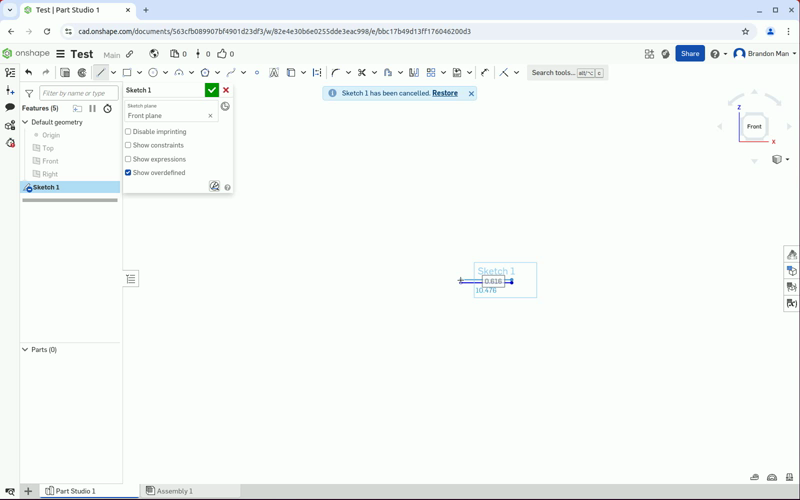
scroll(6)
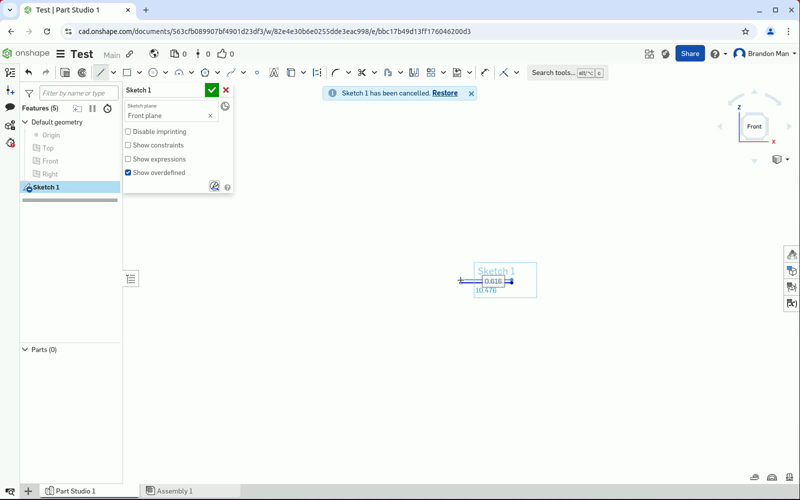
scroll(6)
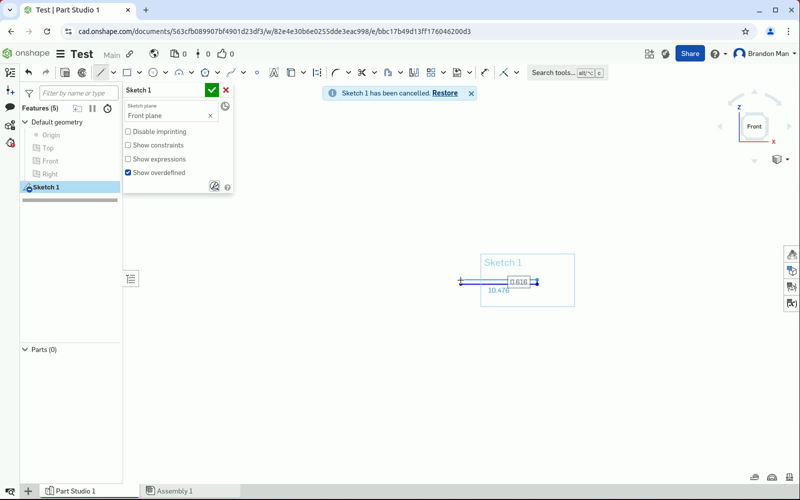
scroll(6)
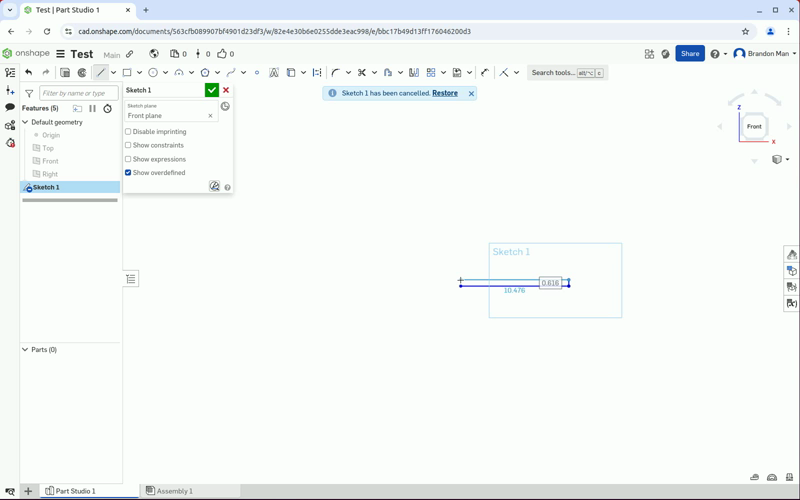
scroll(6)
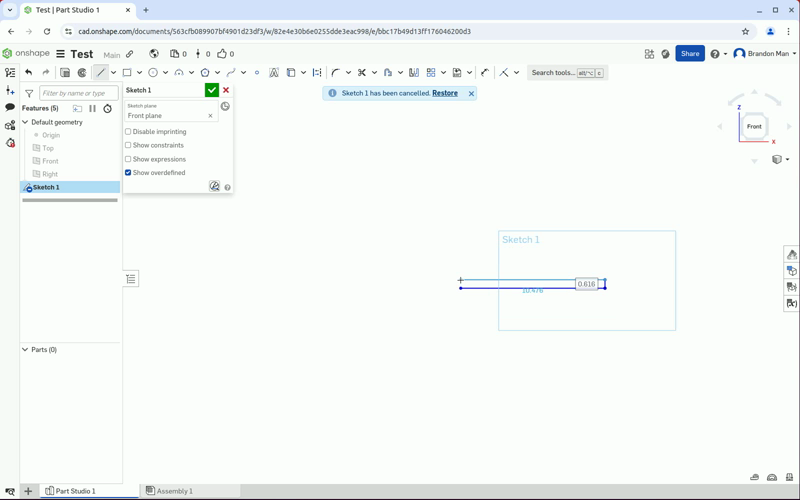
scroll(6)
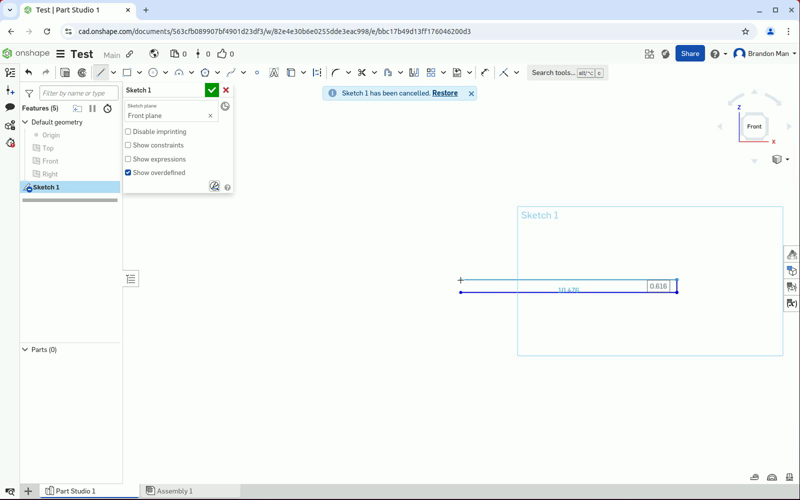
scroll(6)
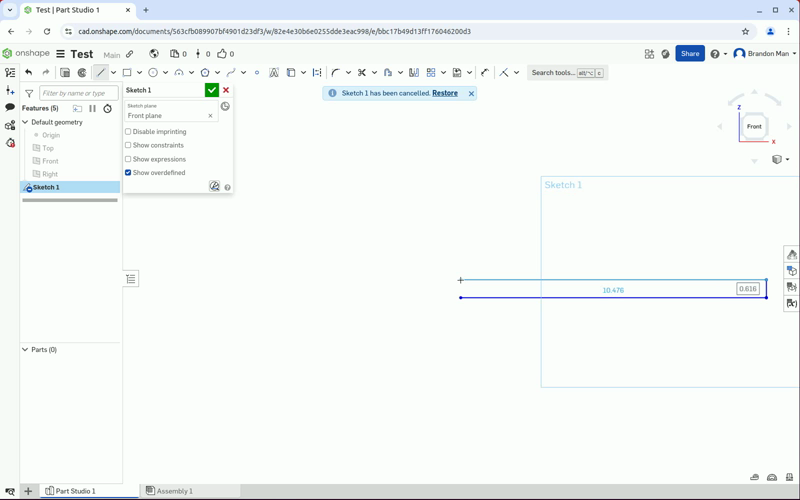
scroll(6)
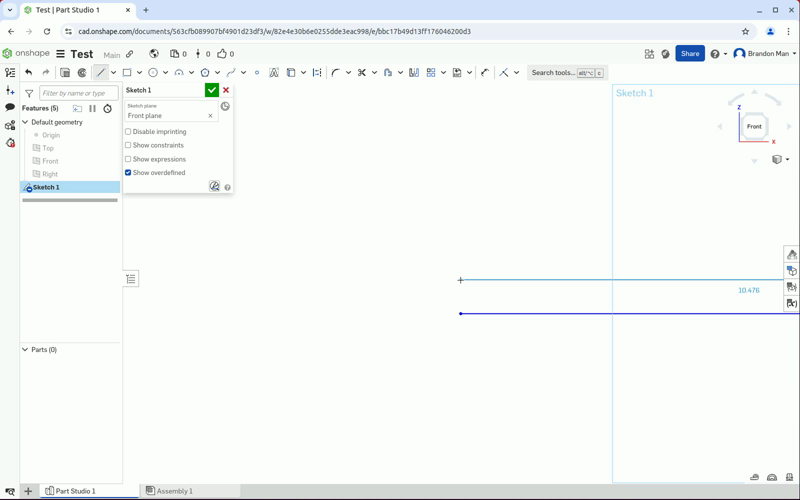
click(460, 279)
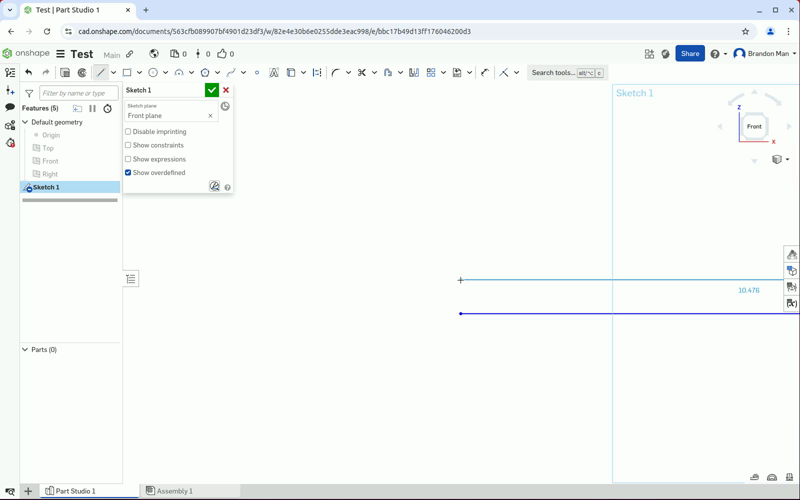
scroll(-6)
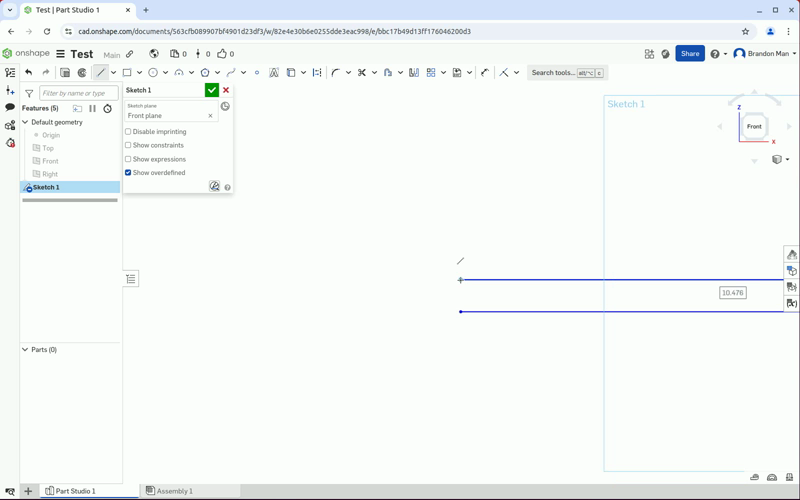
scroll(-6)
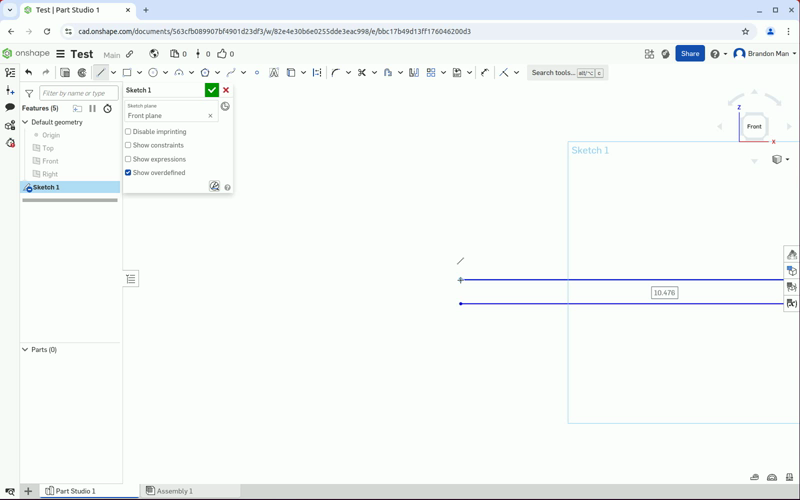
scroll(-6)
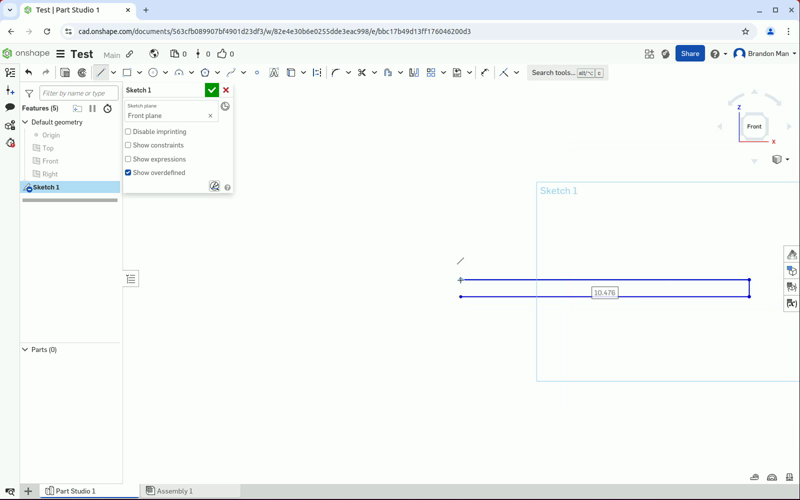
scroll(-6)
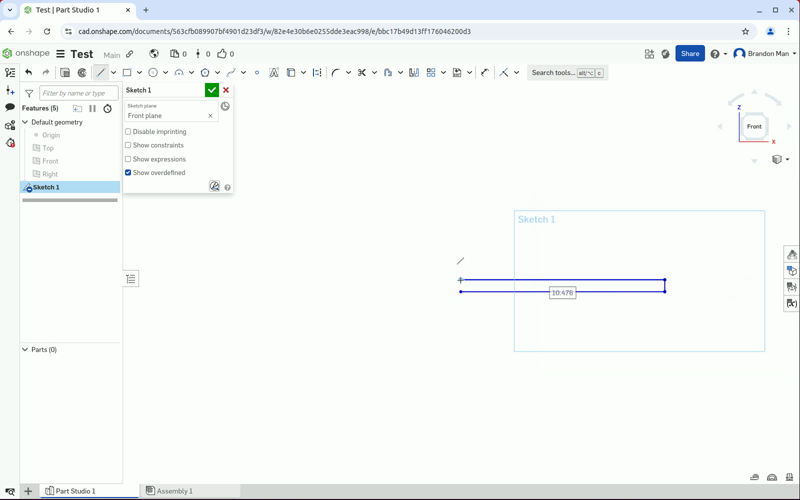
scroll(-6)
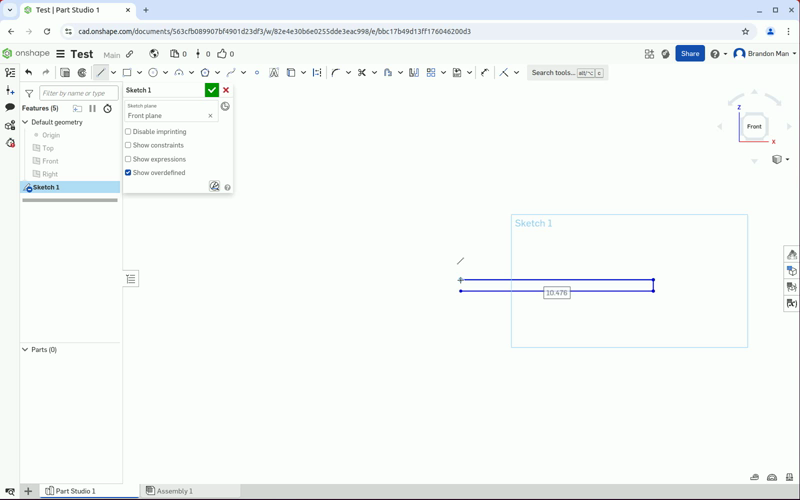
scroll(-6)
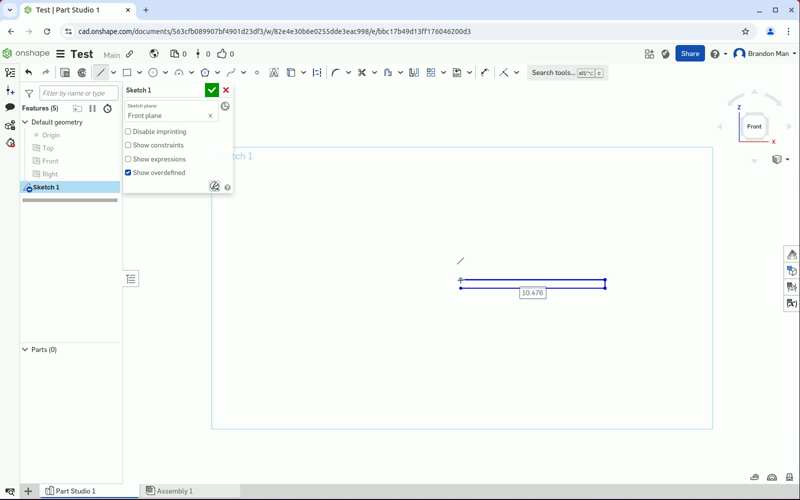
scroll(-6)
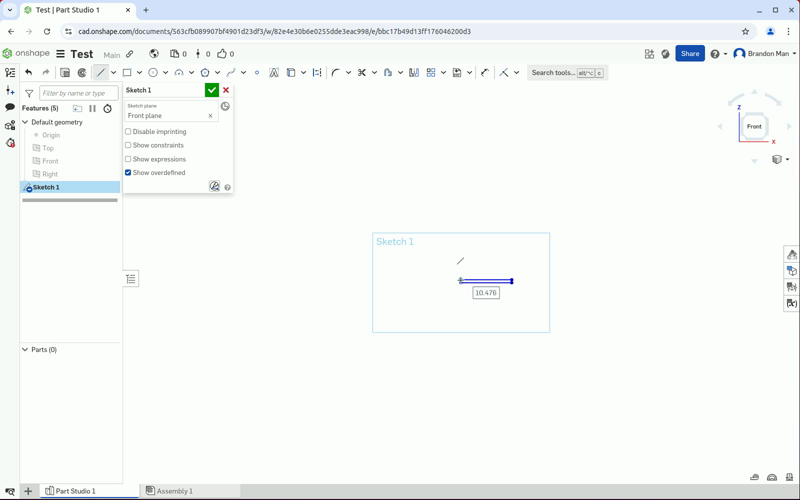
key_up(shift)
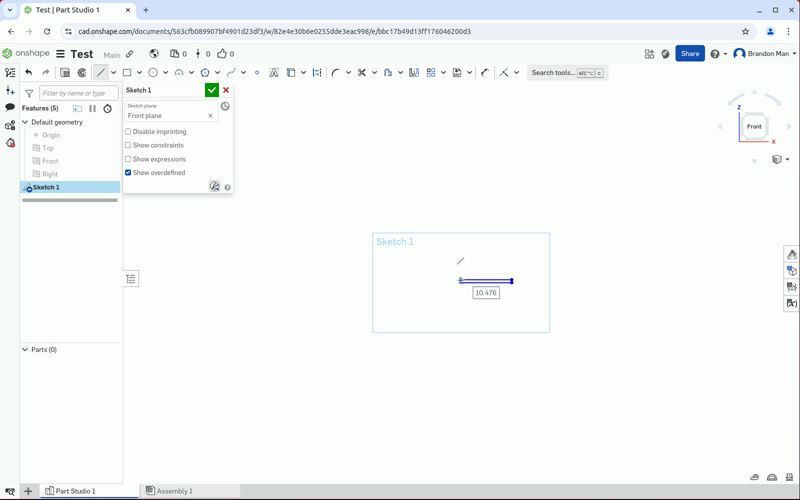
mouse_move(490, 279)
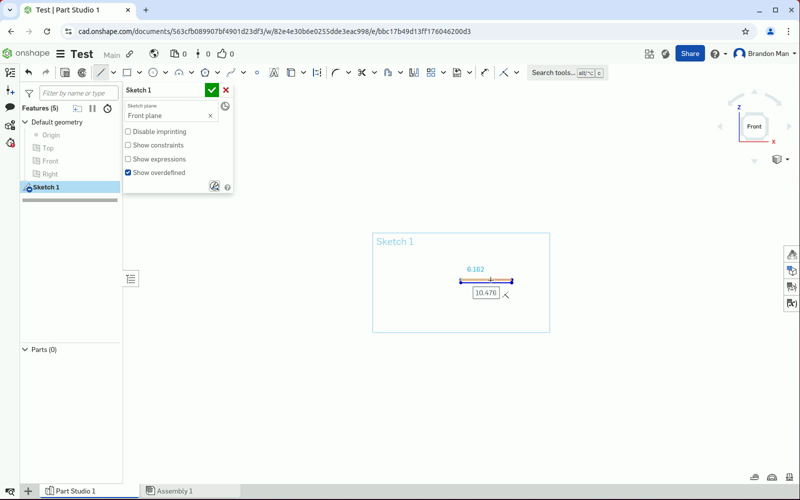
key_down(shift)
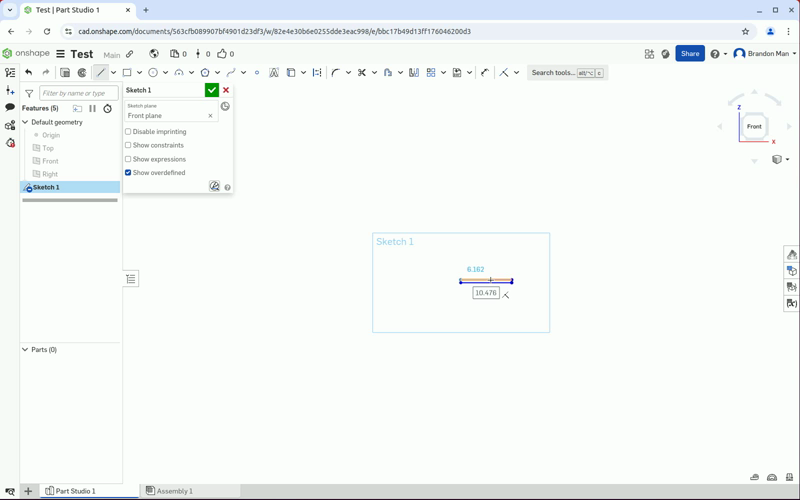
mouse_move(460, 282)
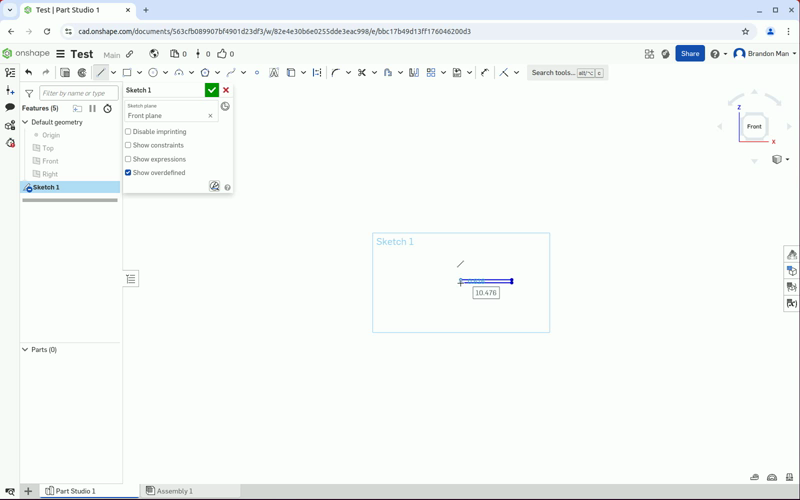
scroll(6)
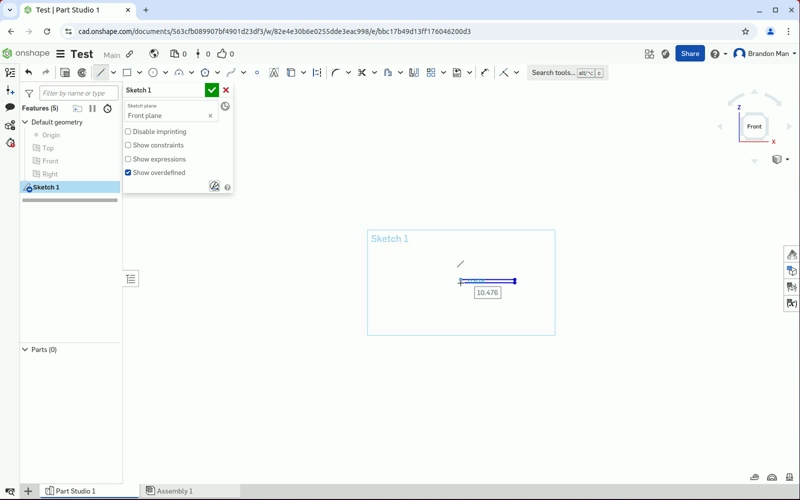
scroll(6)
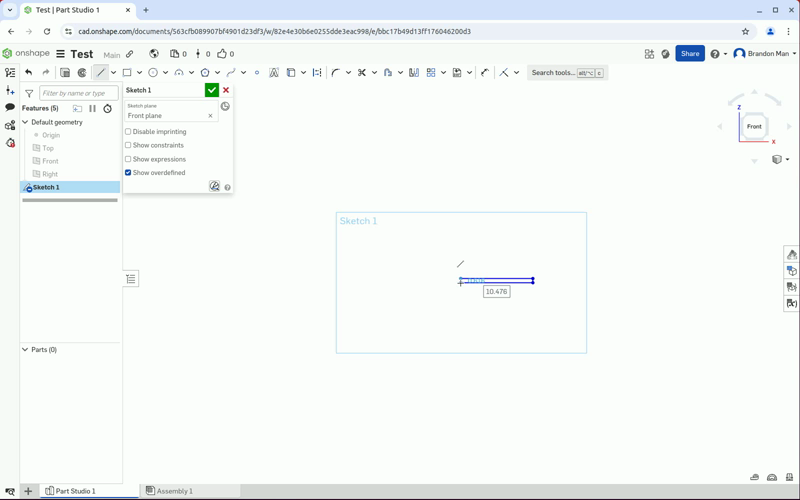
scroll(6)
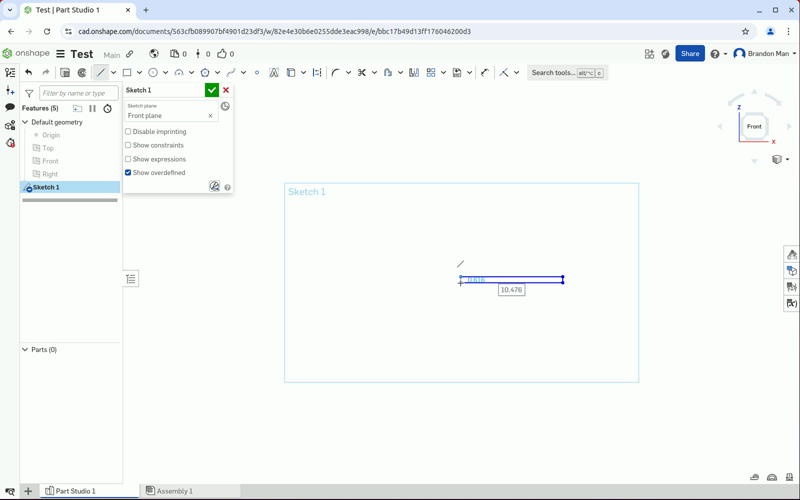
scroll(6)
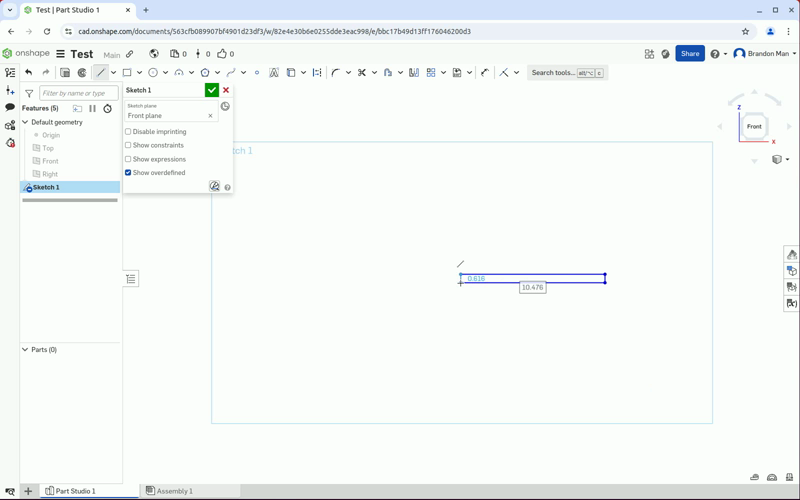
scroll(6)
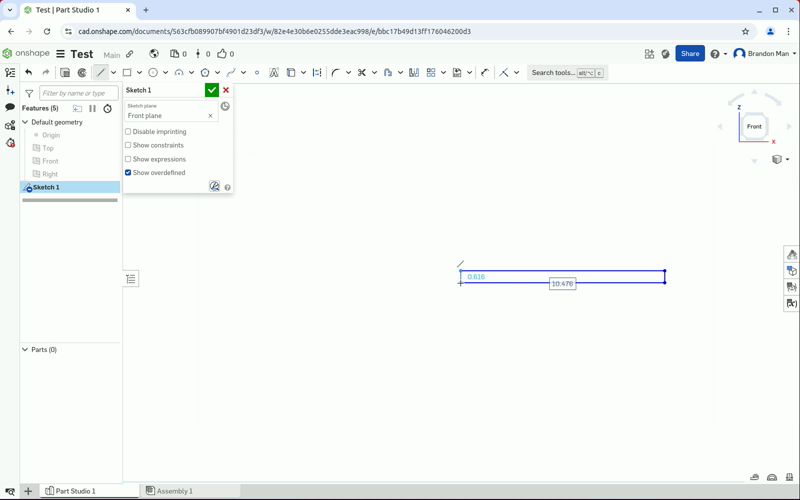
scroll(6)
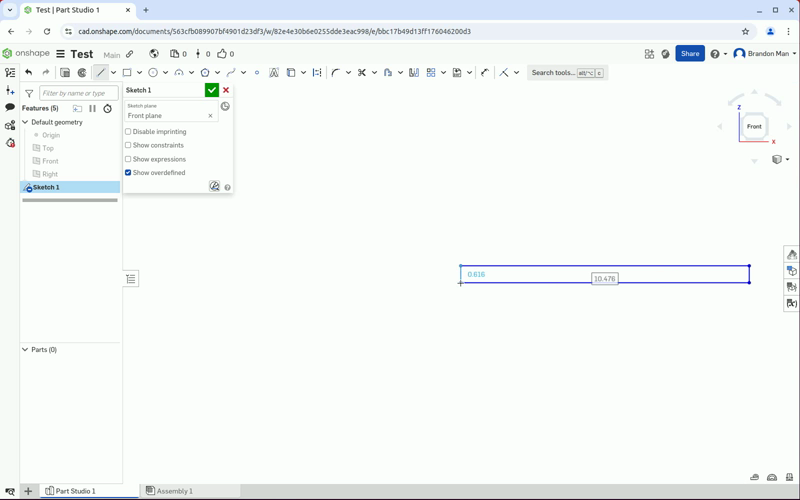
scroll(6)
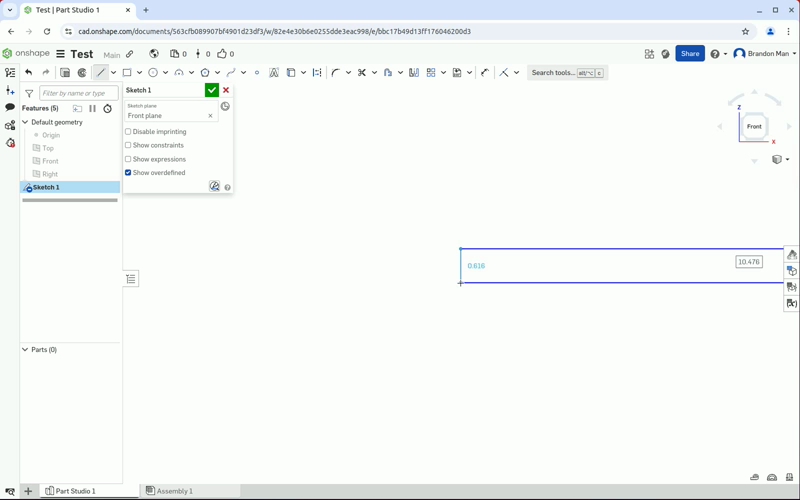
key_up(shift)
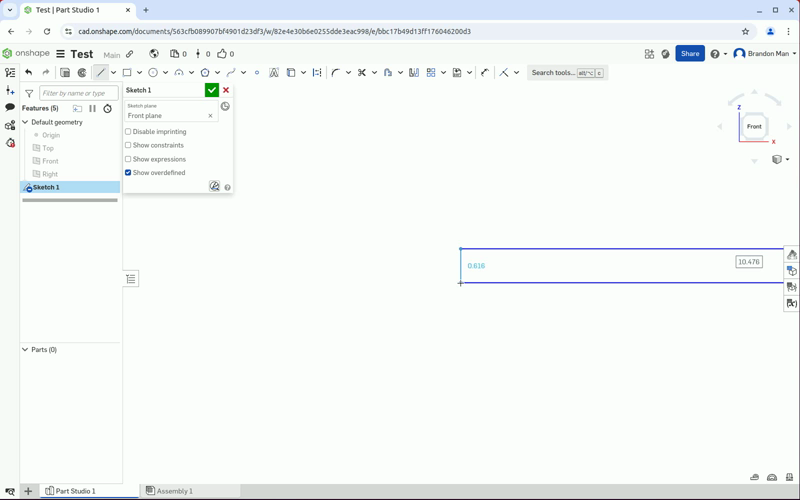
click(460, 282)
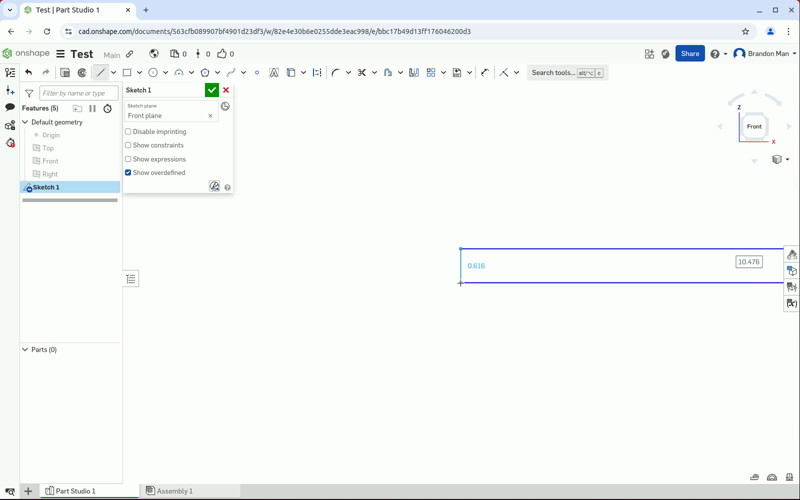
scroll(-6)
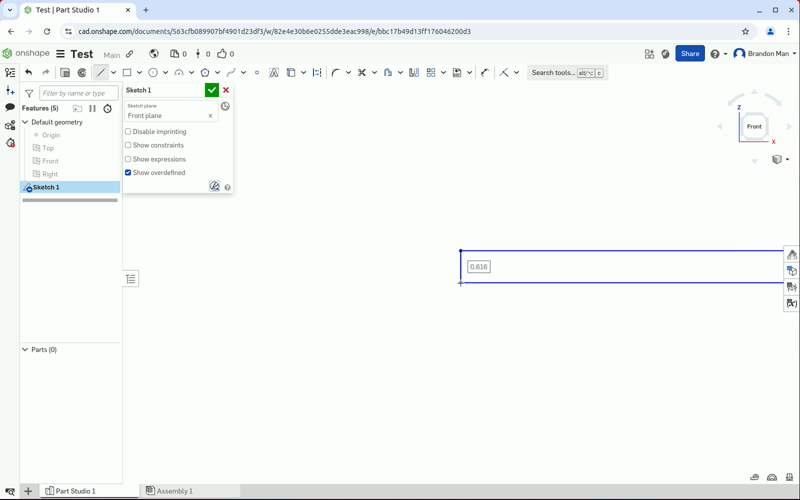
scroll(-6)
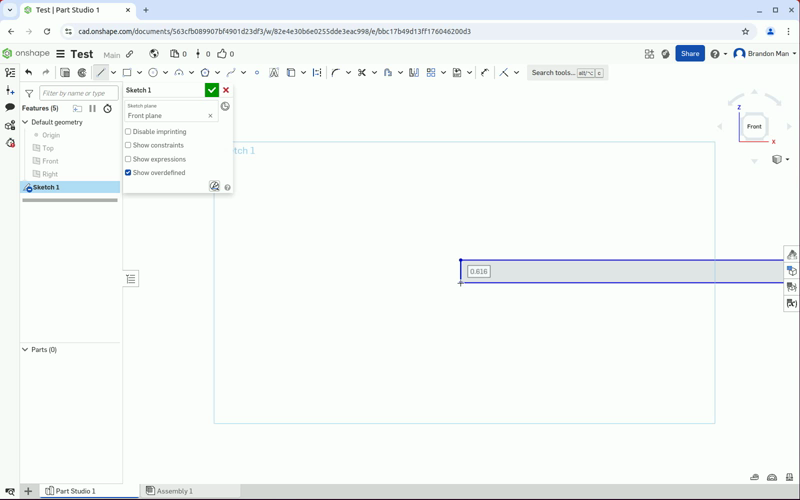
scroll(-6)
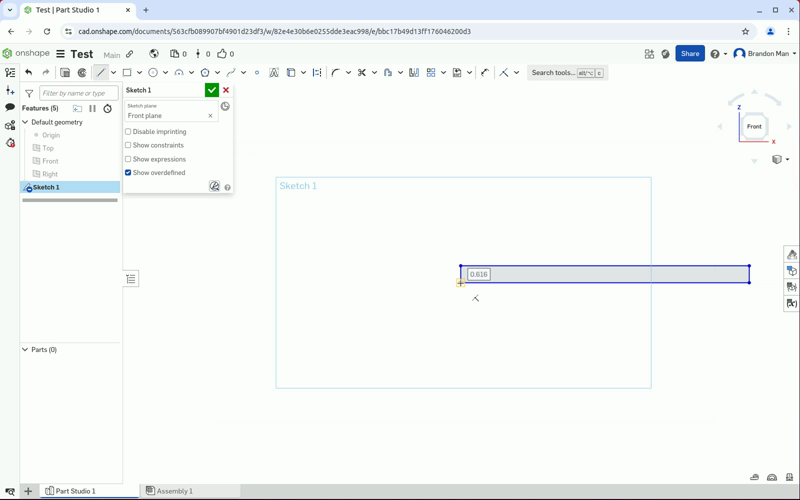
scroll(-6)
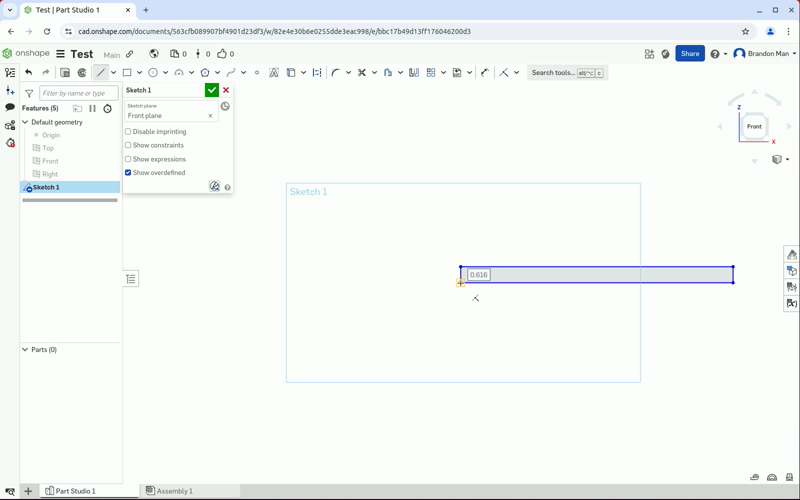
scroll(-6)
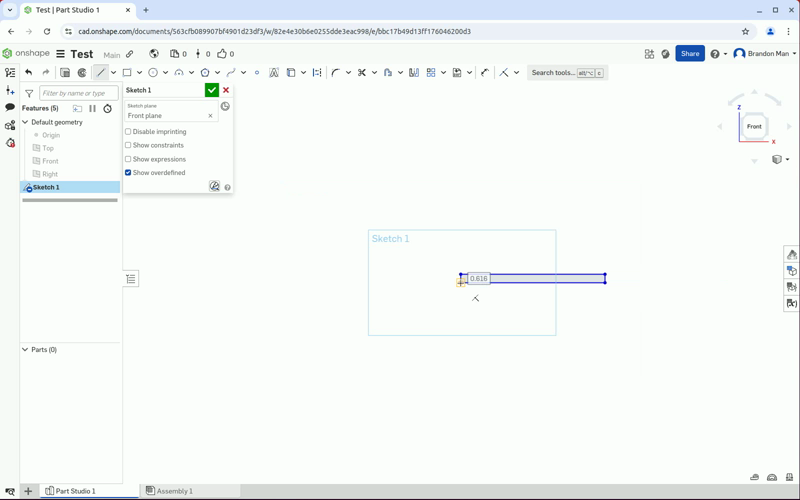
scroll(-6)
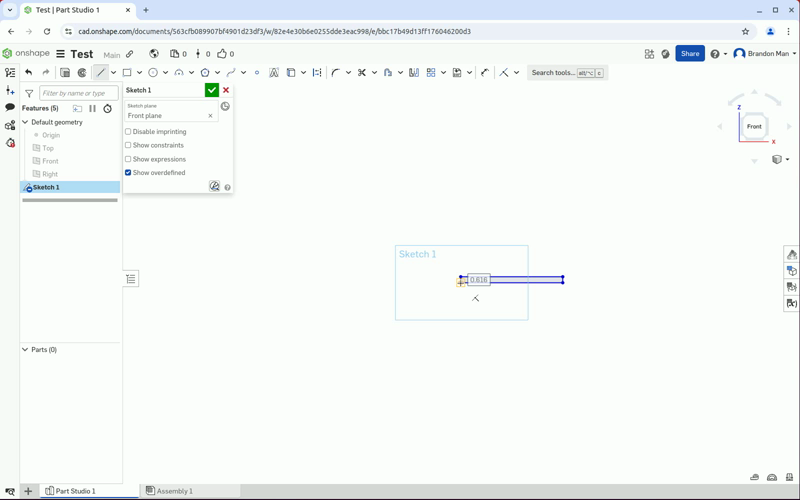
scroll(-6)
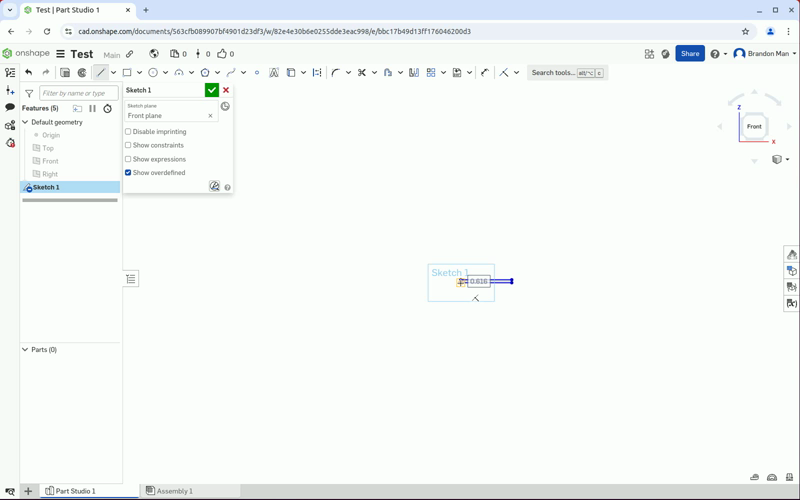
key(esc)
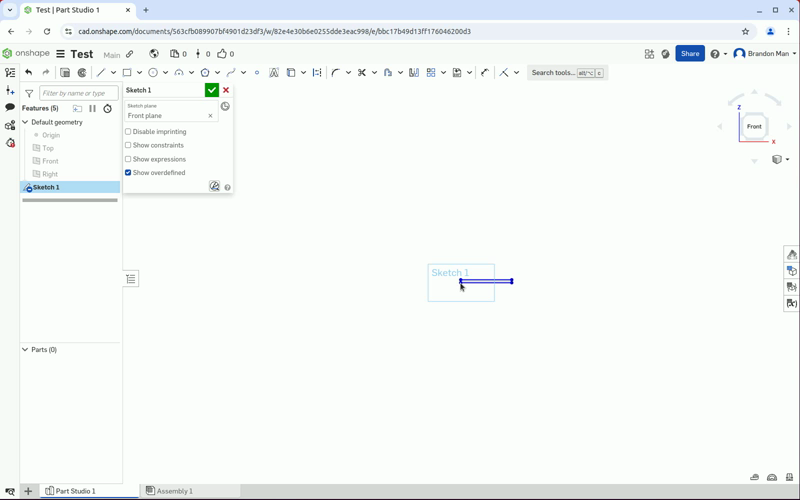
mouse_move(494, 281)
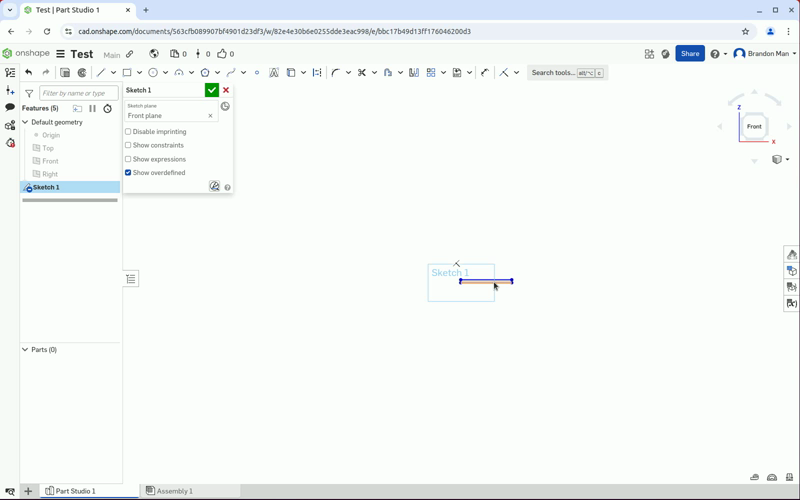
scroll(6)
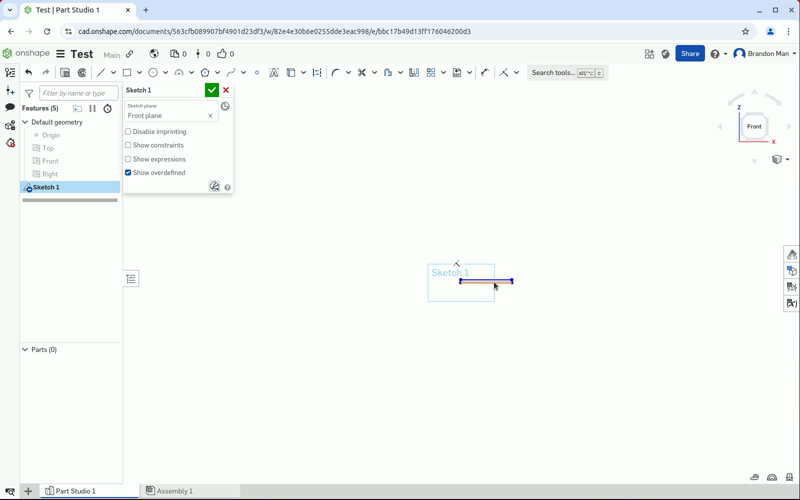
scroll(6)
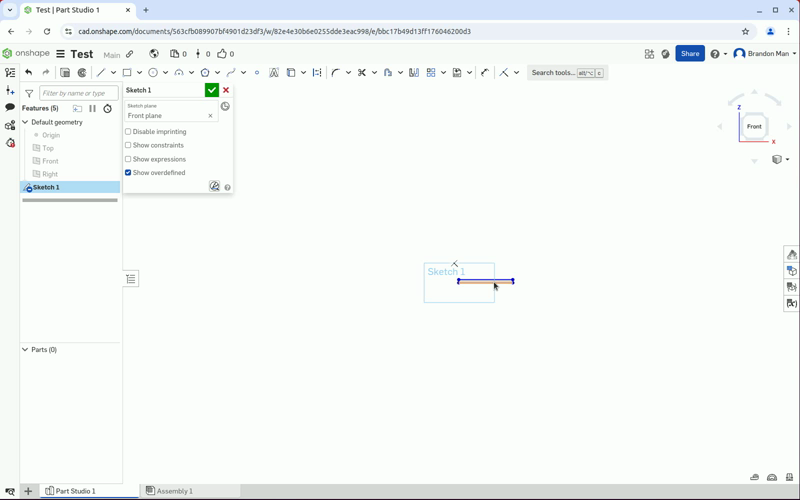
scroll(6)
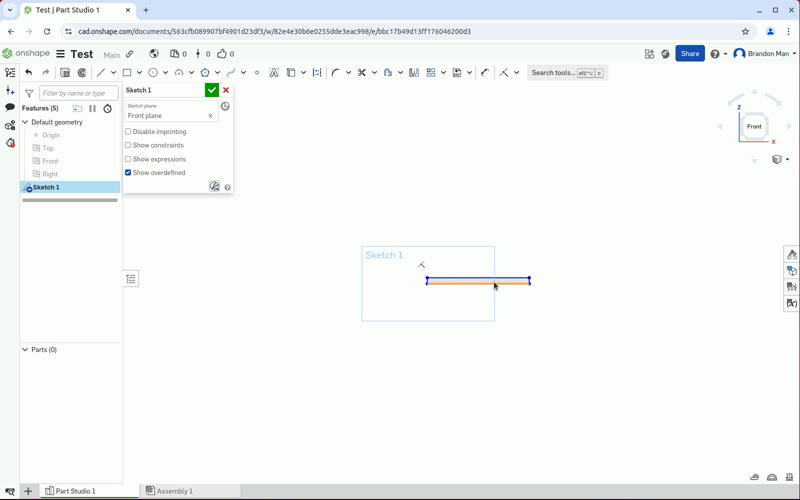
scroll(6)
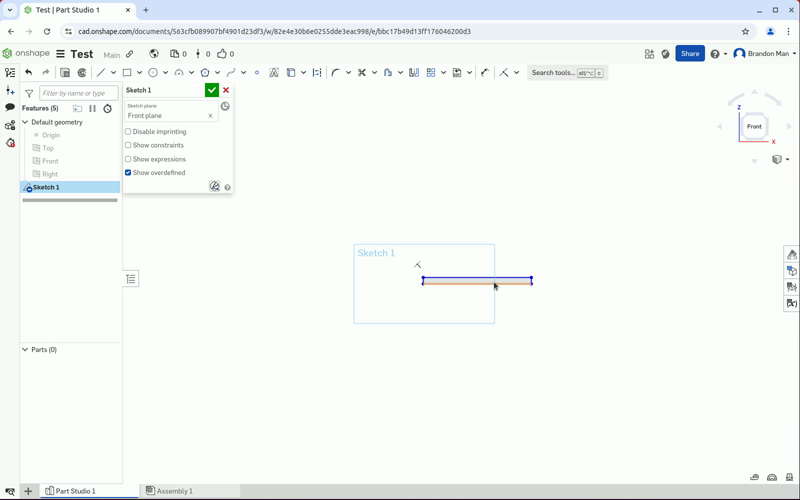
scroll(6)
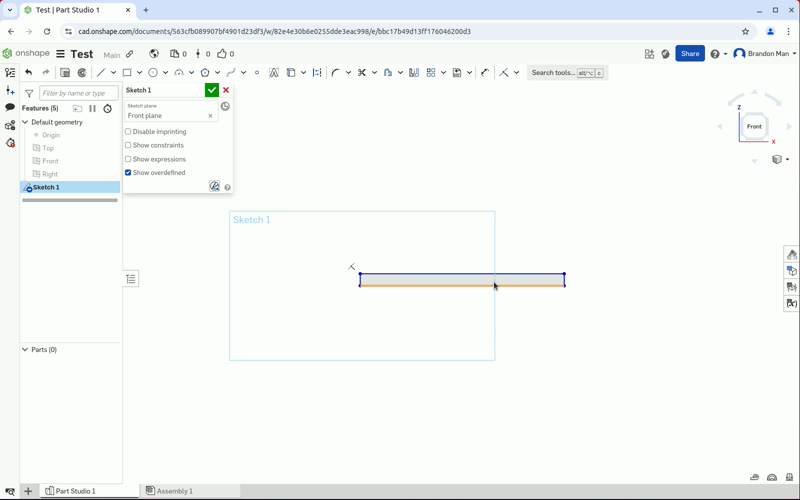
scroll(6)
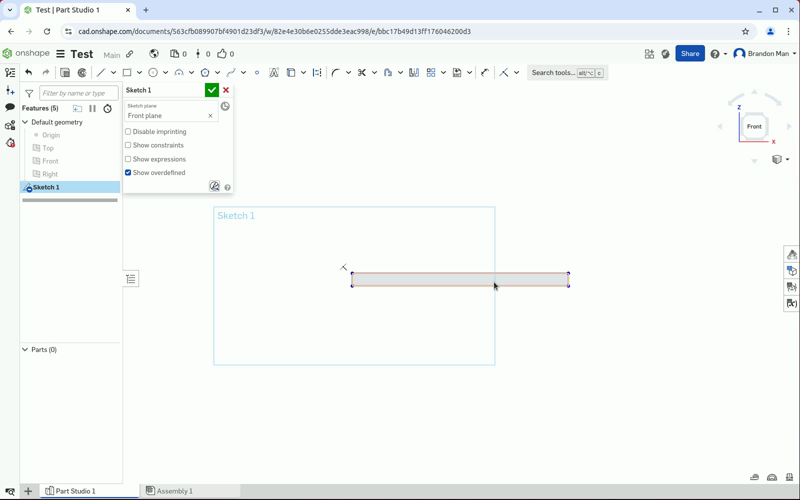
scroll(6)
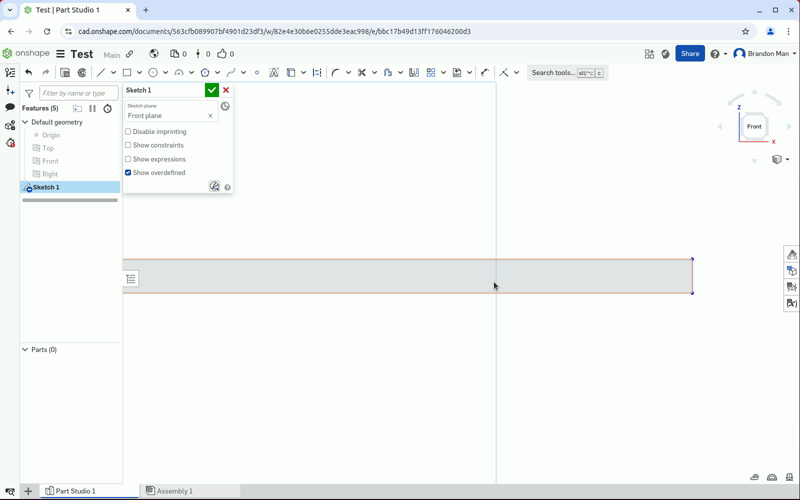
click(494, 281)
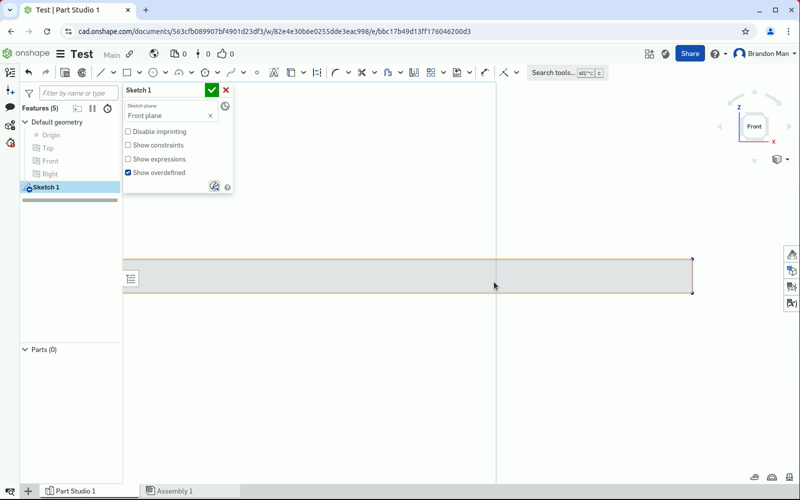
scroll(-6)
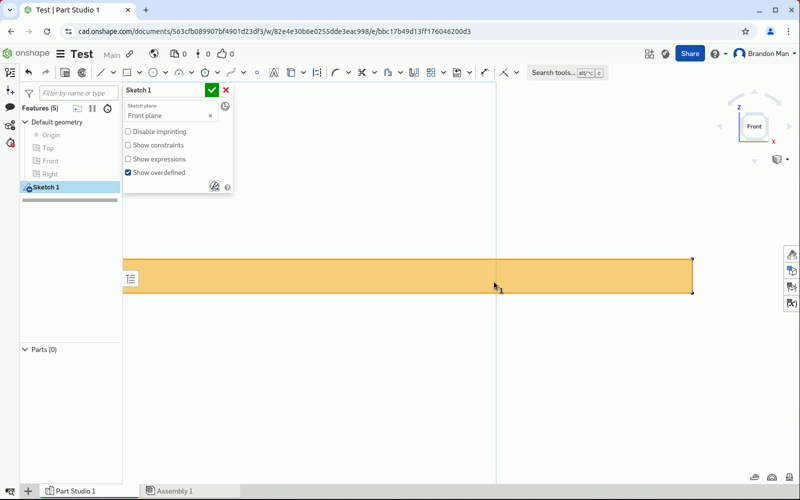
scroll(-6)
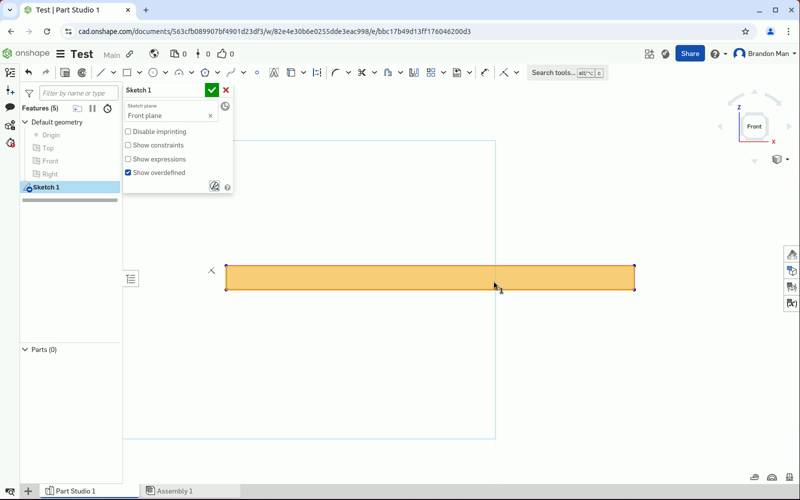
scroll(-6)
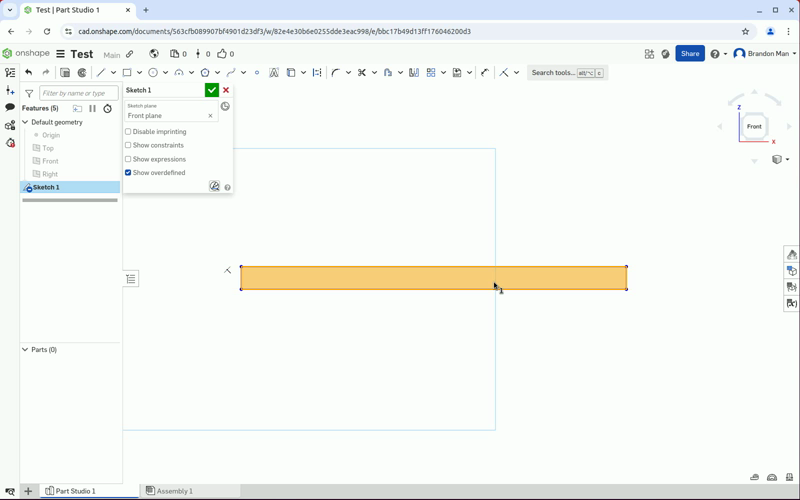
scroll(-6)
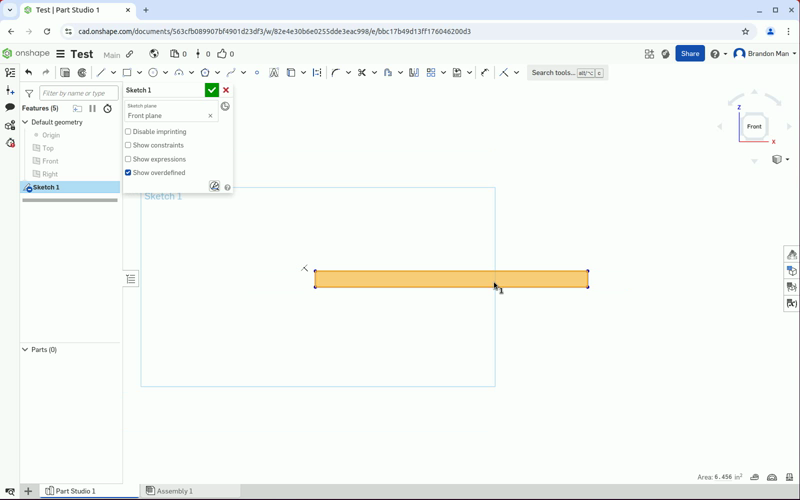
scroll(-6)
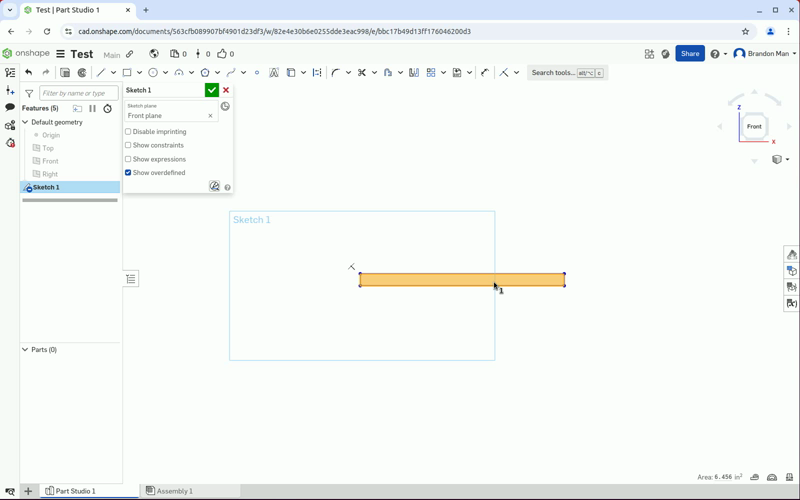
scroll(-6)
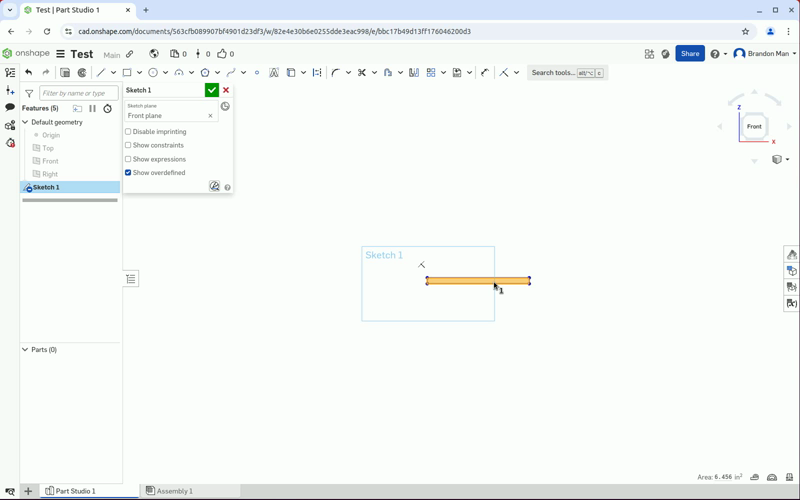
scroll(-6)
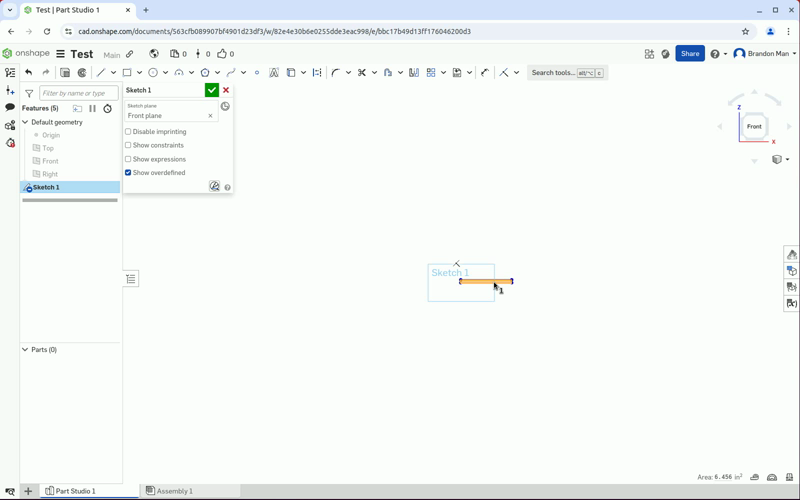
mouse_move(73, 352)
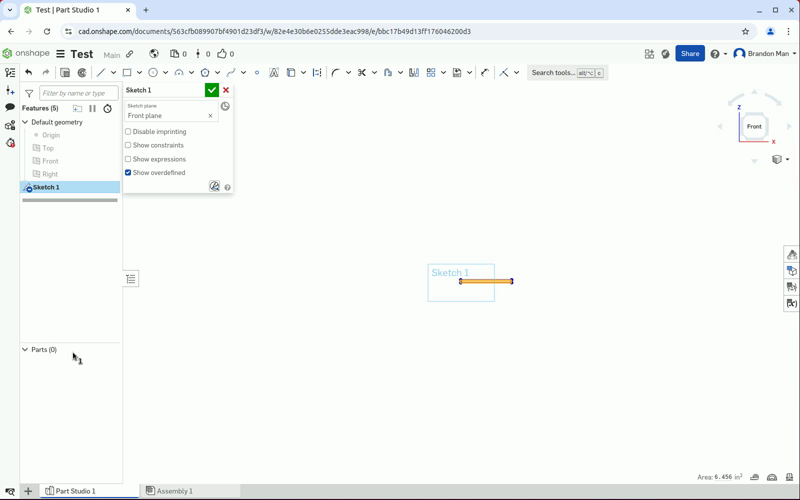
key(shift+y)
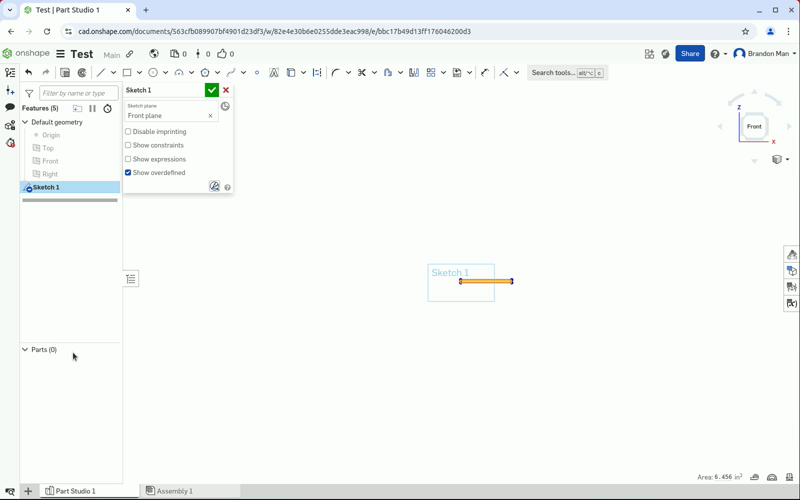
key(shift+e)
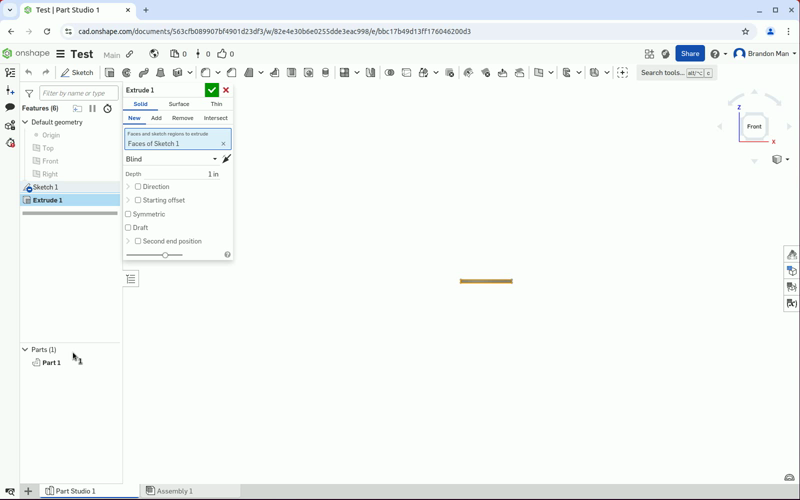
mouse_move(143, 106)
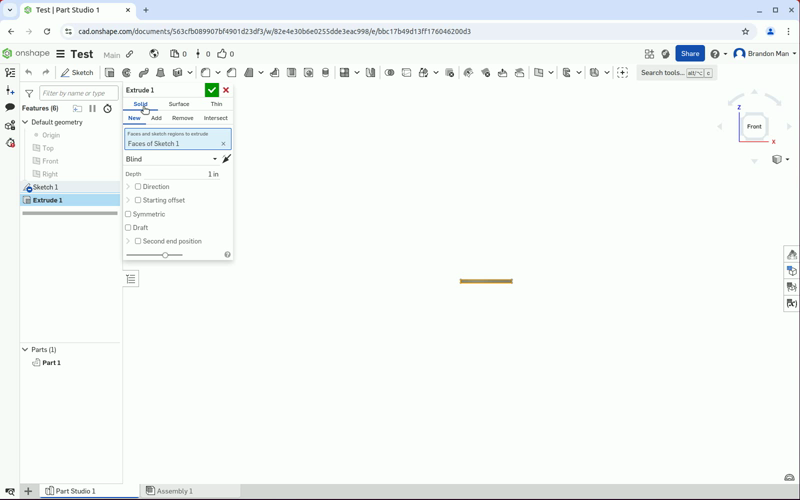
click(143, 106)
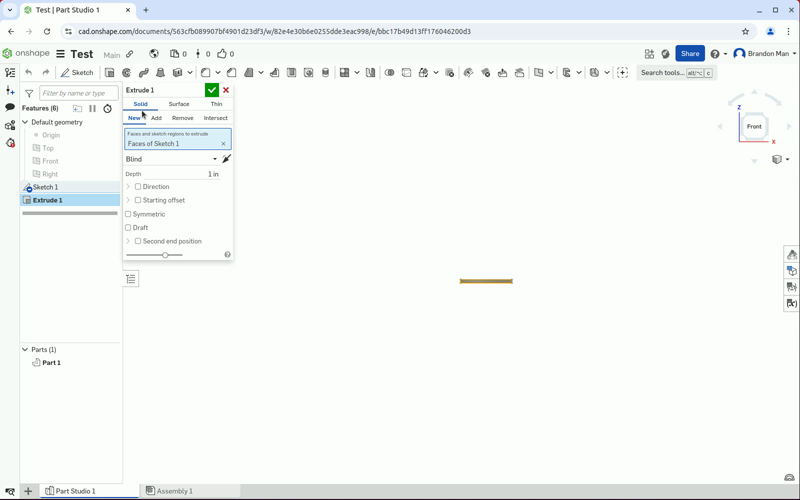
mouse_move(137, 120)
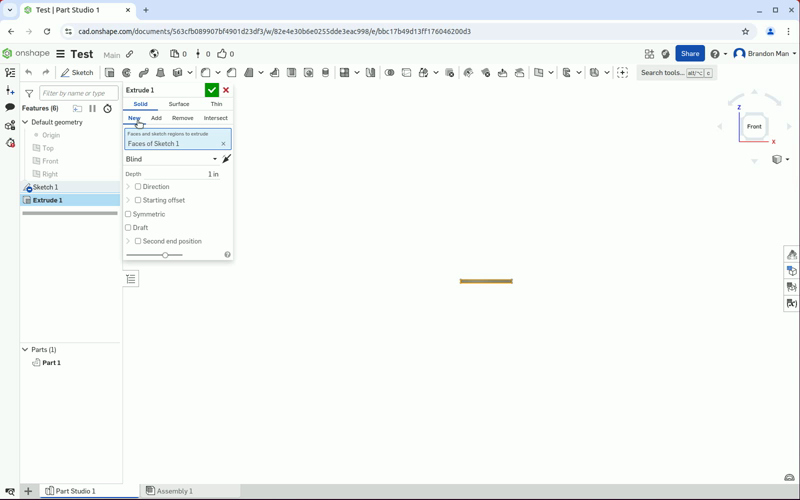
click(137, 120)
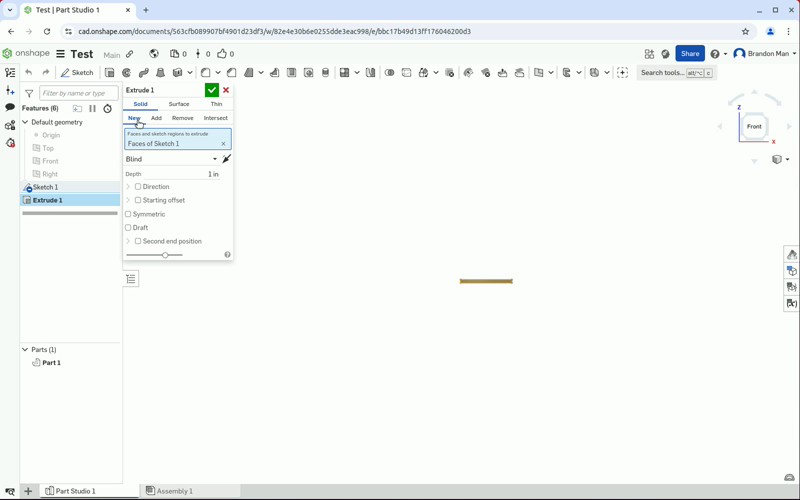
key(tab, 4)
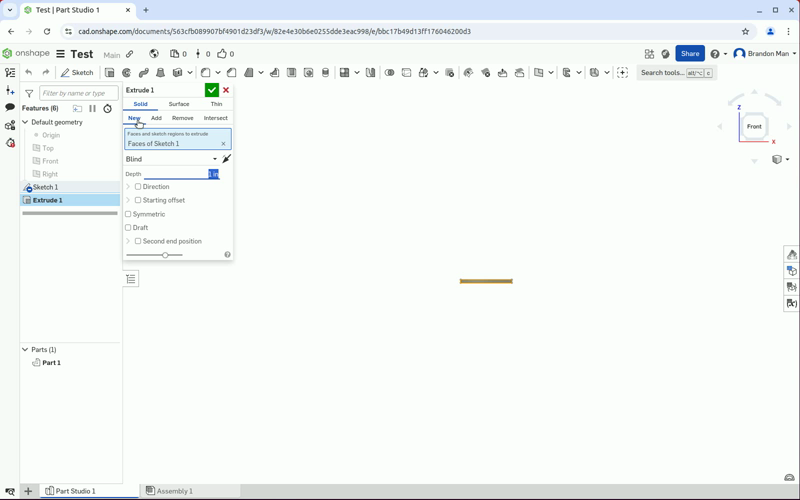
text(-0.241)
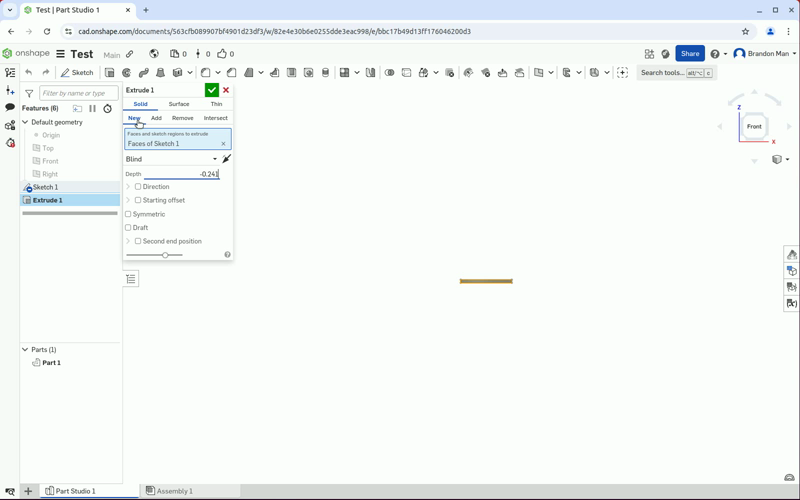
key(enter)
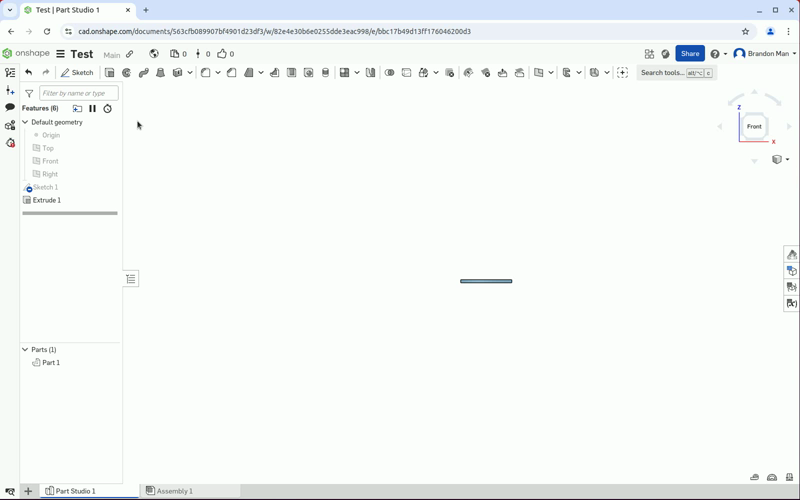
key(shift+h)
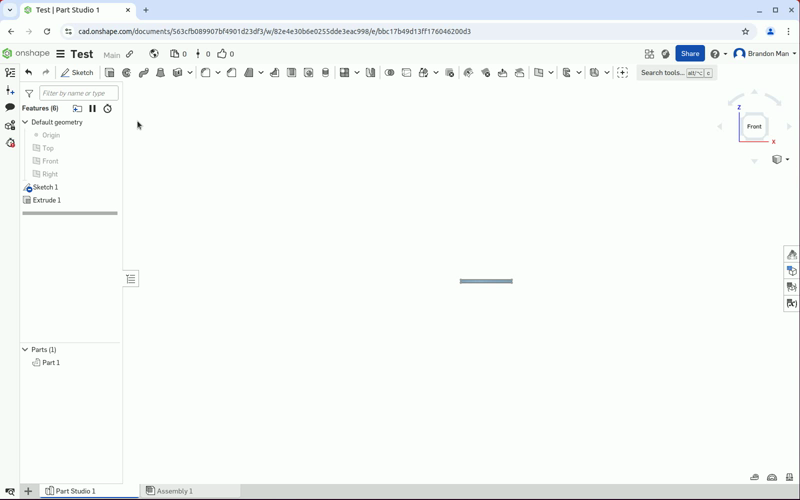
key(shift+h)
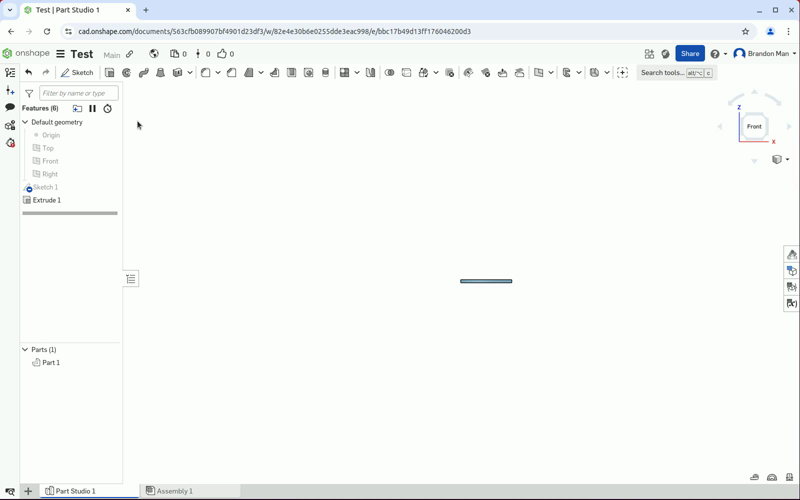
mouse_move(73, 189)
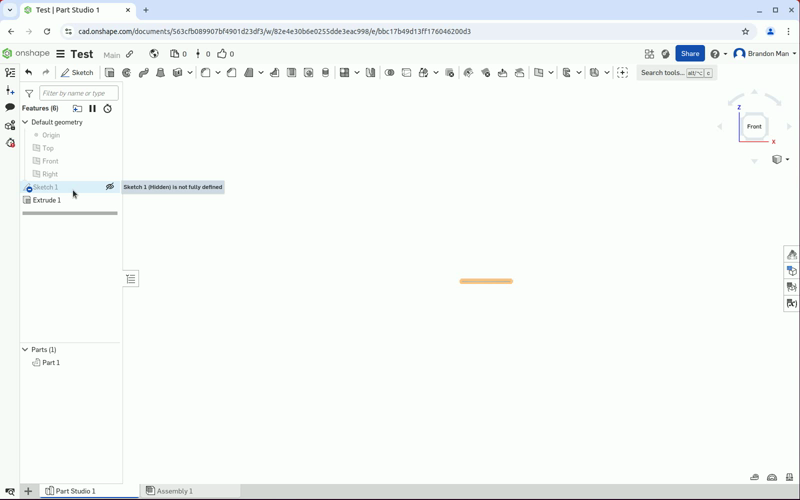
click(73, 189)
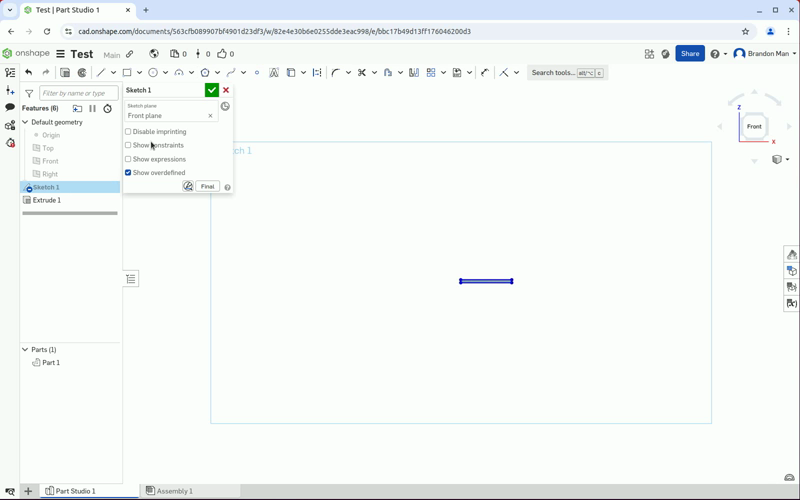
mouse_move(229, 92)
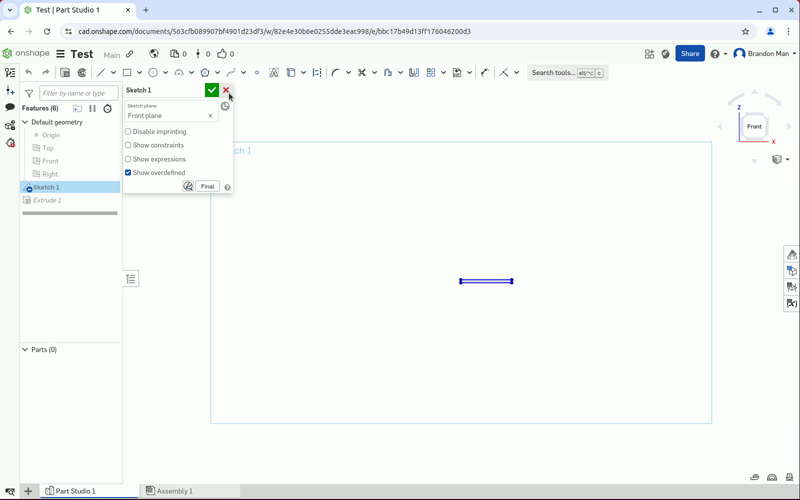
click(229, 92)
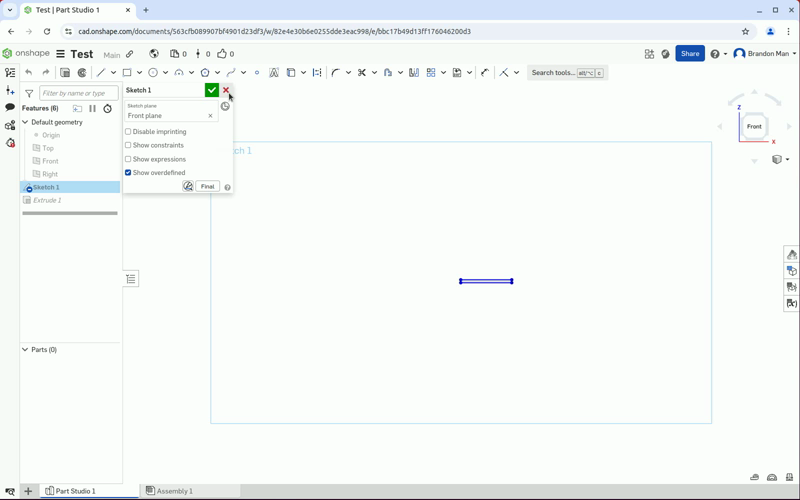
key(shift+s)
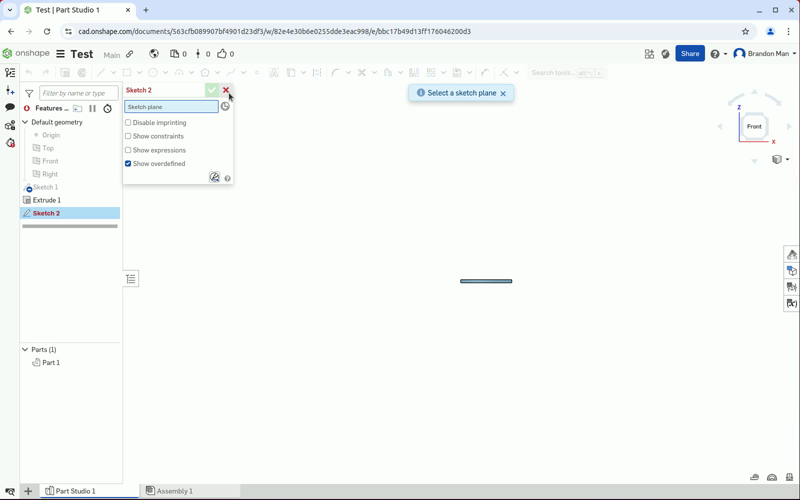
mouse_move(73, 163)
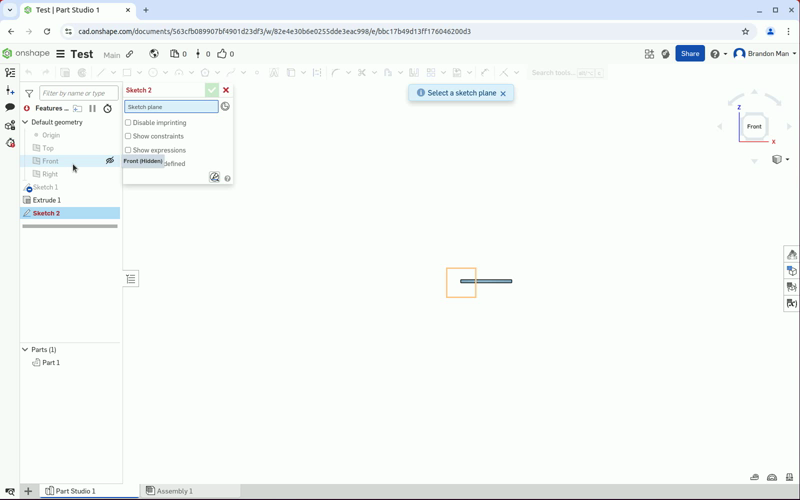
click(73, 163)
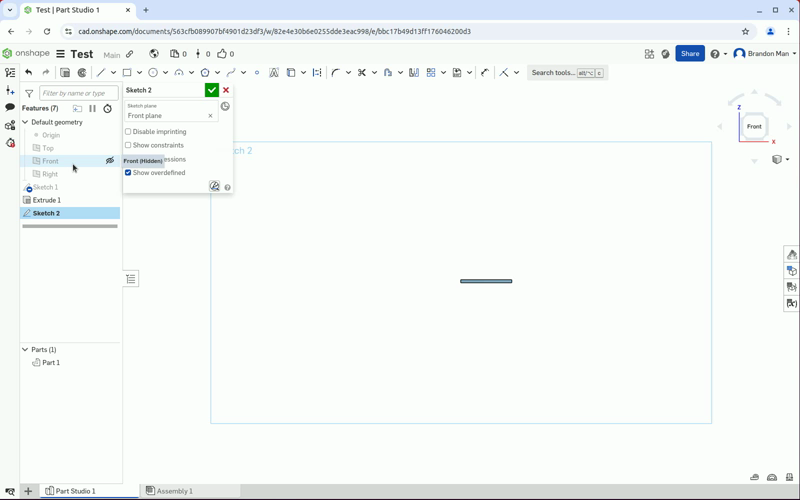
mouse_move(73, 352)
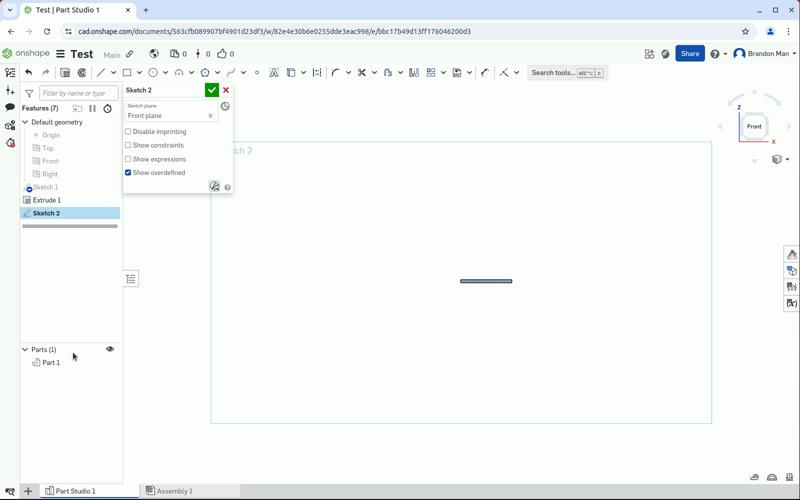
key(y)
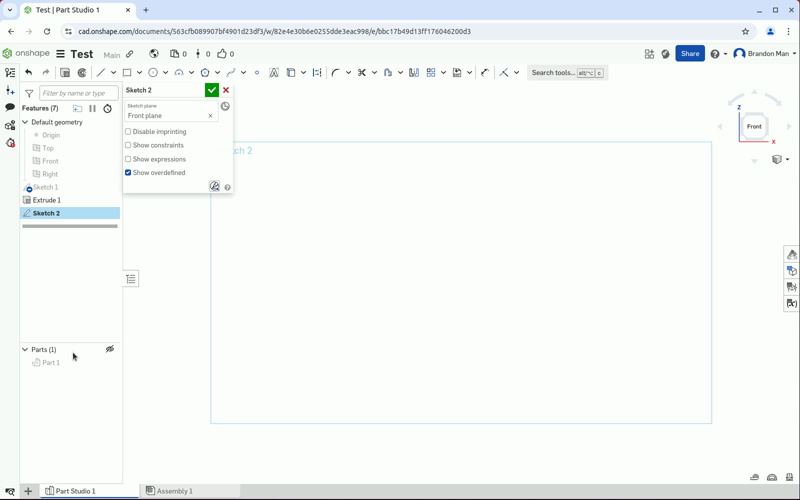
key(l)
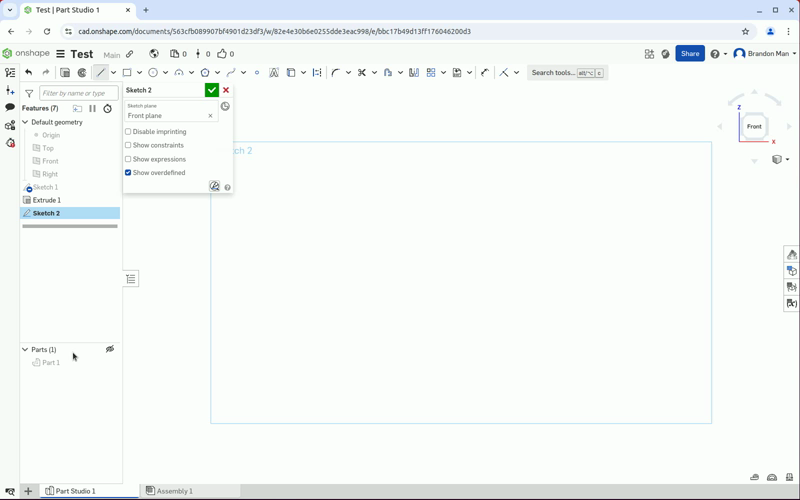
key_down(shift)
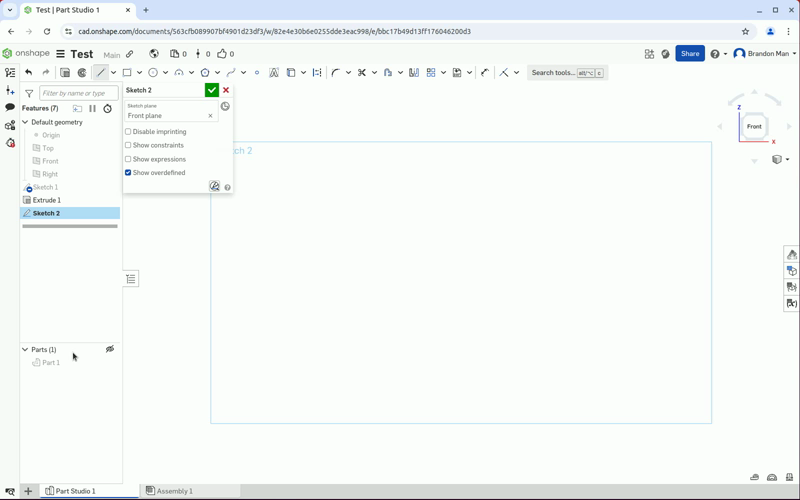
mouse_move(460, 290)
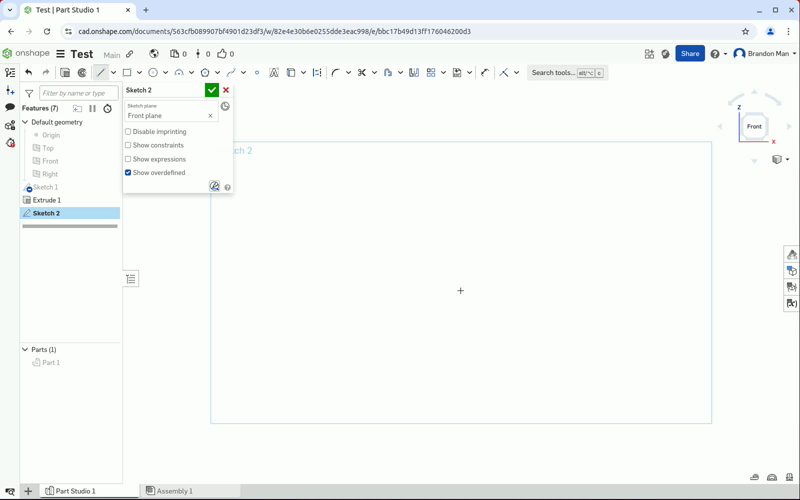
click(460, 290)
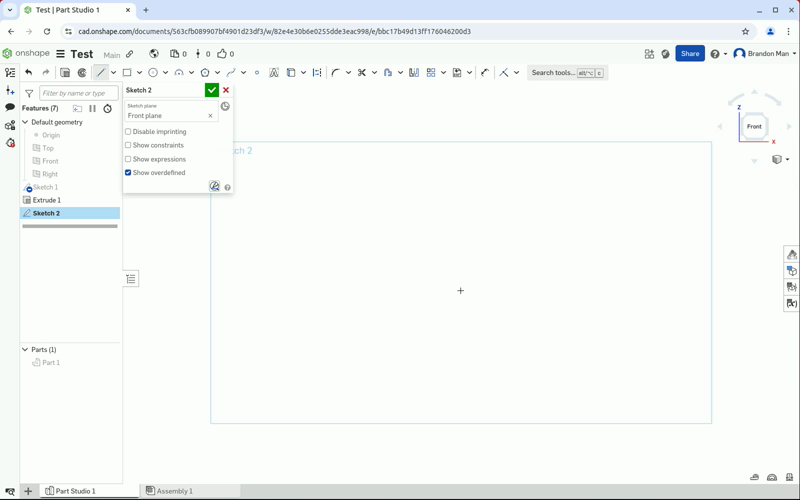
key_up(shift)
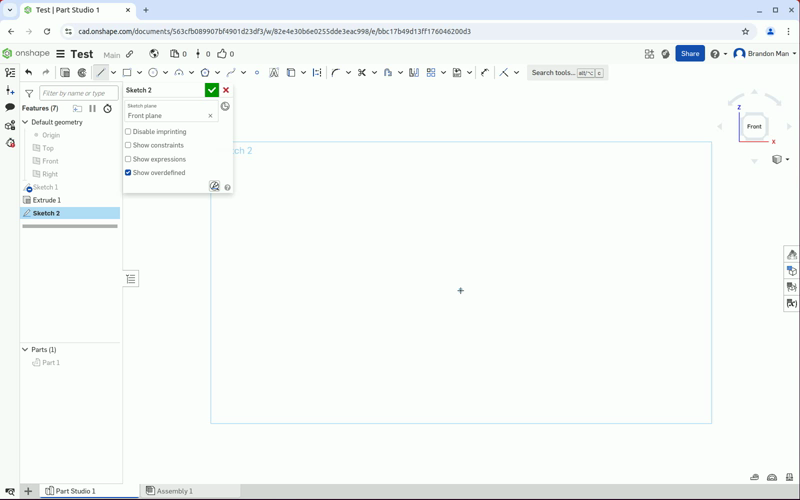
key_down(shift)
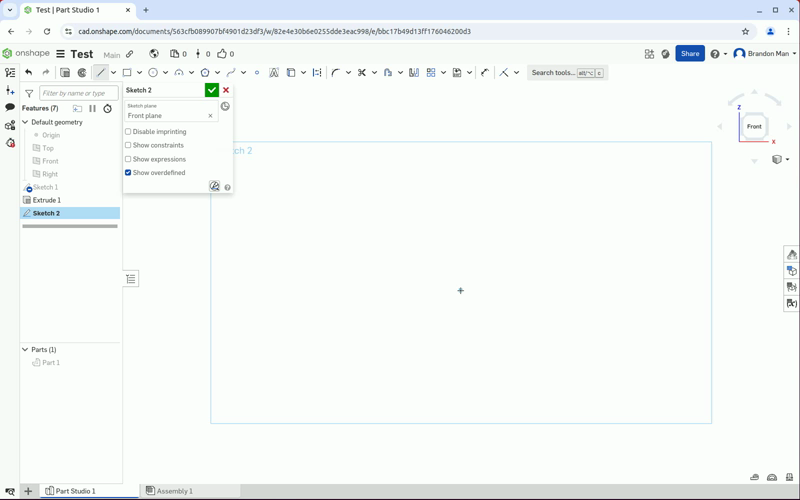
mouse_move(573, 290)
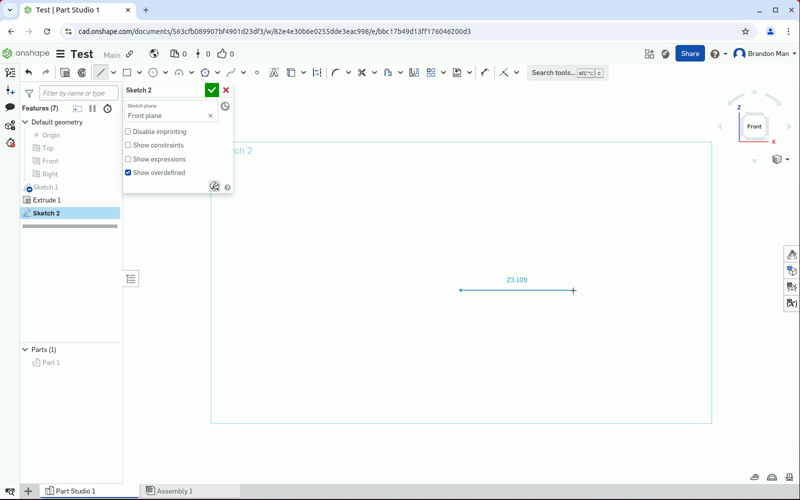
click(573, 290)
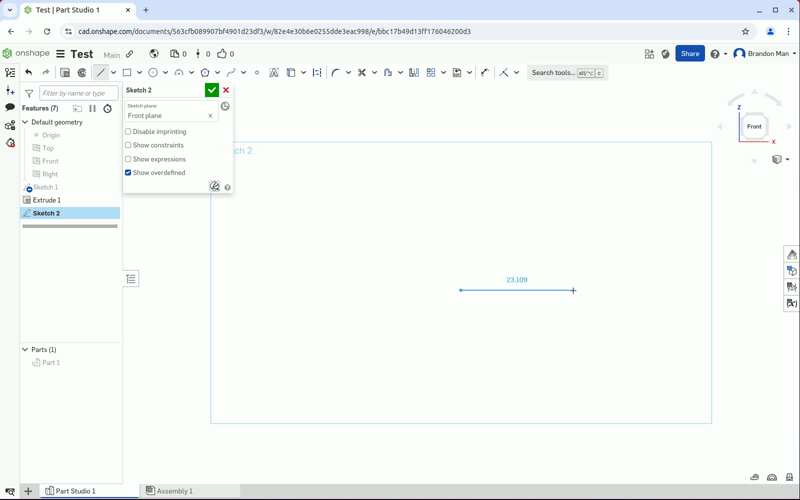
key_up(shift)
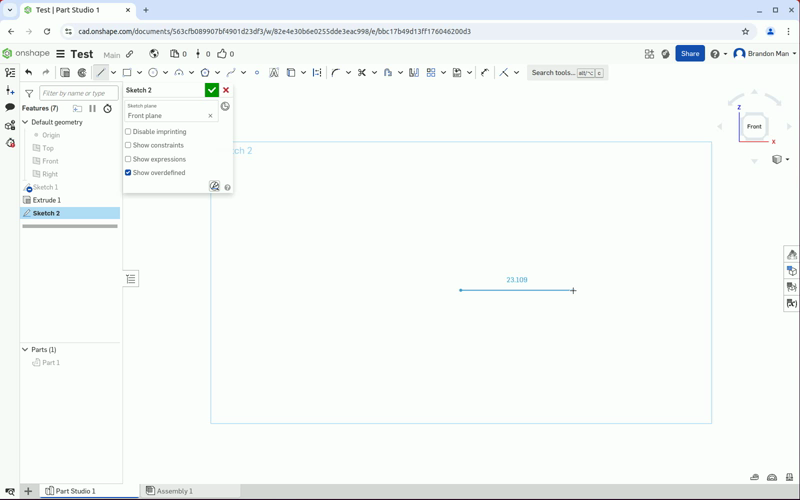
key_down(shift)
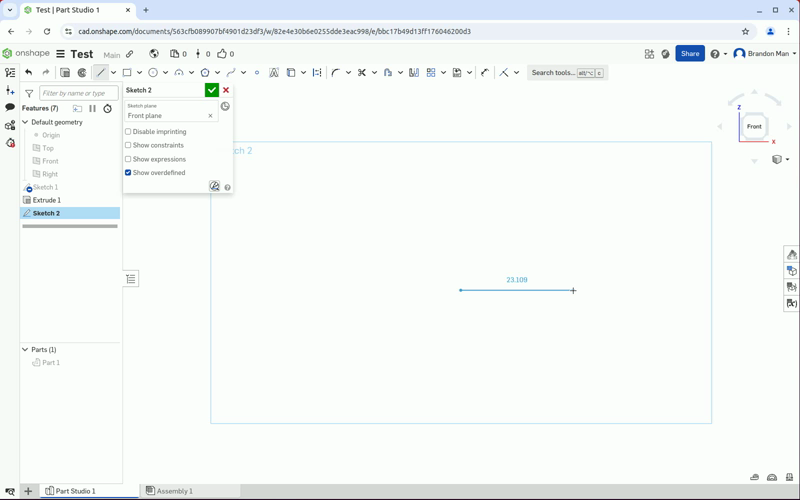
mouse_move(589, 290)
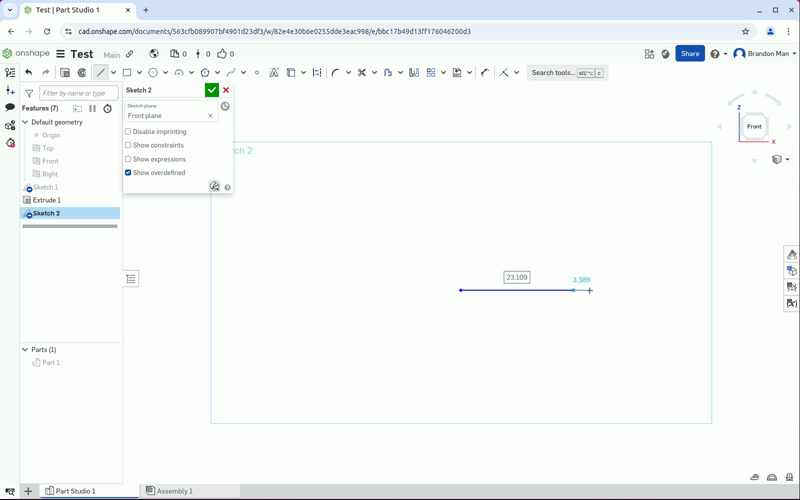
mouse_move(573, 286)
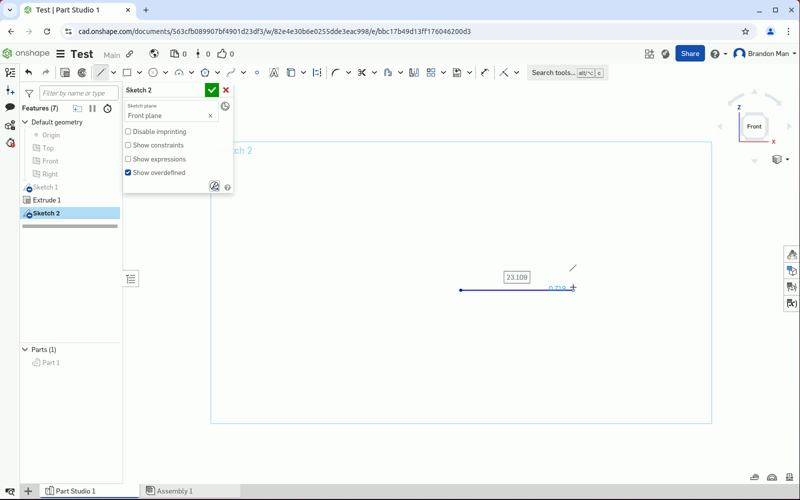
scroll(6)
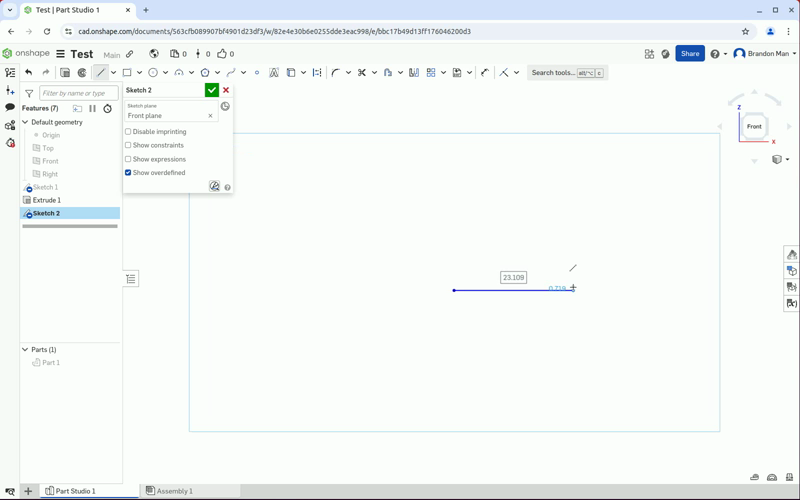
scroll(6)
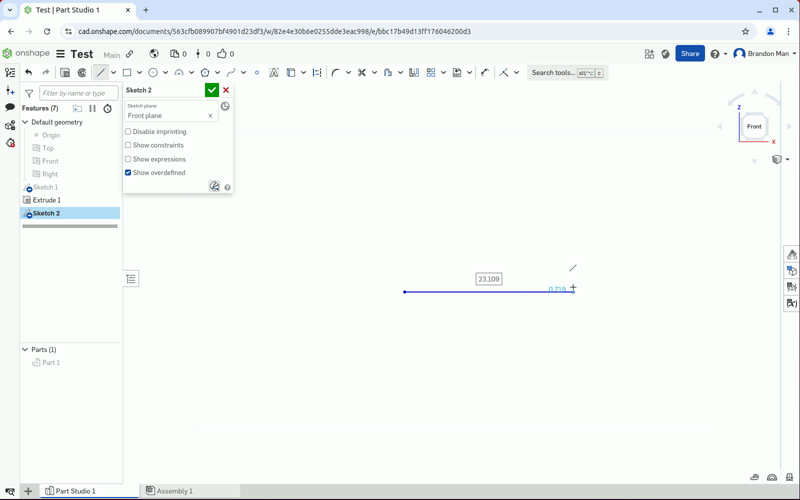
scroll(6)
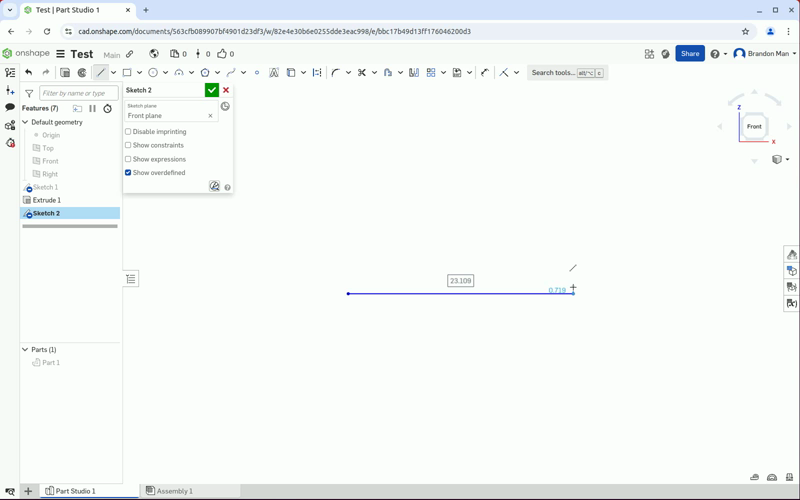
scroll(6)
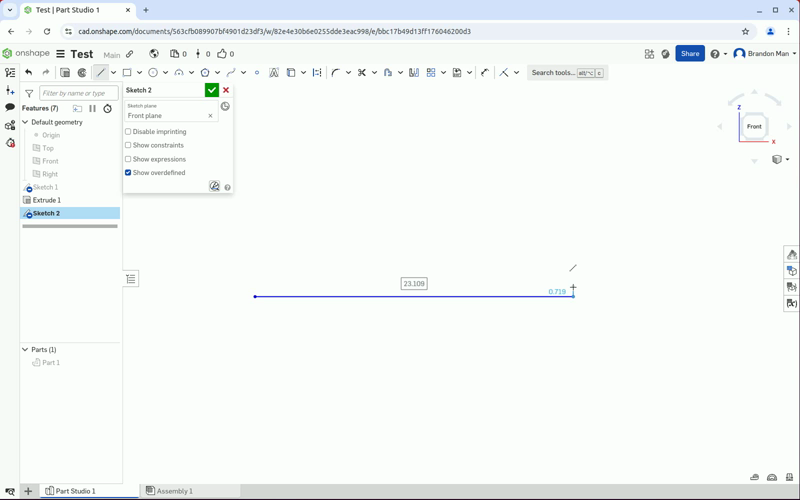
scroll(6)
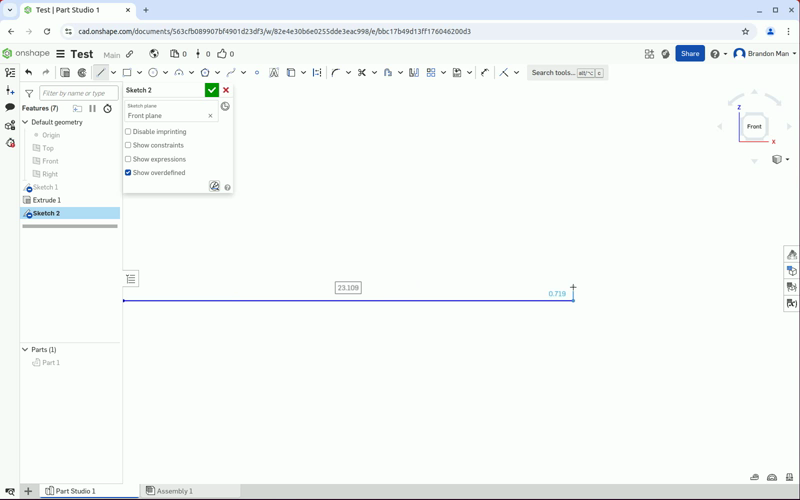
scroll(6)
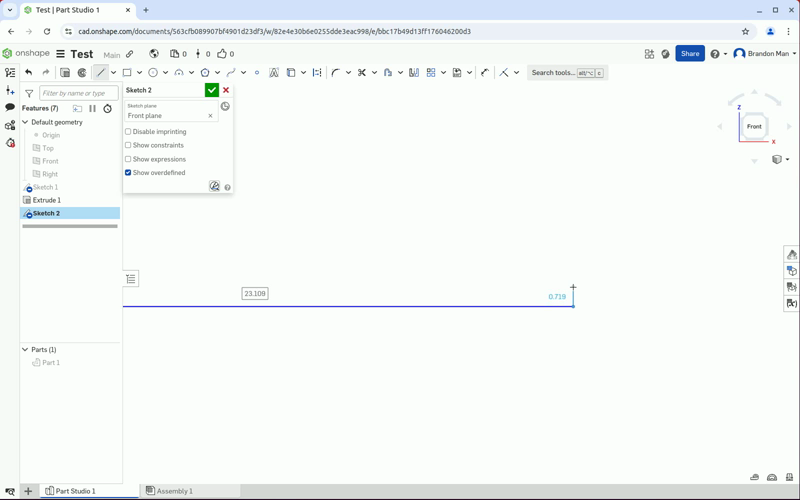
scroll(6)
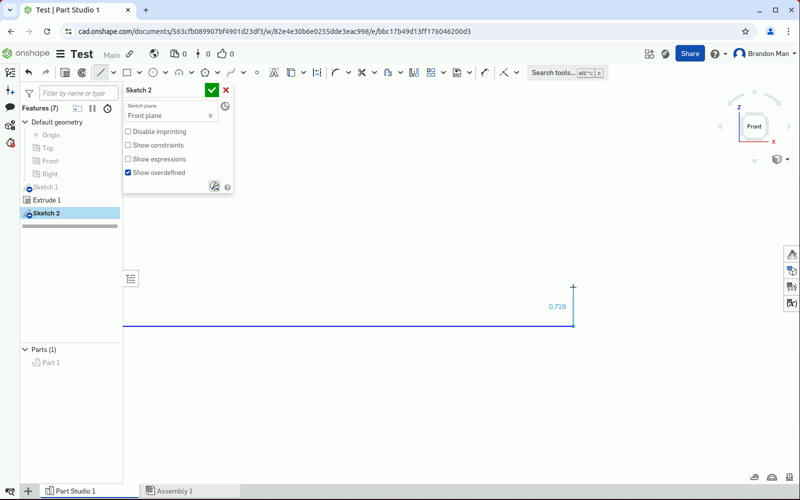
click(573, 286)
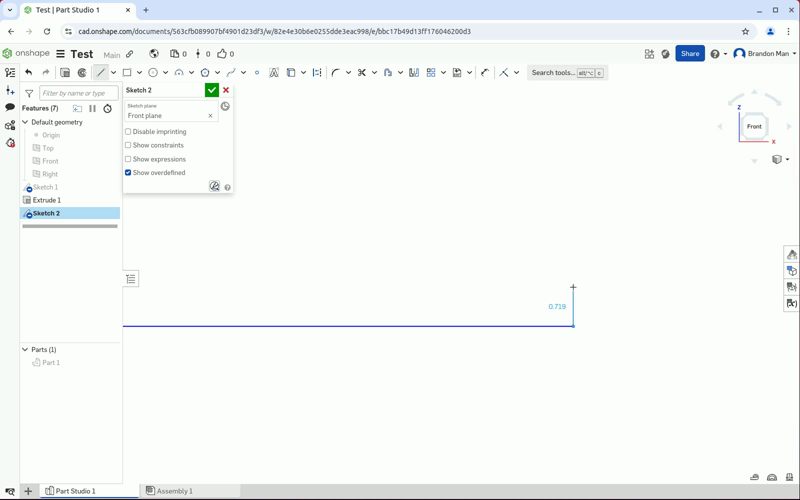
scroll(-6)
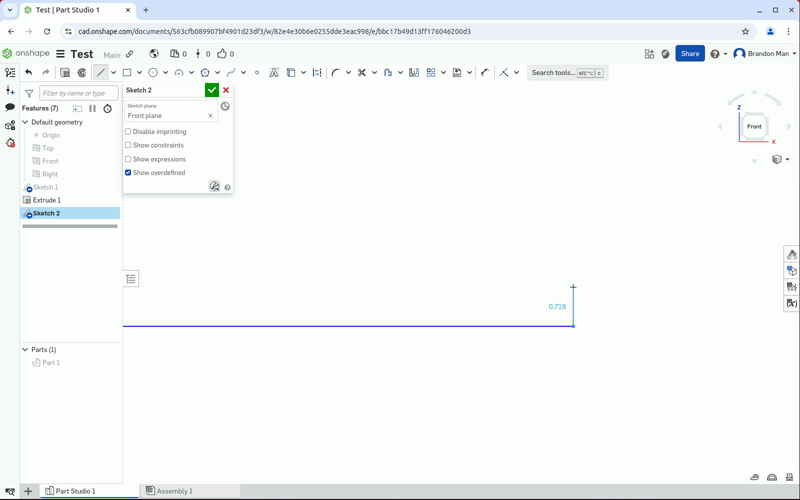
scroll(-6)
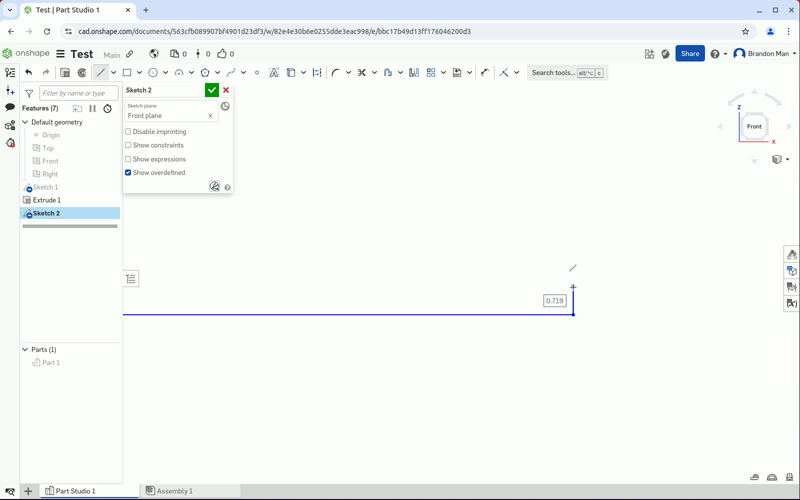
scroll(-6)
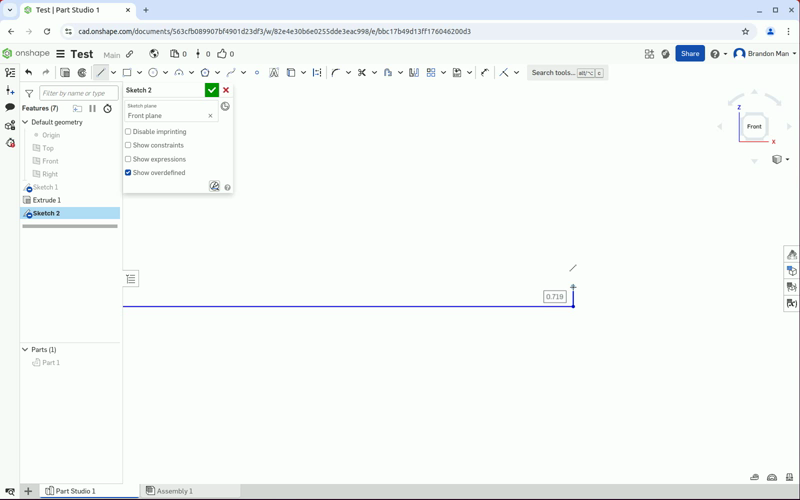
scroll(-6)
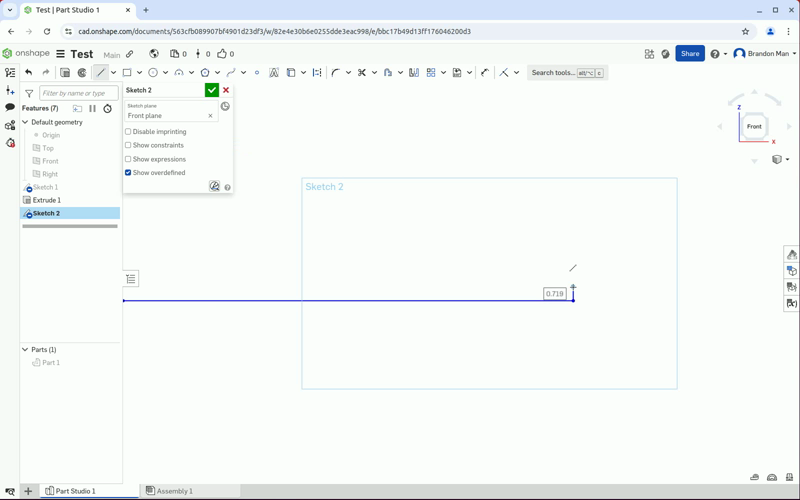
scroll(-6)
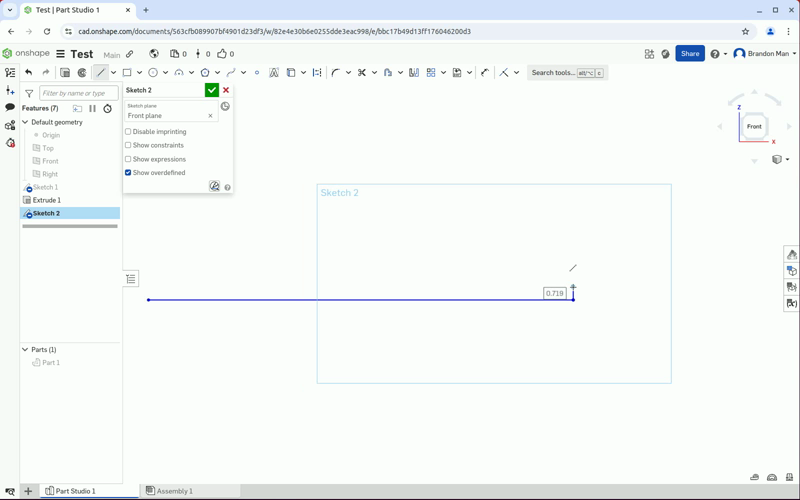
scroll(-6)
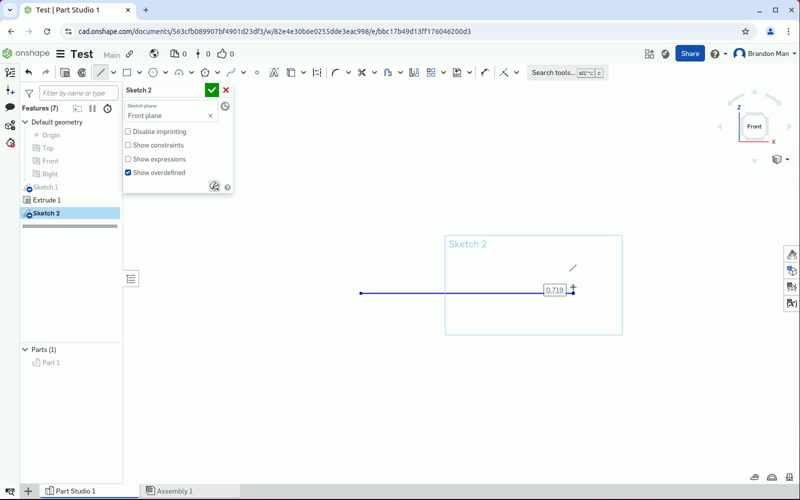
scroll(-6)
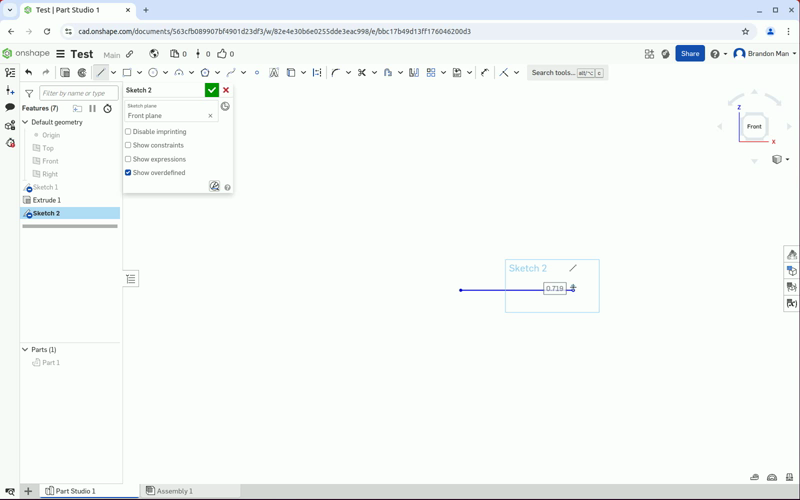
key_up(shift)
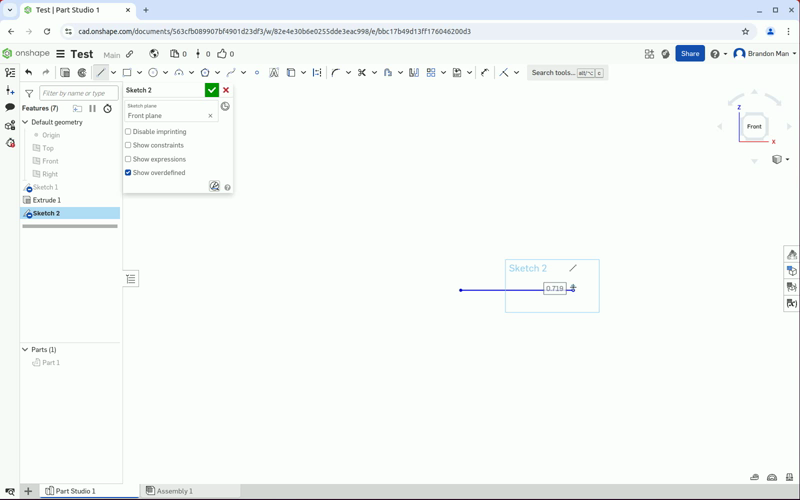
key_down(shift)
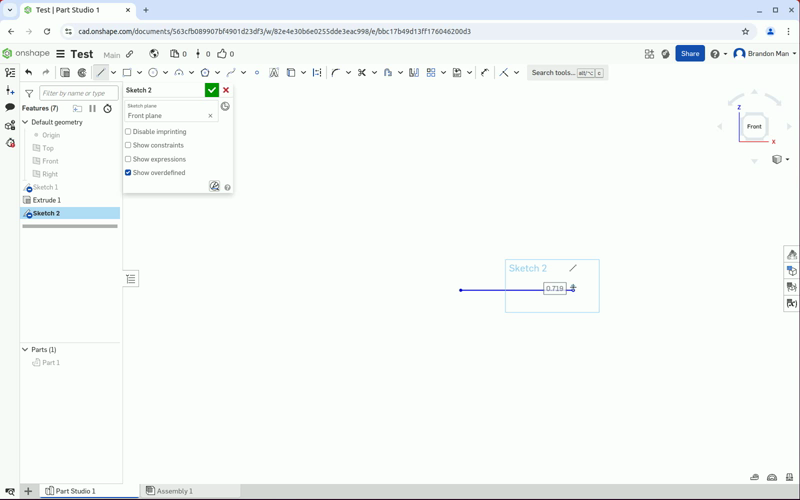
mouse_move(460, 286)
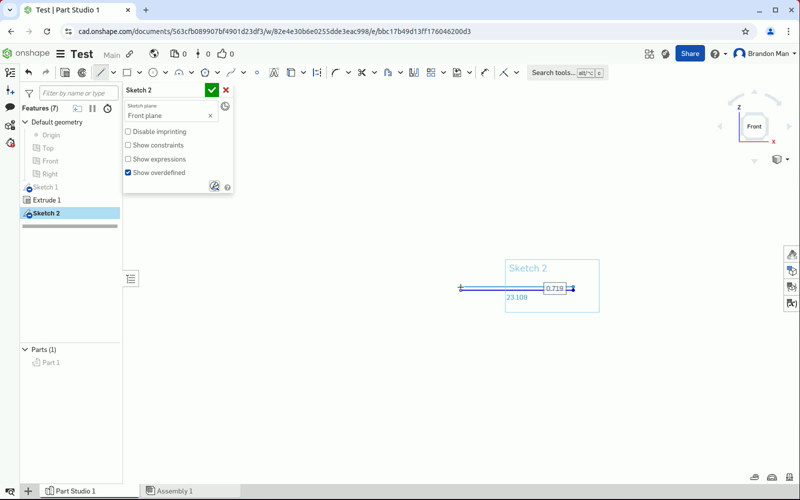
scroll(6)
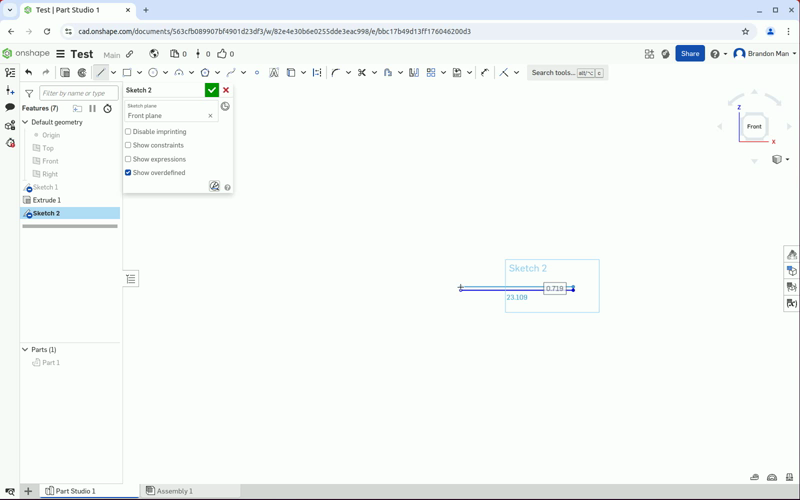
scroll(6)
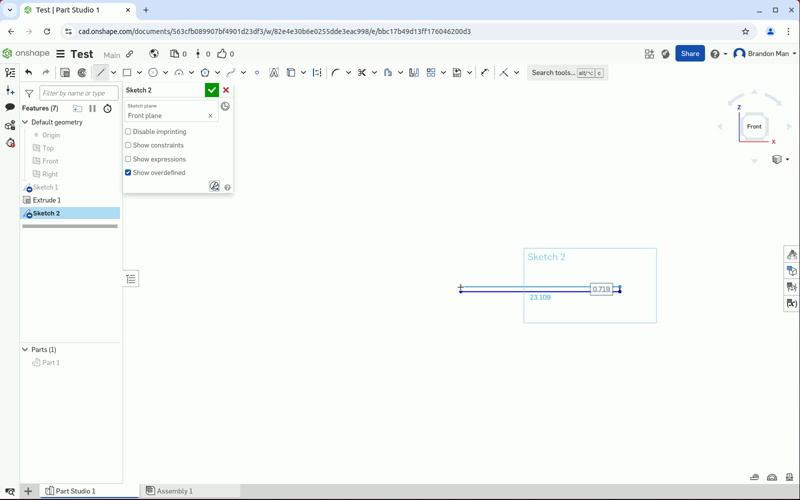
scroll(6)
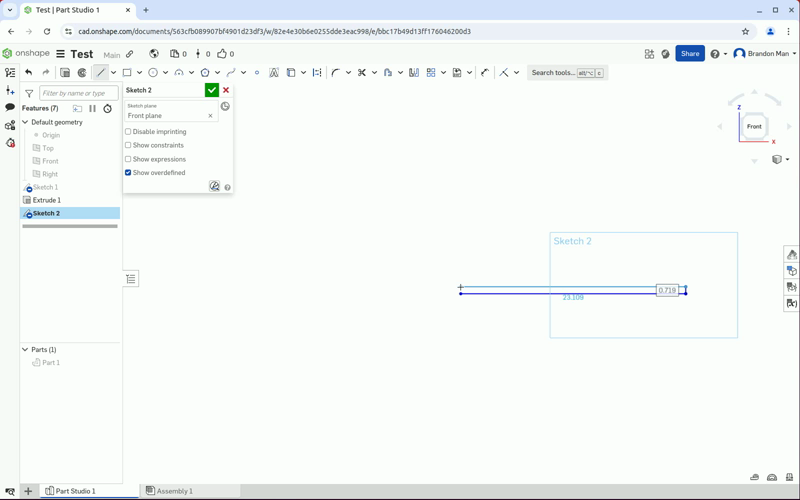
scroll(6)
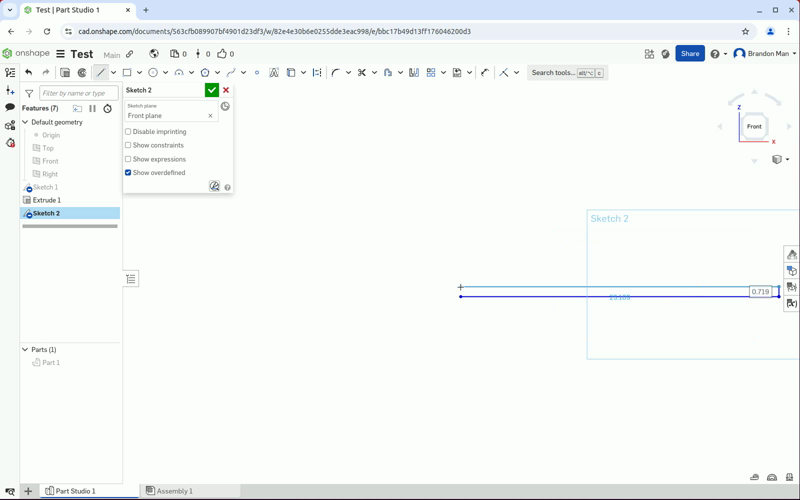
scroll(6)
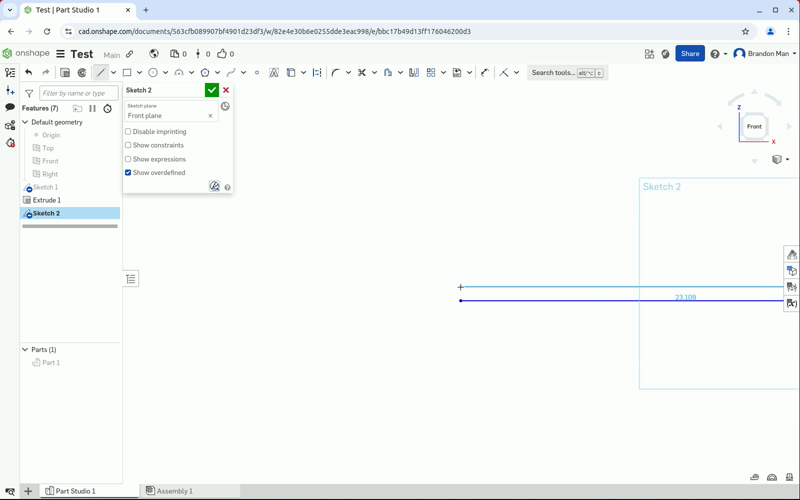
scroll(6)
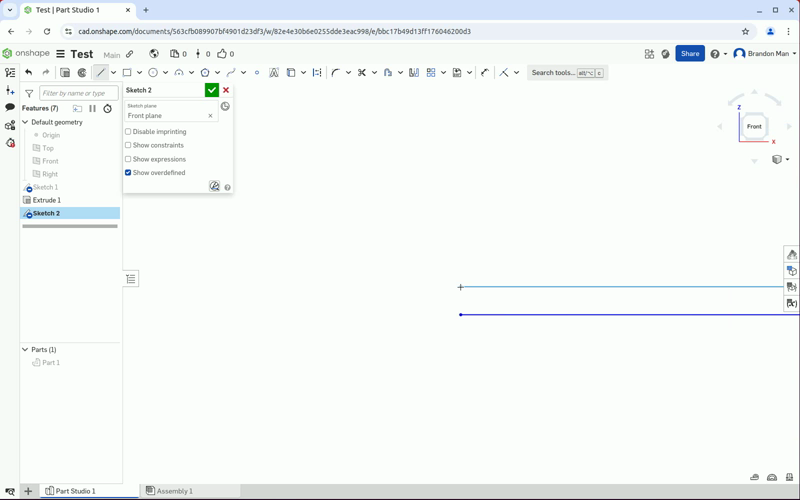
scroll(6)
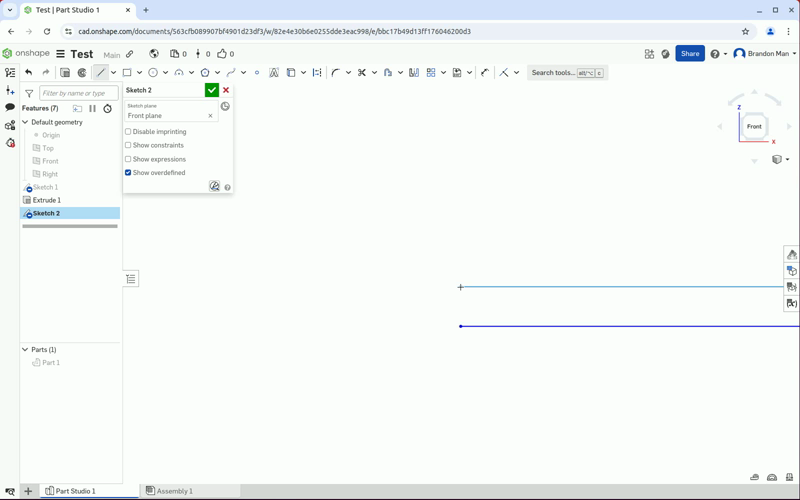
click(460, 286)
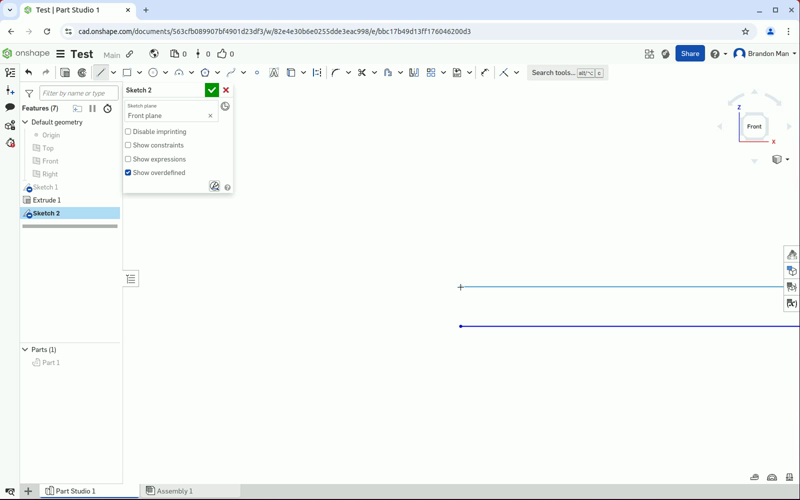
scroll(-6)
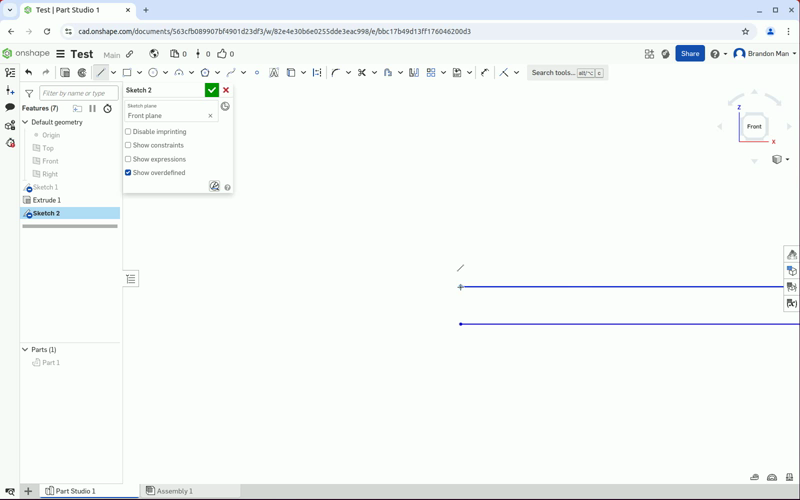
scroll(-6)
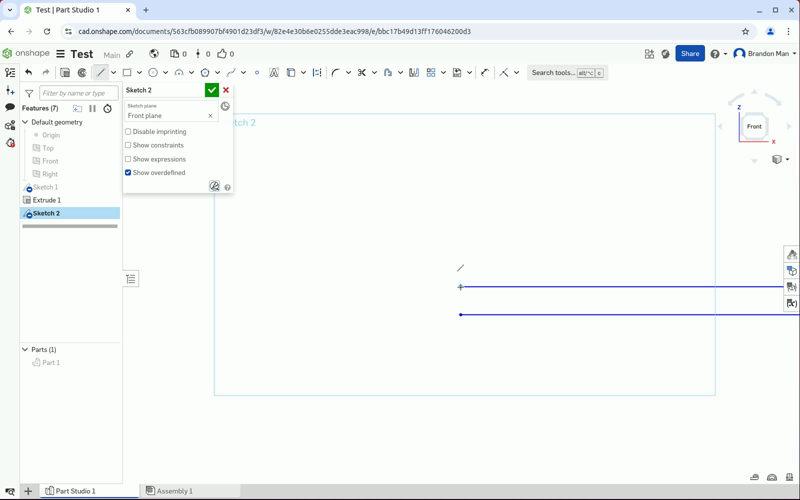
scroll(-6)
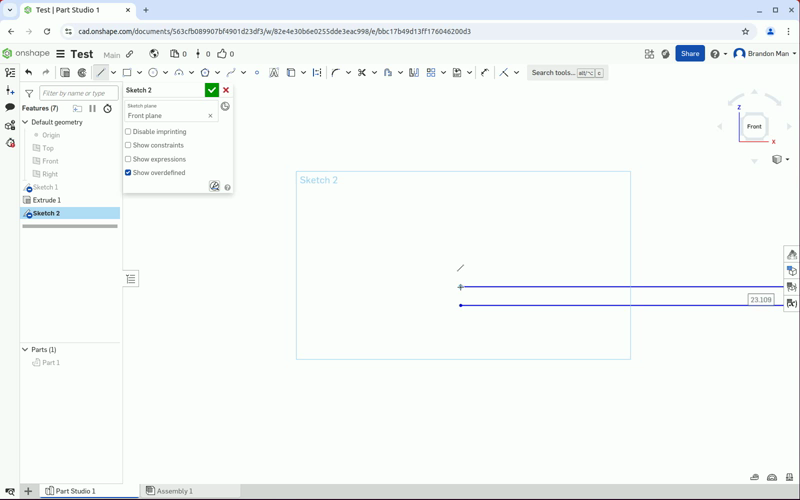
scroll(-6)
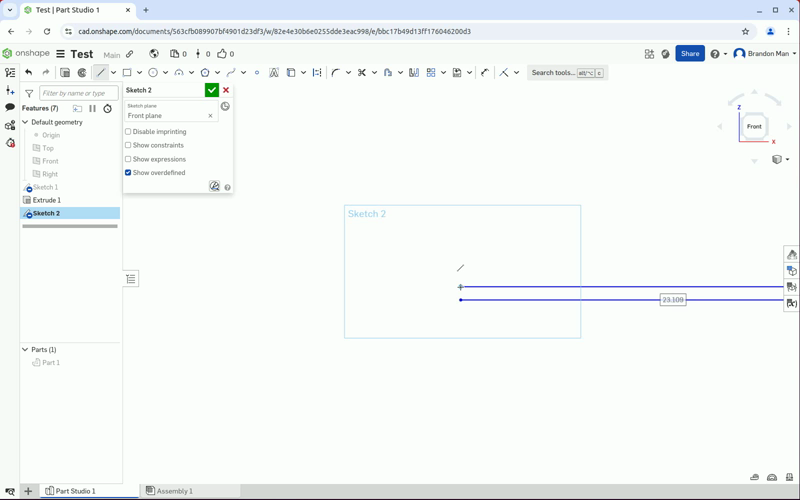
scroll(-6)
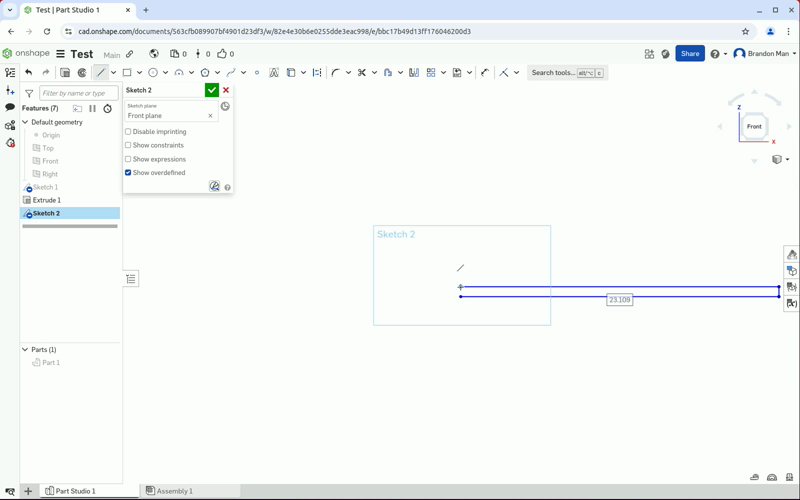
scroll(-6)
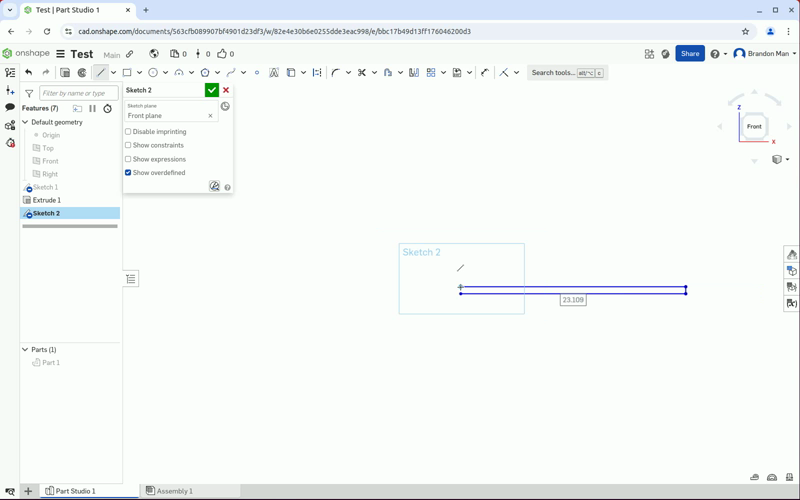
scroll(-6)
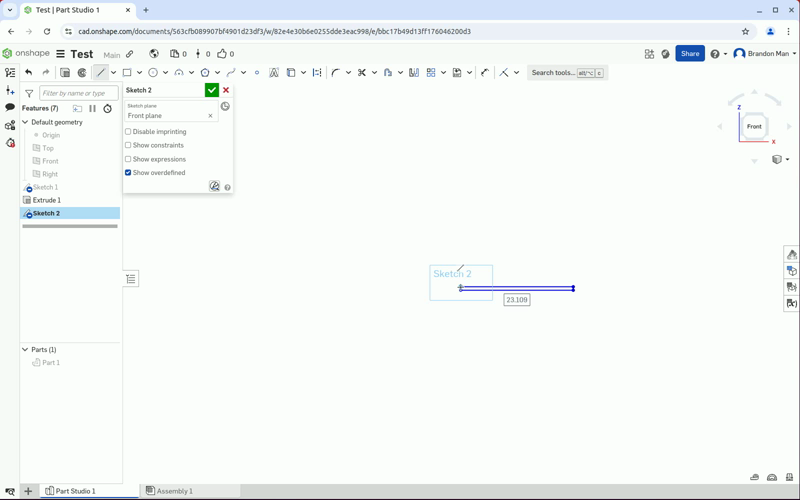
key_up(shift)
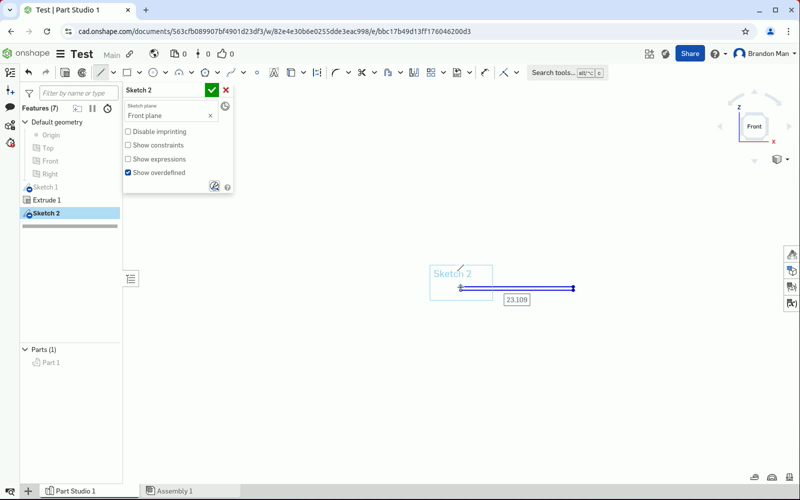
mouse_move(490, 286)
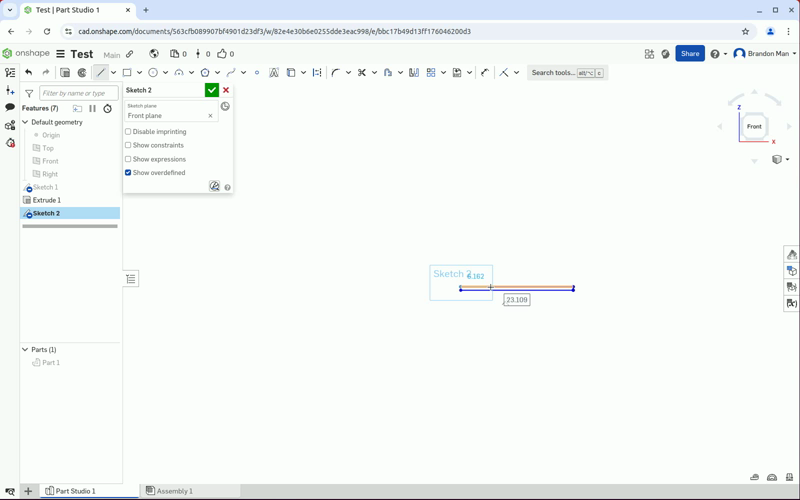
key_down(shift)
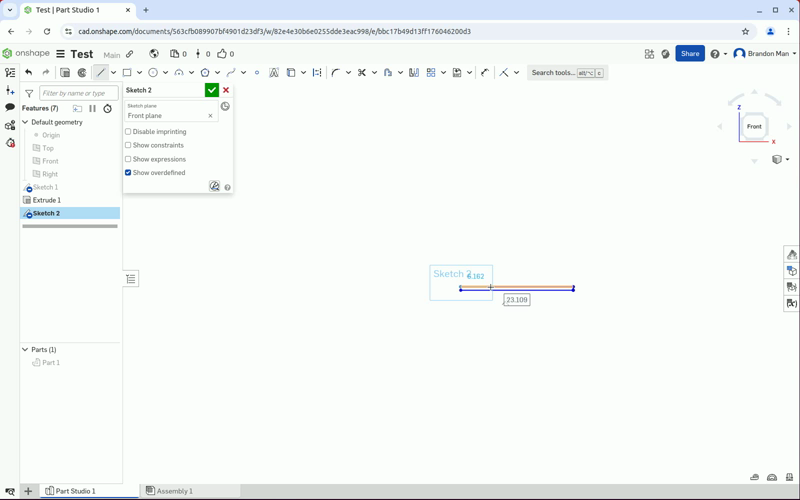
mouse_move(460, 290)
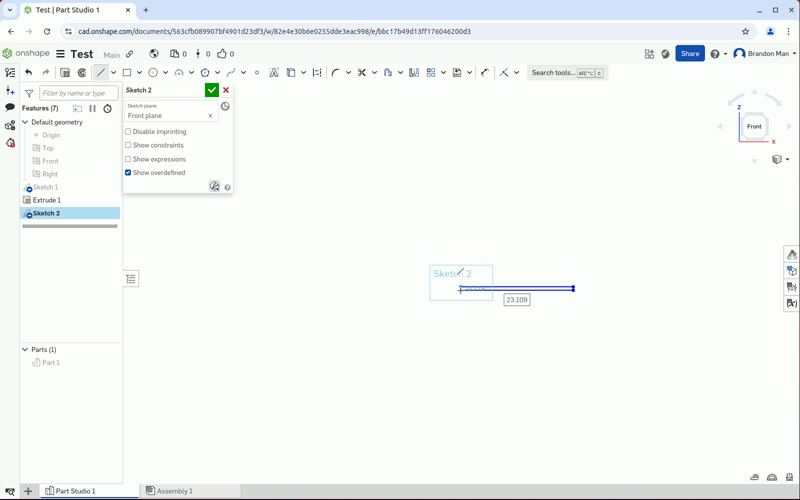
scroll(6)
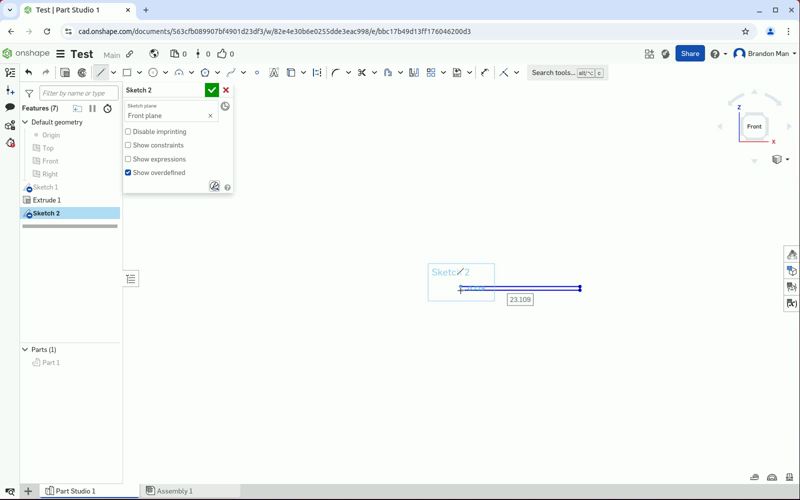
scroll(6)
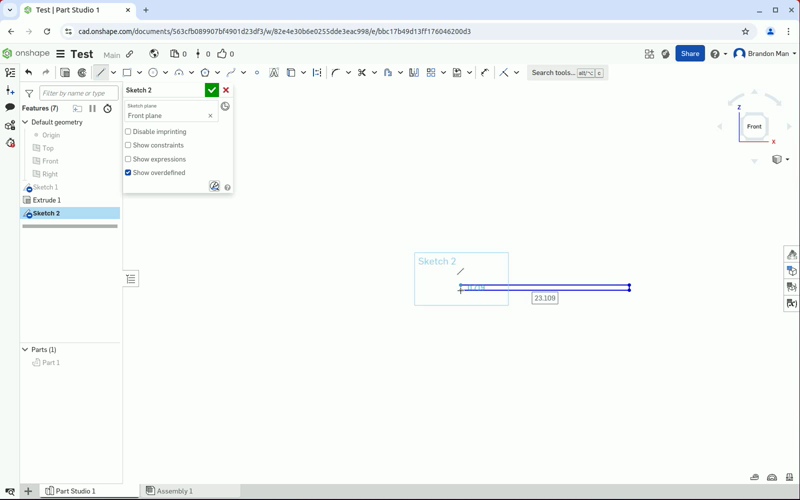
scroll(6)
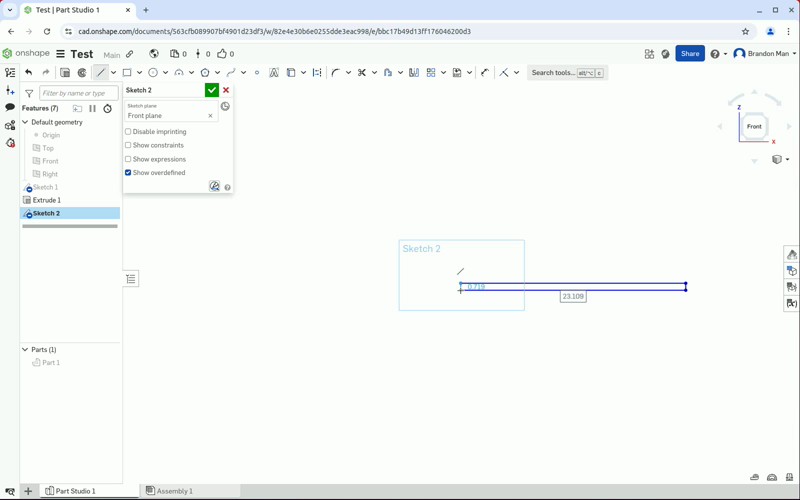
scroll(6)
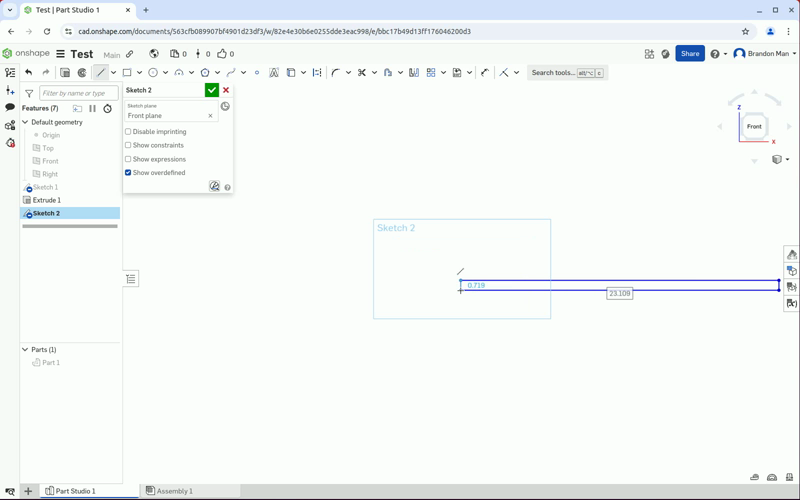
scroll(6)
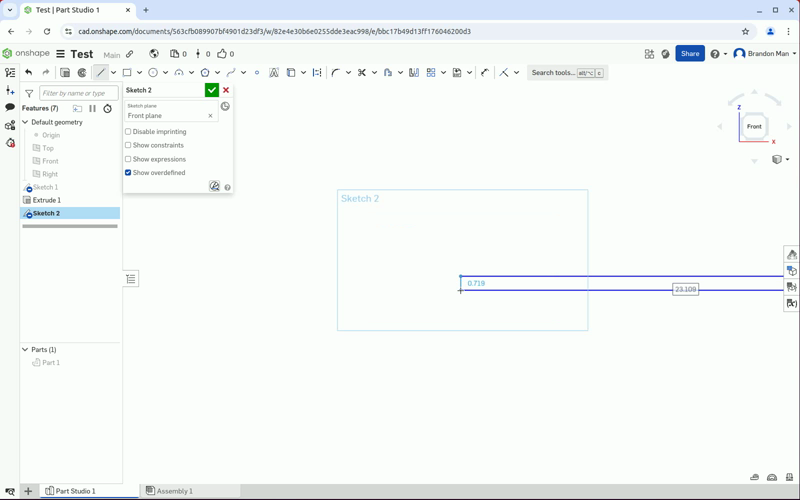
scroll(6)
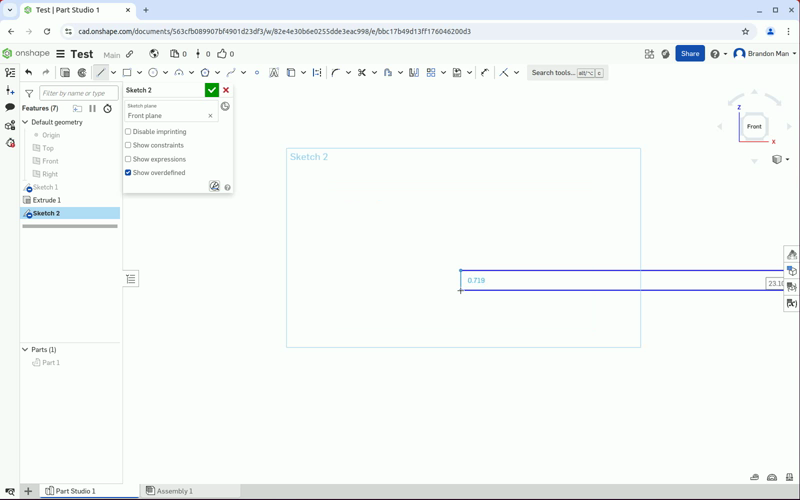
scroll(6)
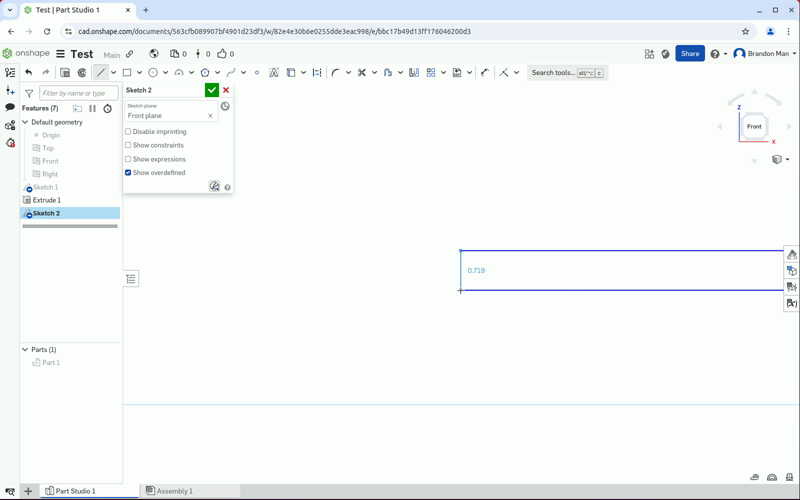
key_up(shift)
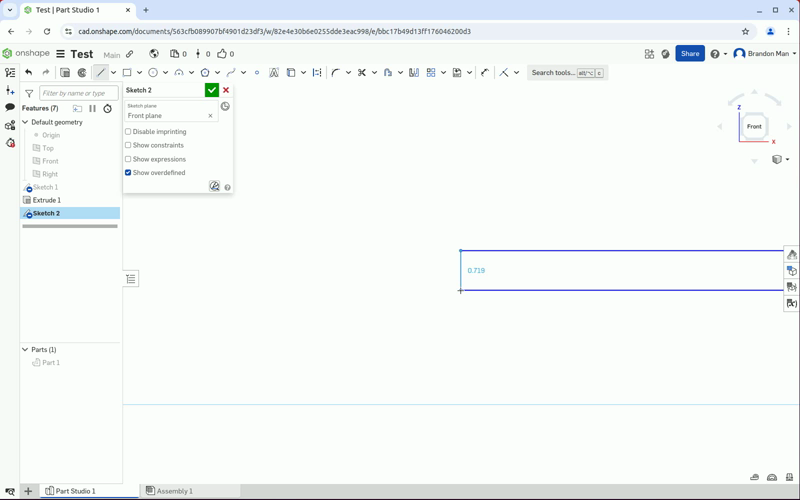
click(460, 290)
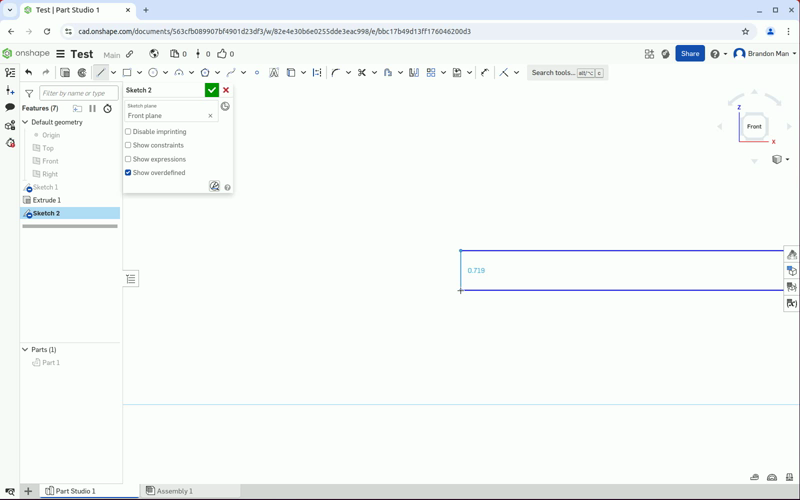
scroll(-6)
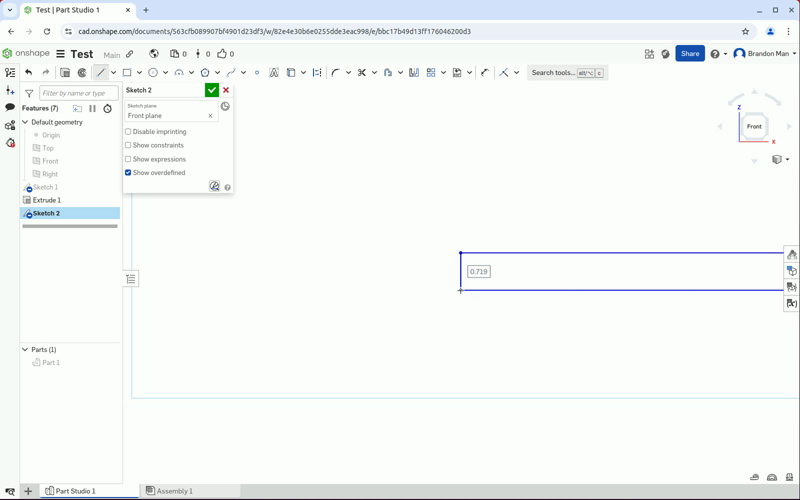
scroll(-6)
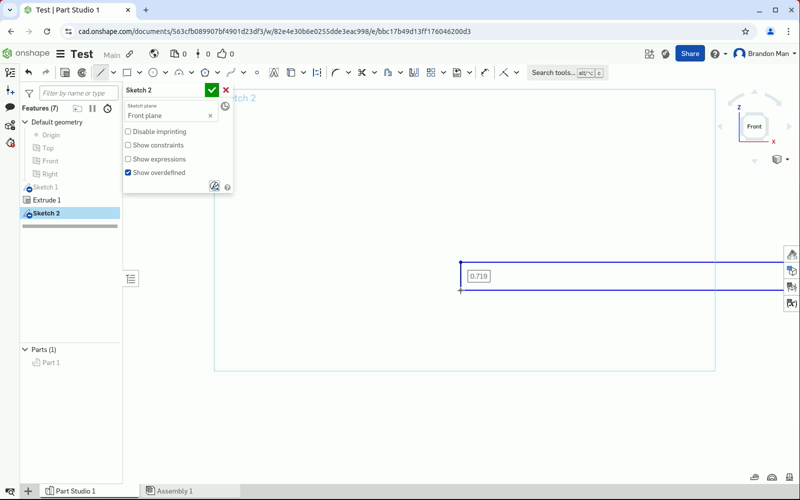
scroll(-6)
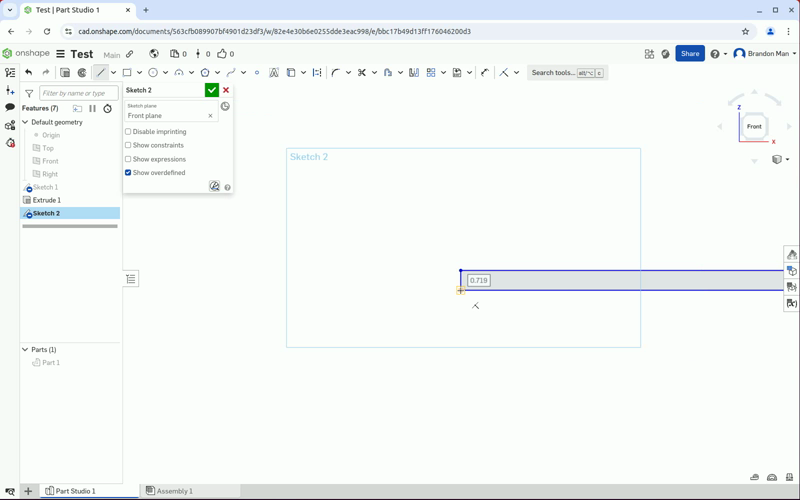
scroll(-6)
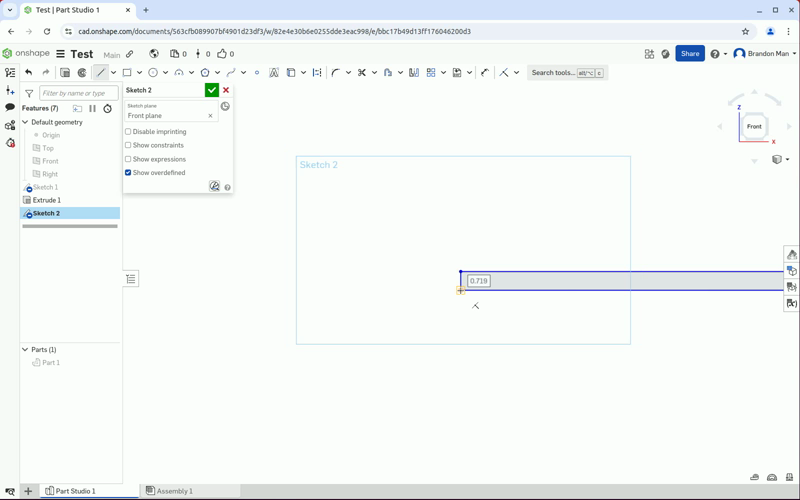
scroll(-6)
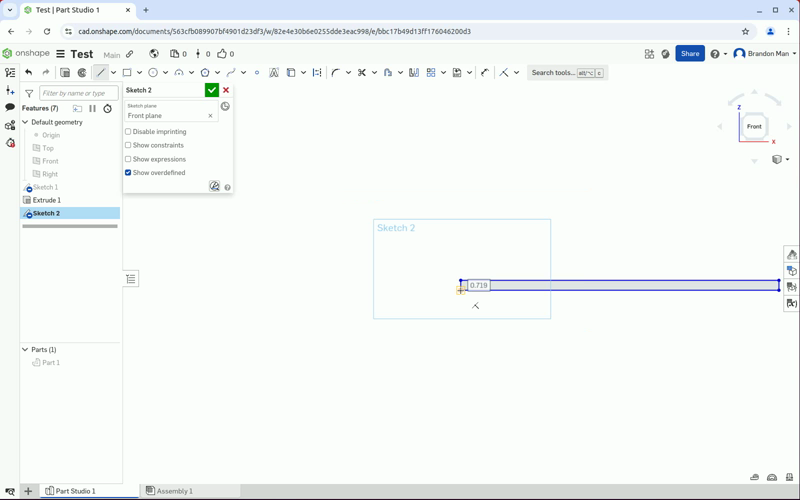
scroll(-6)
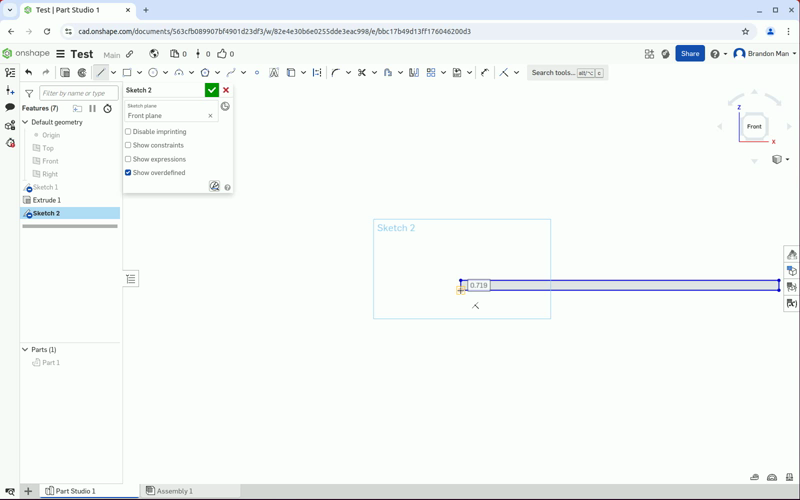
scroll(-6)
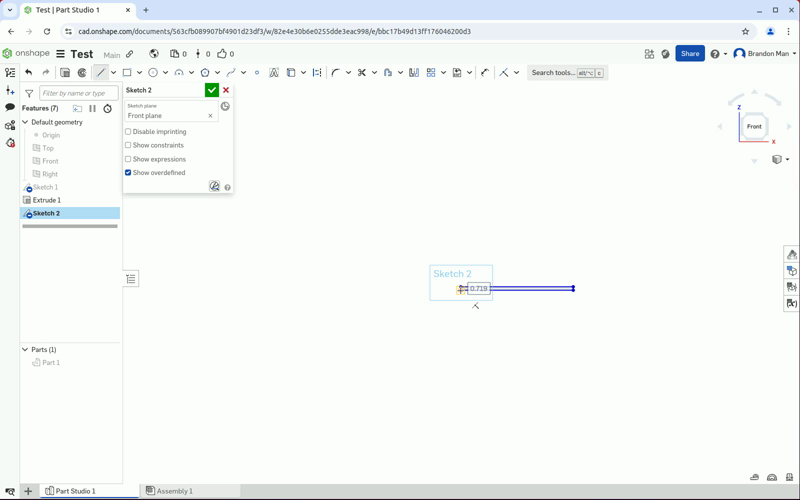
key(esc)
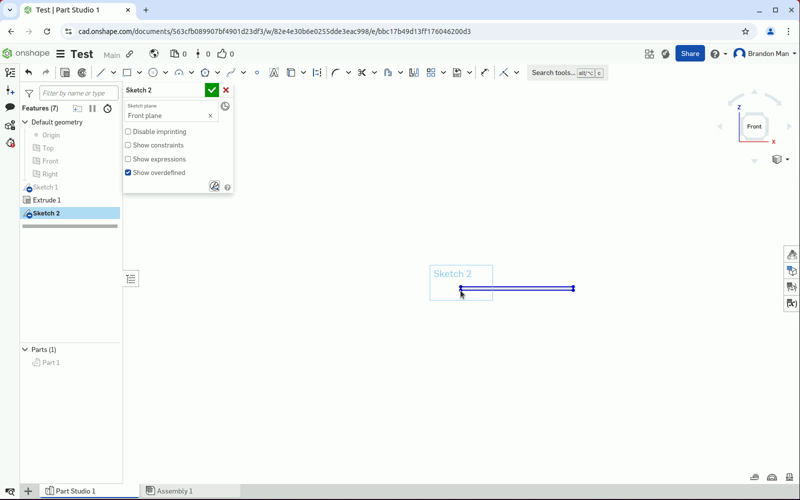
mouse_move(562, 286)
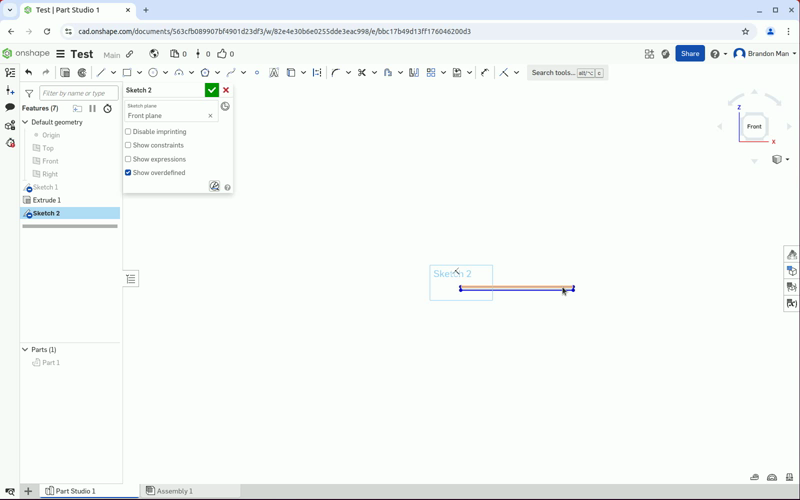
scroll(6)
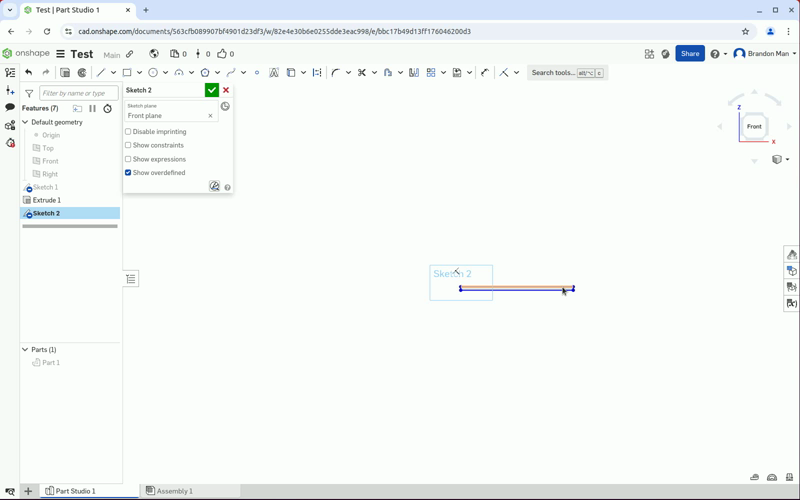
scroll(6)
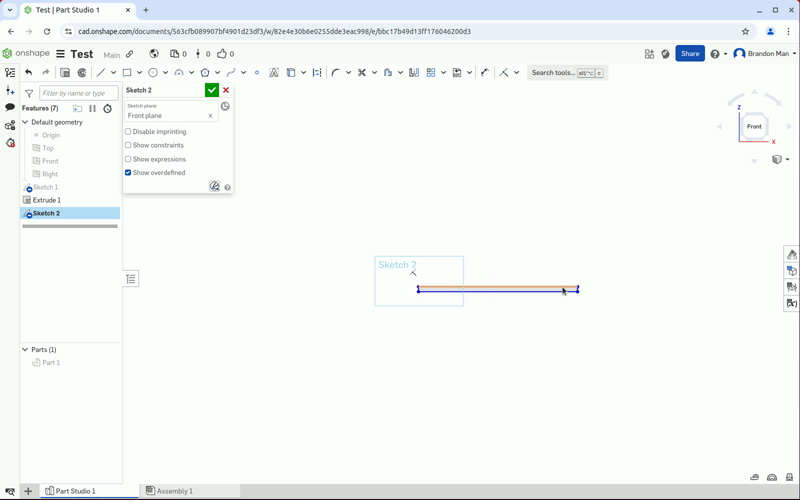
scroll(6)
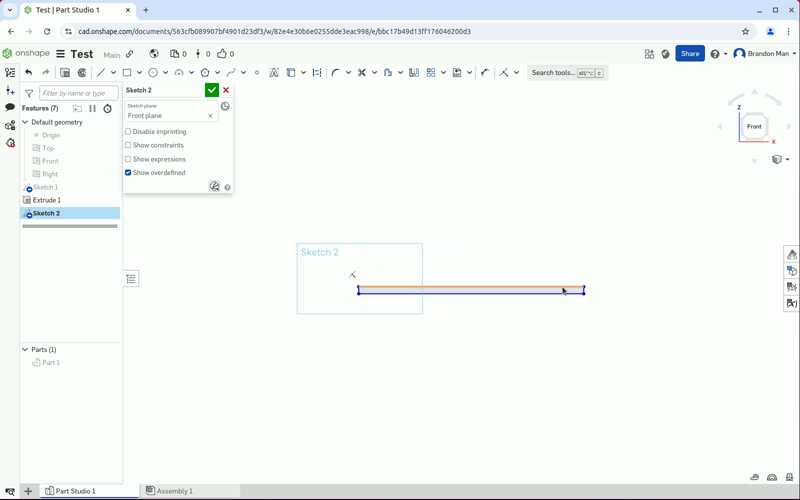
scroll(6)
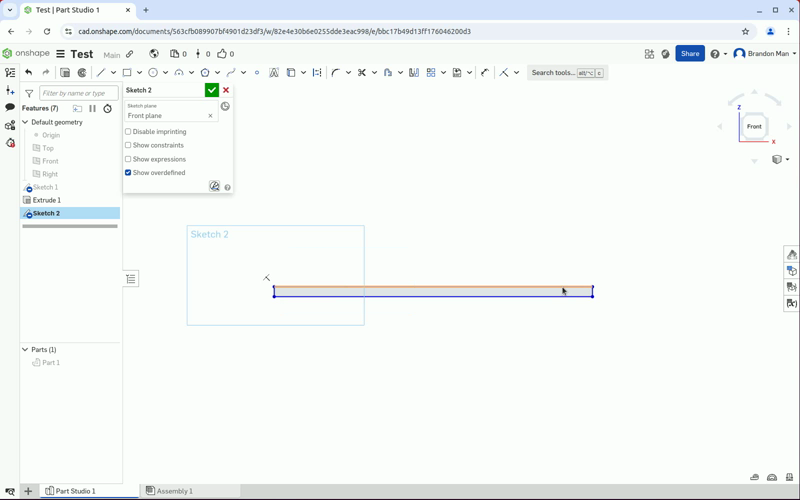
scroll(6)
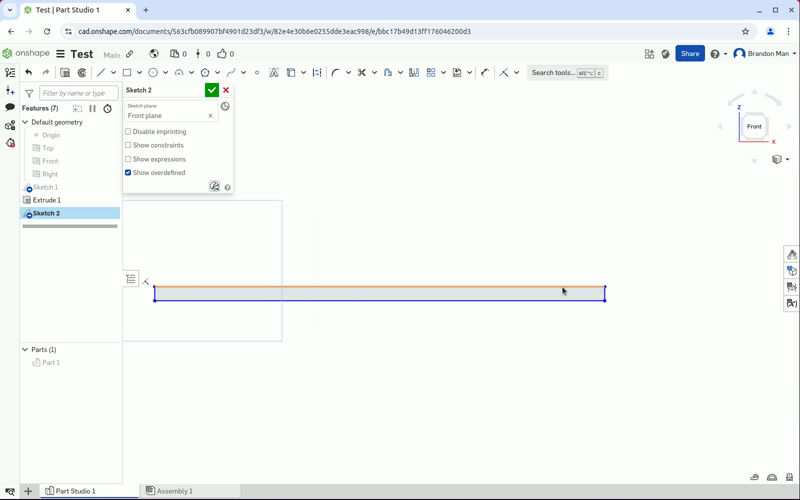
scroll(6)
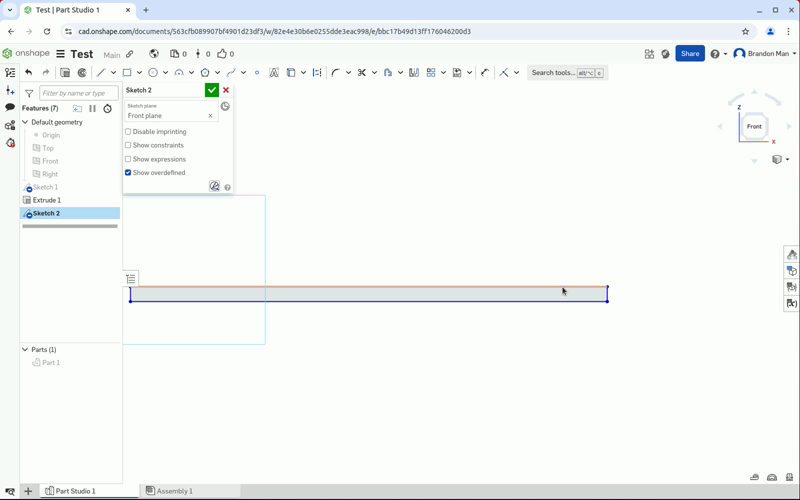
scroll(6)
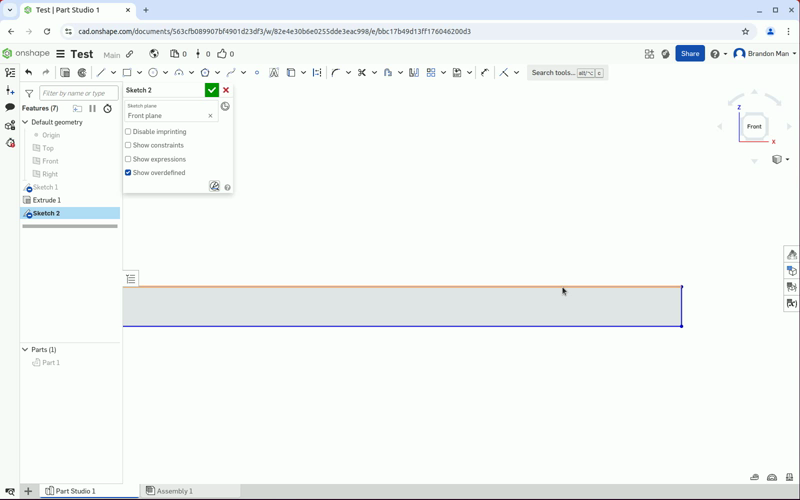
click(562, 286)
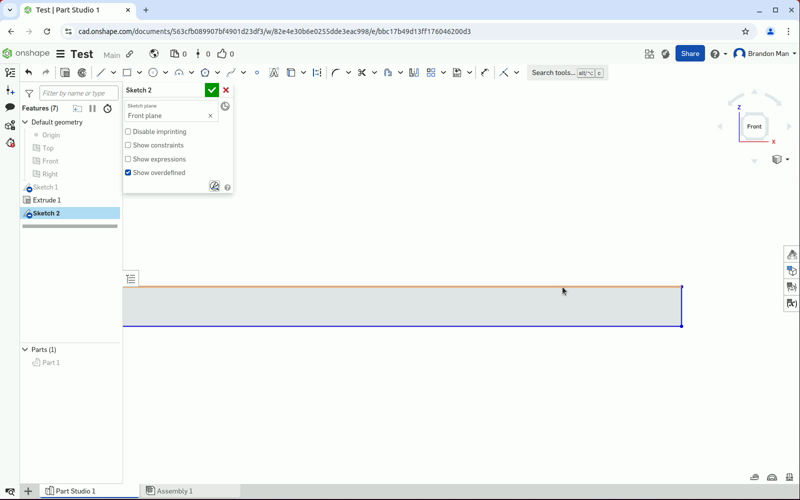
scroll(-6)
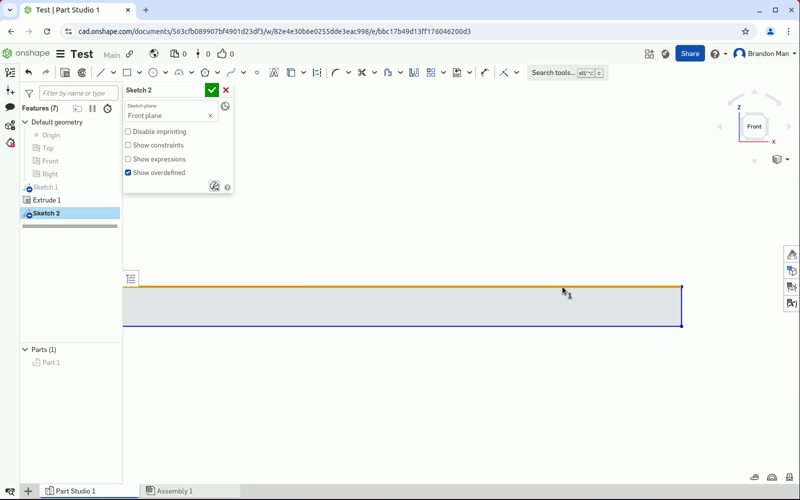
scroll(-6)
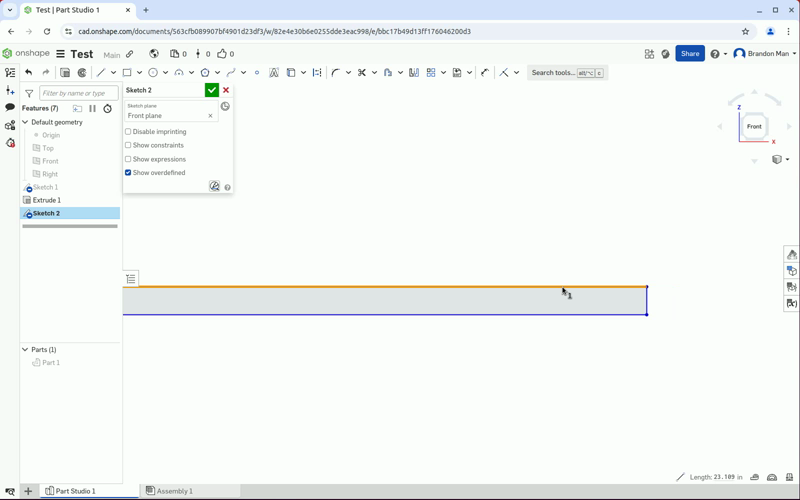
scroll(-6)
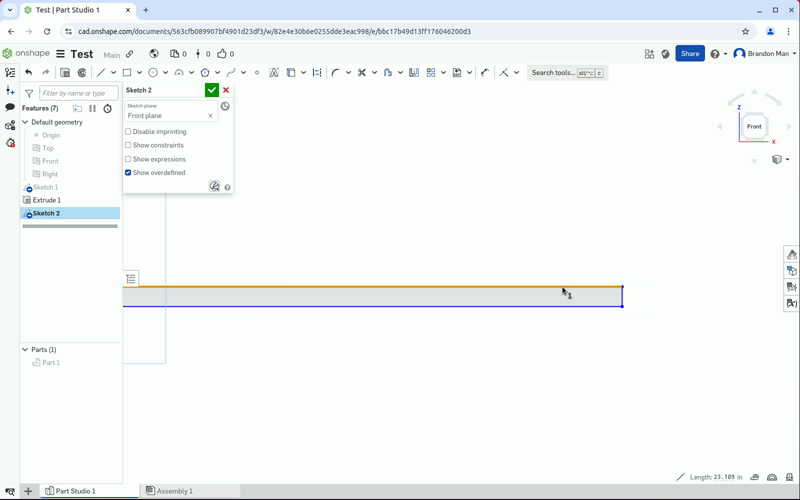
scroll(-6)
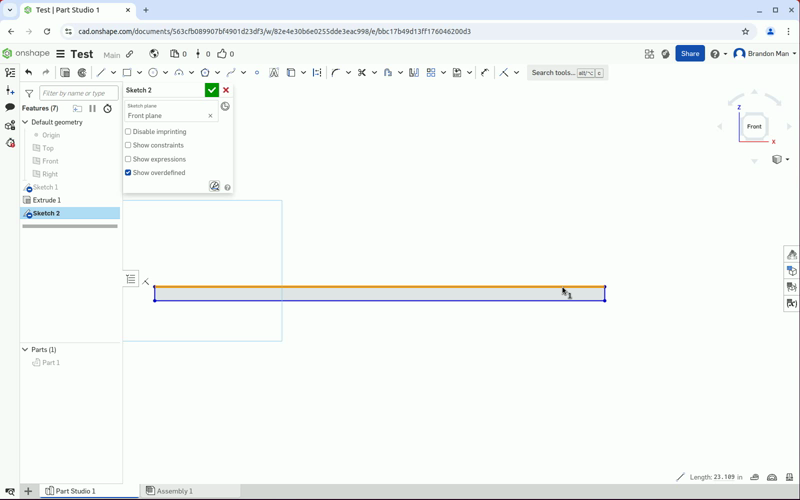
scroll(-6)
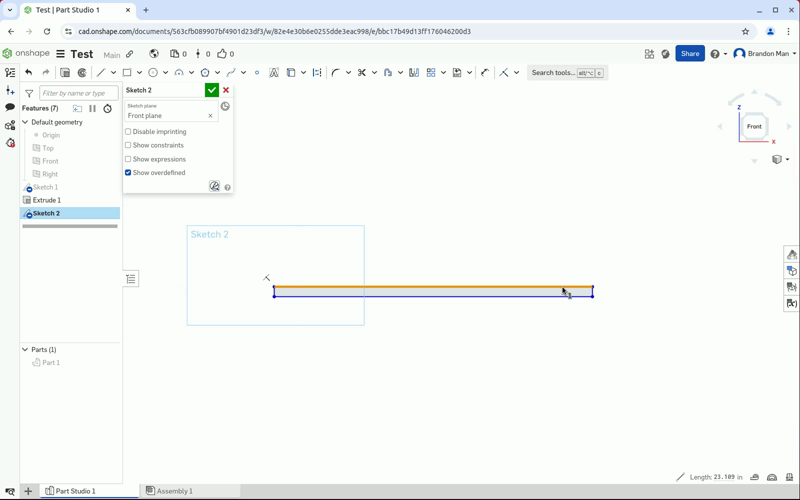
scroll(-6)
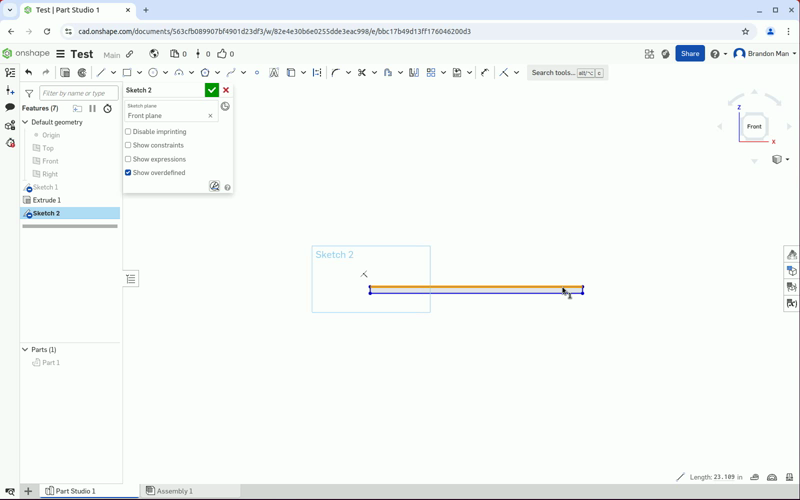
scroll(-6)
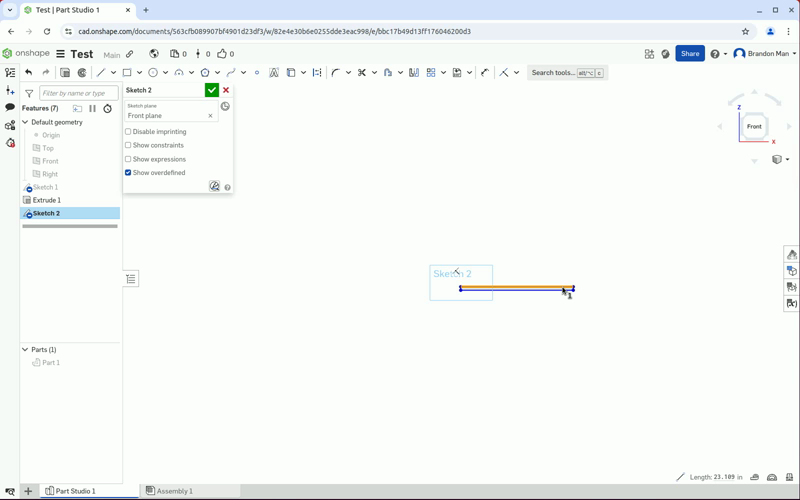
mouse_move(73, 352)
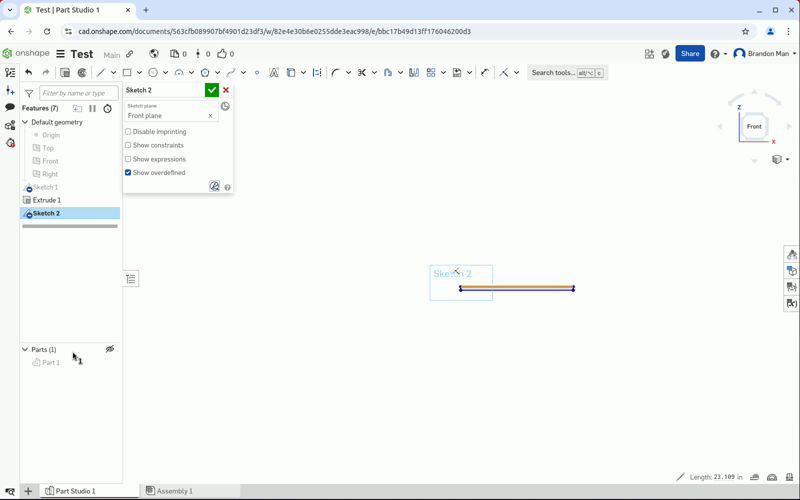
key(shift+y)
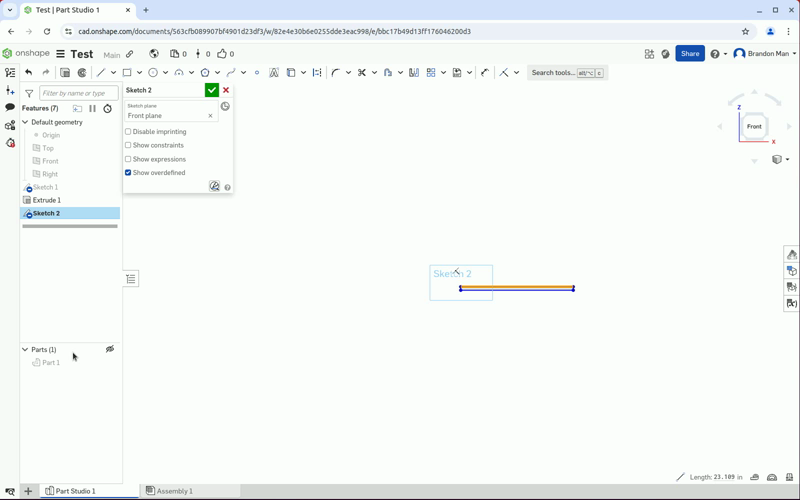
key(shift+e)
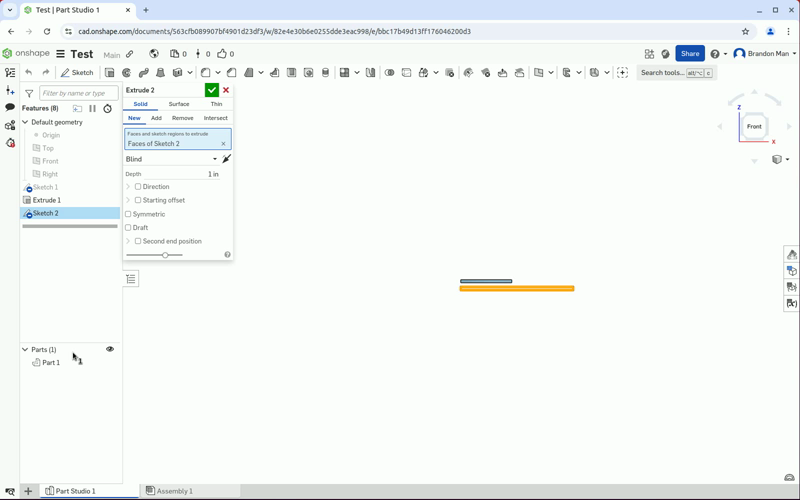
mouse_move(143, 106)
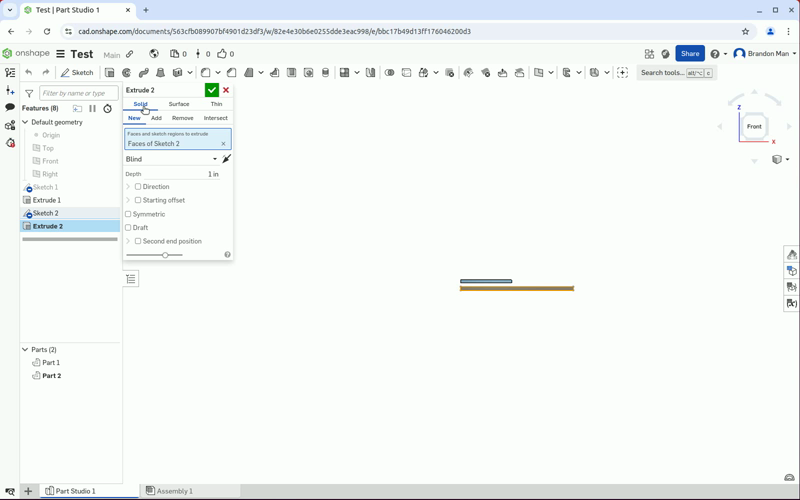
click(143, 106)
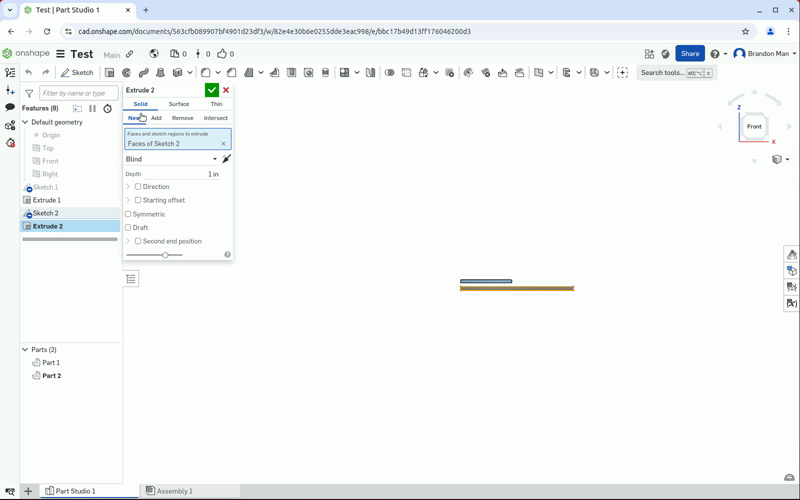
mouse_move(137, 120)
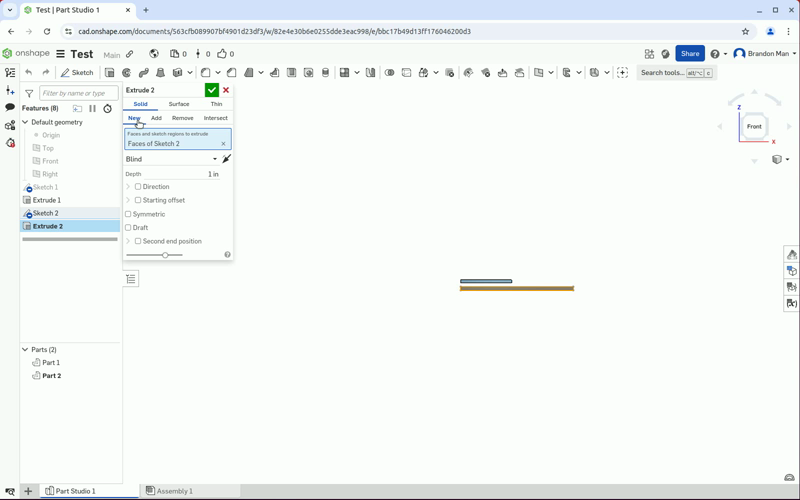
click(137, 120)
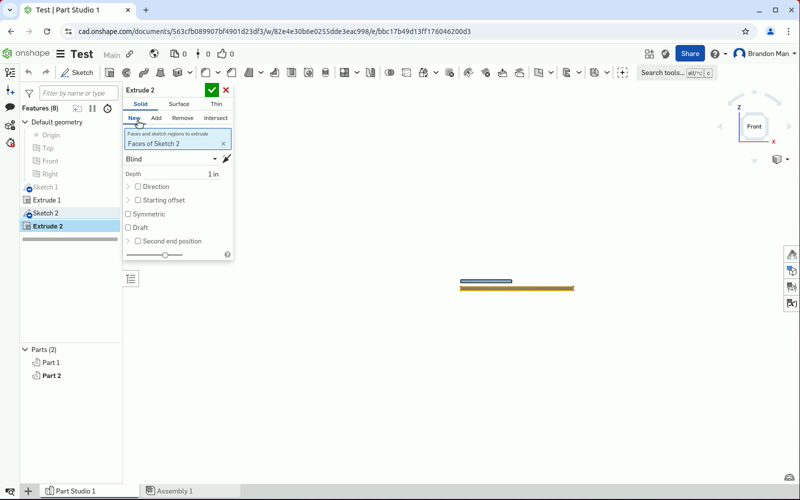
key(tab, 4)
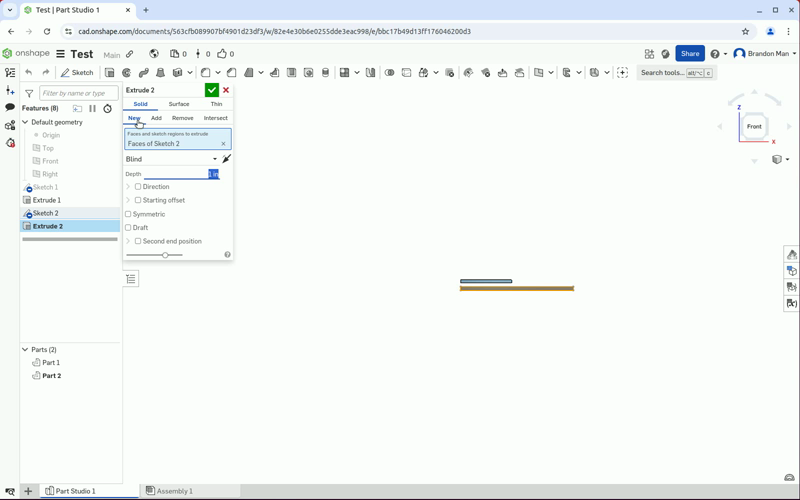
text(-0.241)
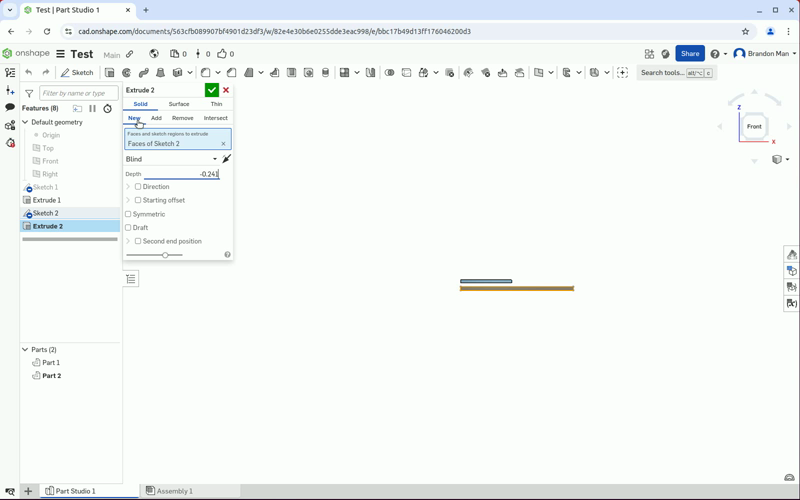
key(enter)
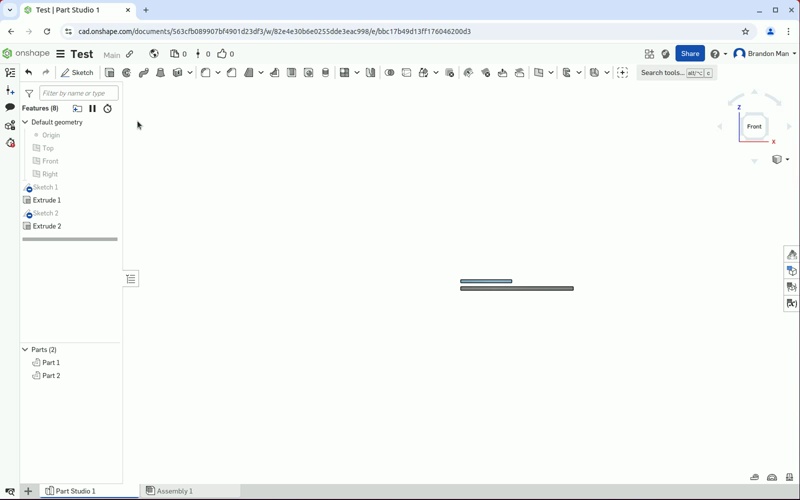
key(shift+h)
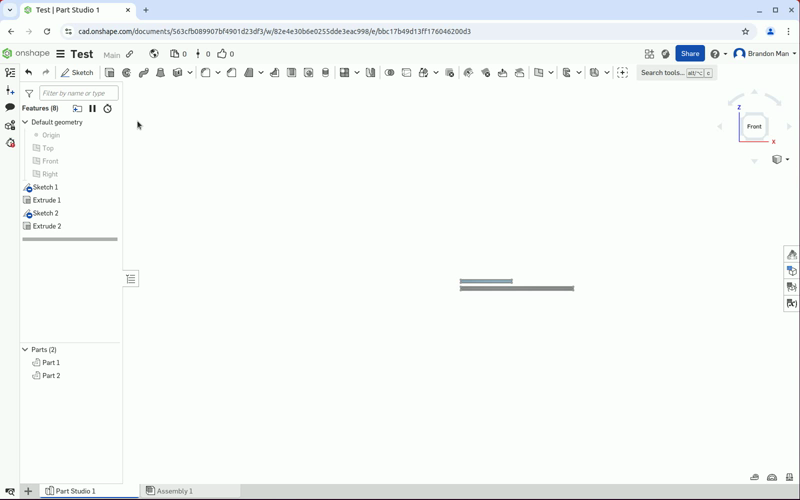
key(shift+h)
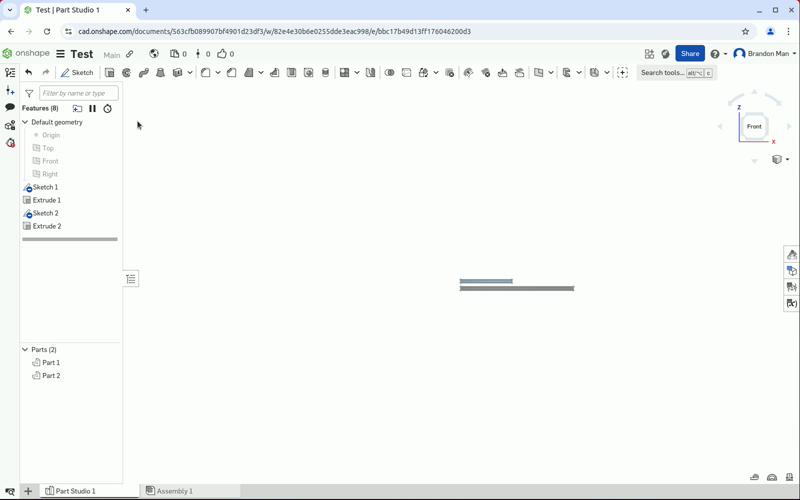
key(shift+7)
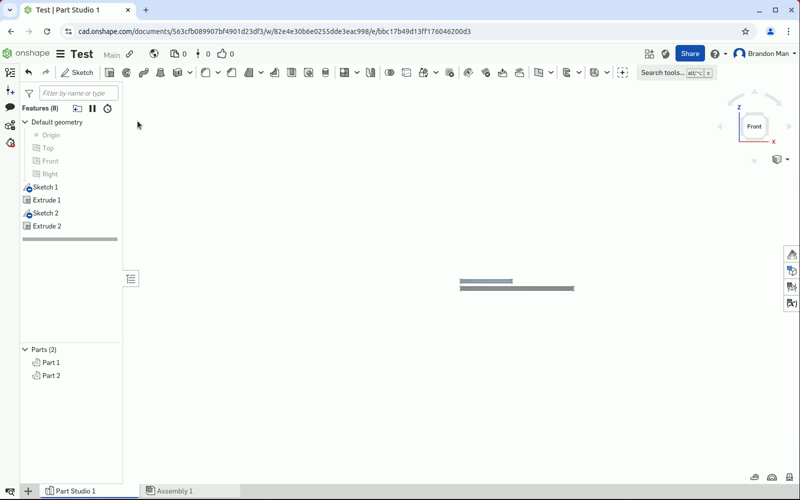
key(left, 2)
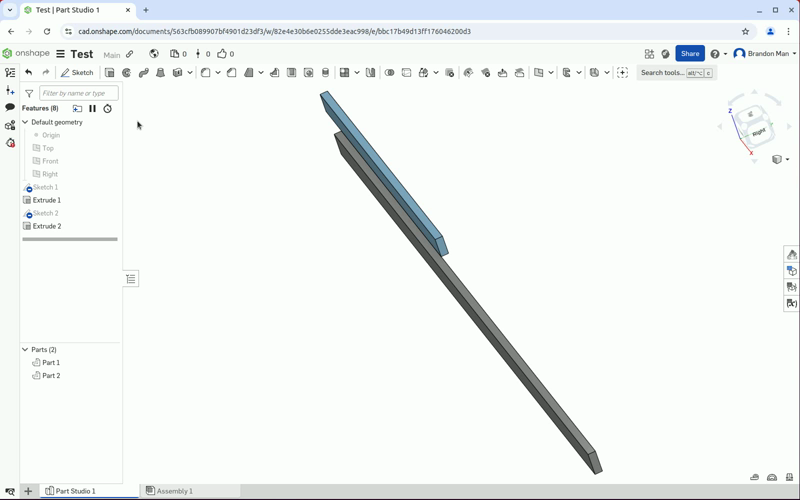
key(down, 2)
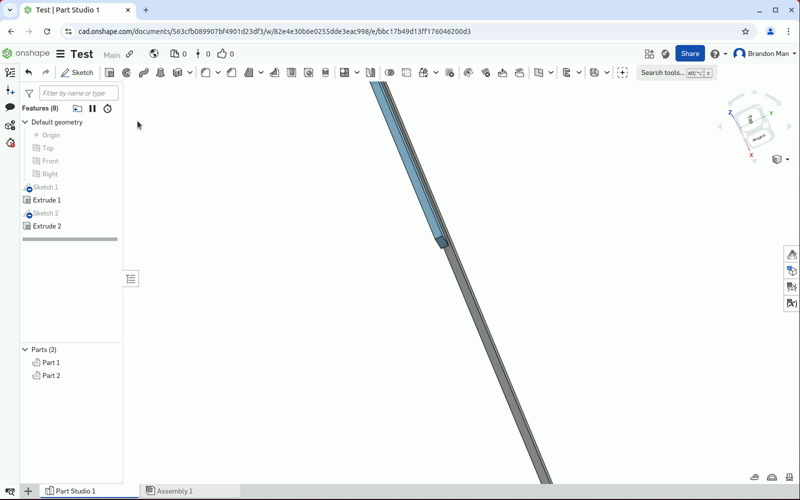
key(up, 2)
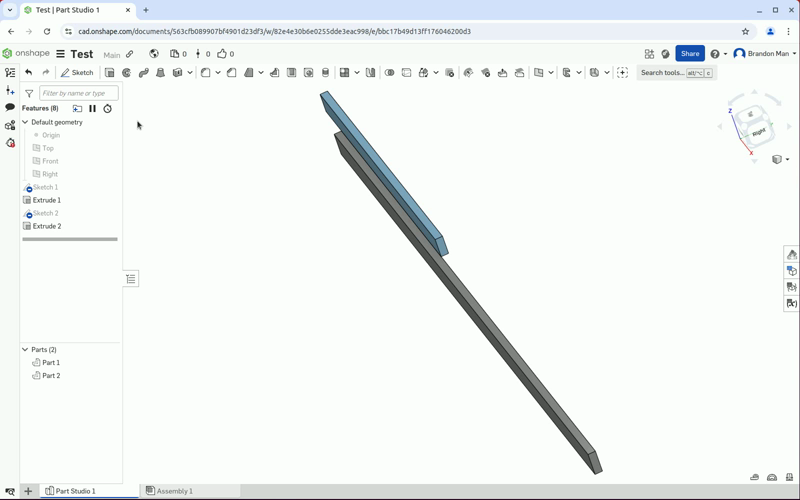
key(right, 2)
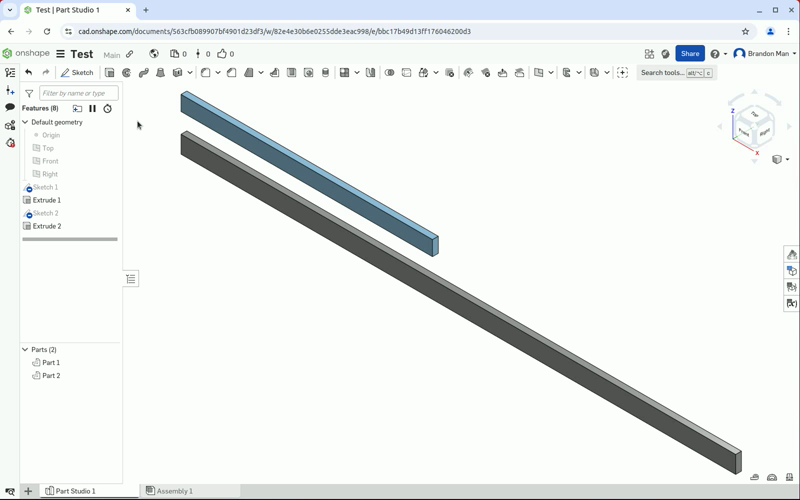
mouse_move(73, 189)
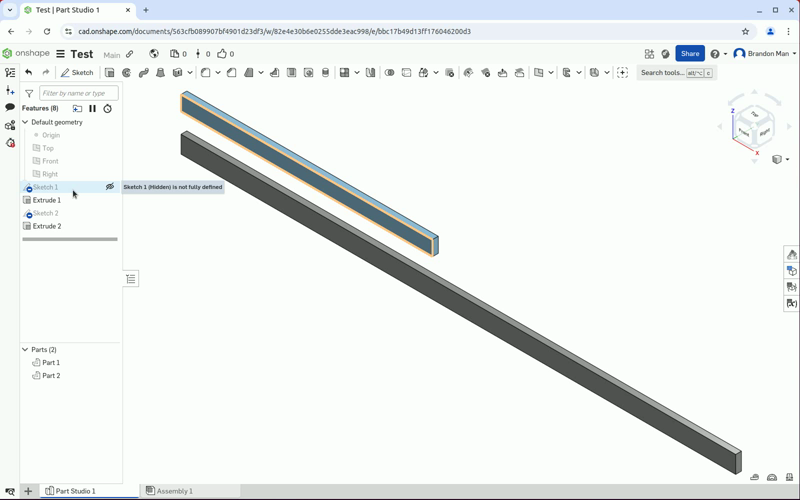
click(73, 189)